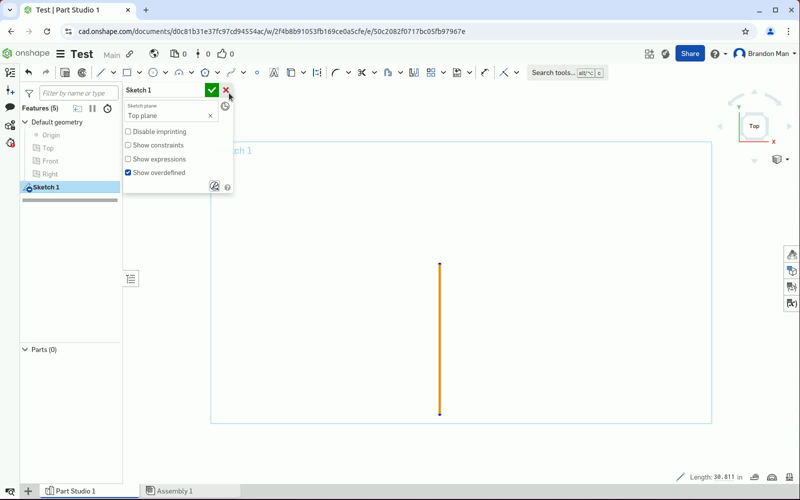
key(shift+h)
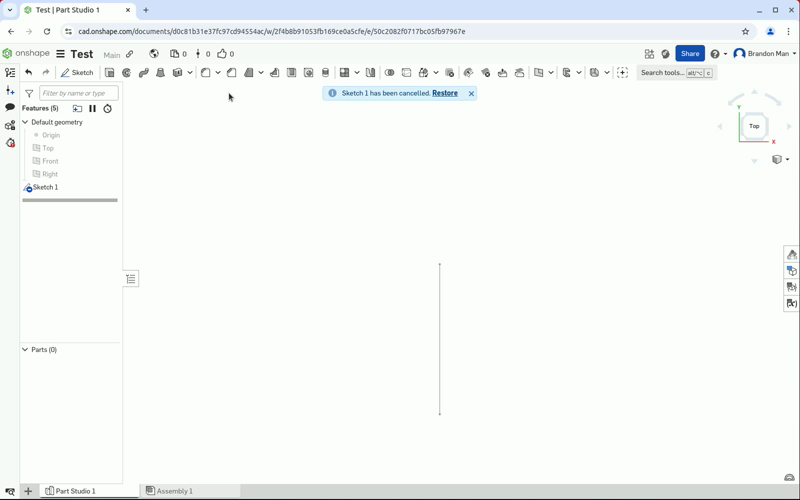
mouse_move(73, 352)
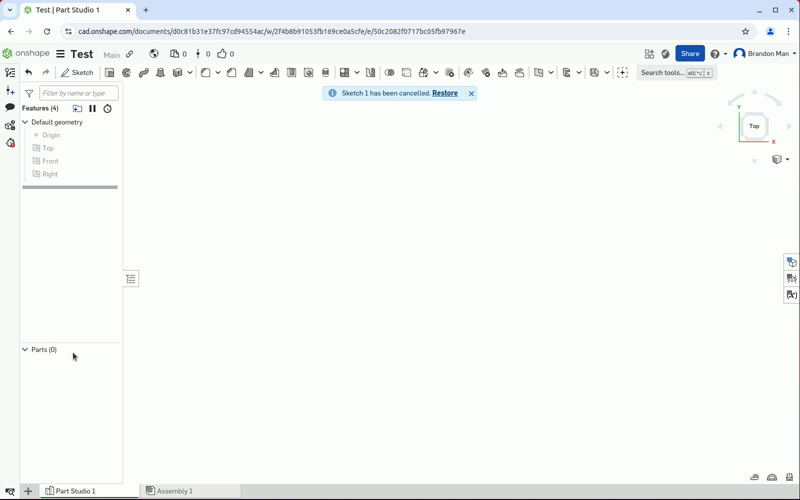
key(y)
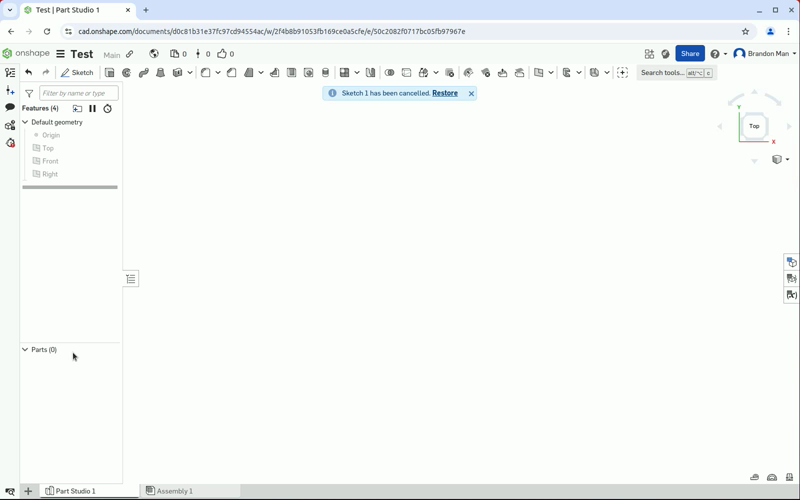
key(shift+p)
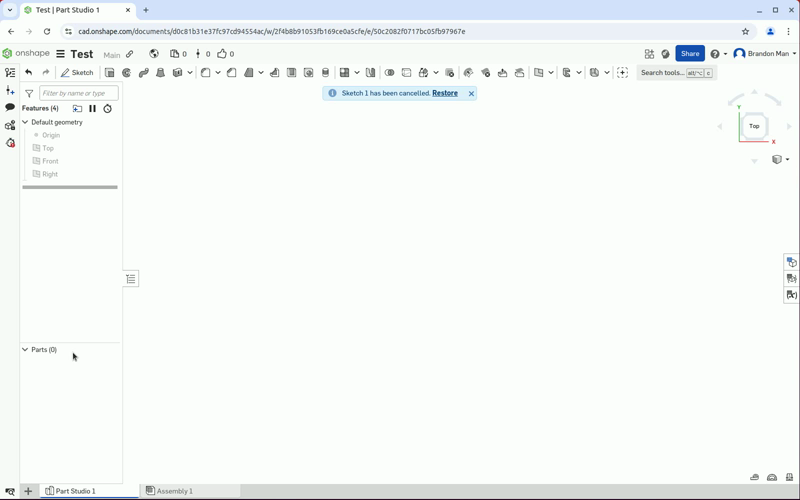
key(space)
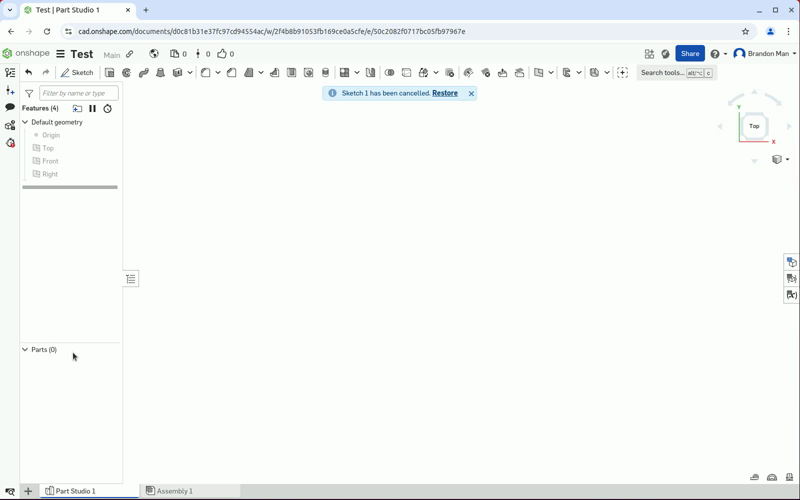
key_down(shift)
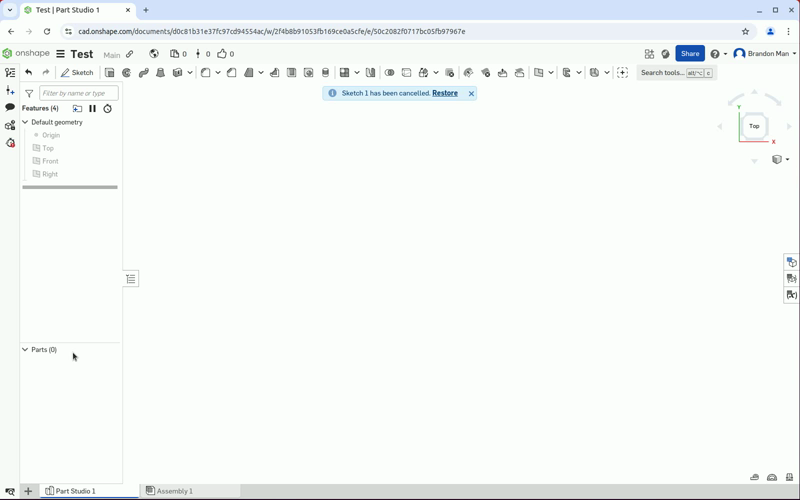
key(up)
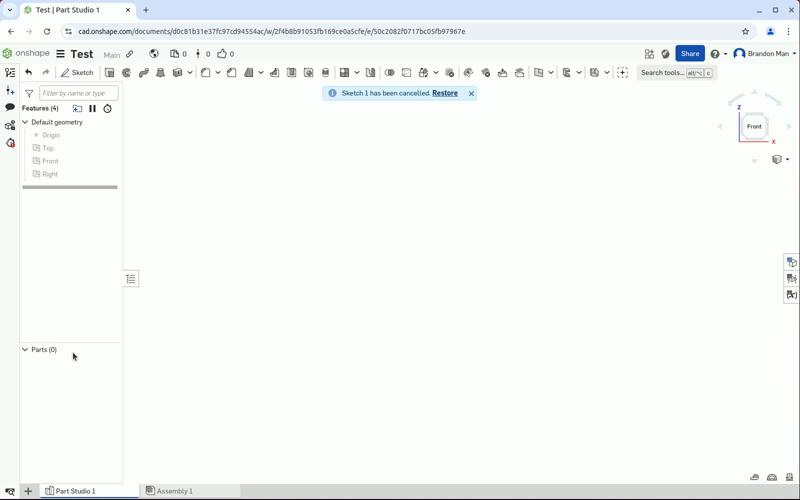
key_up(shift)
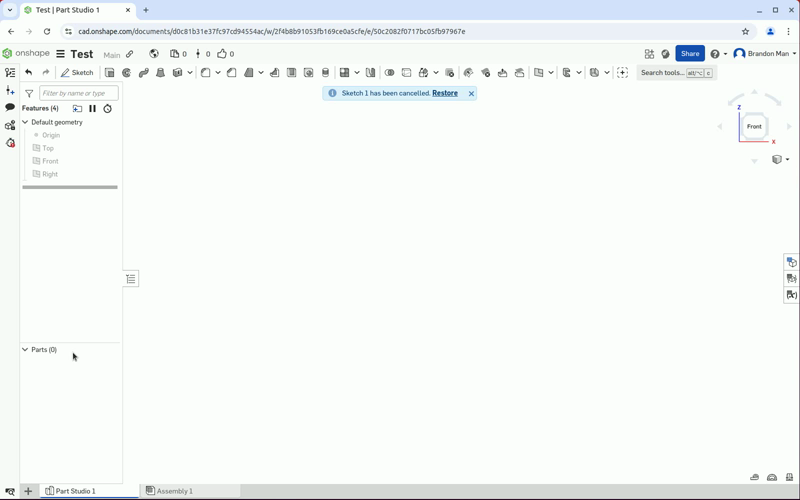
key(space)
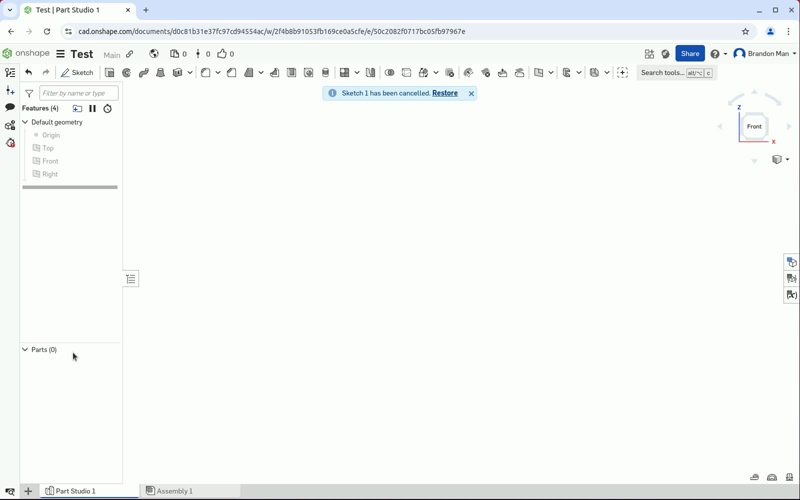
key_down(shift)
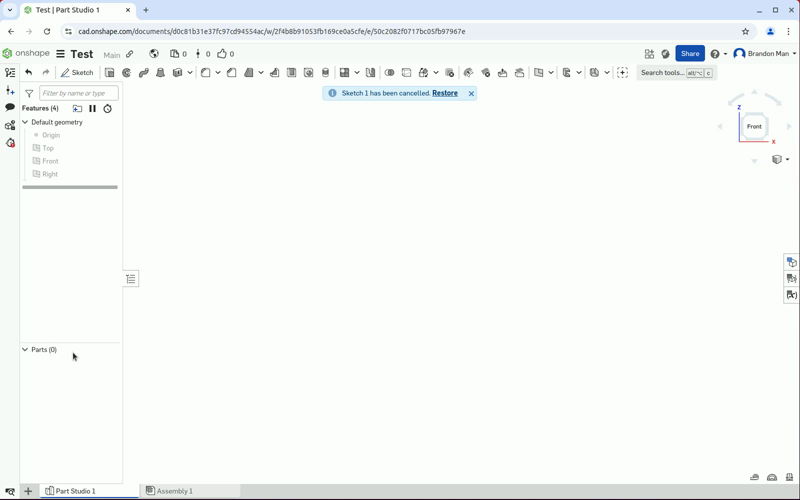
key(left)
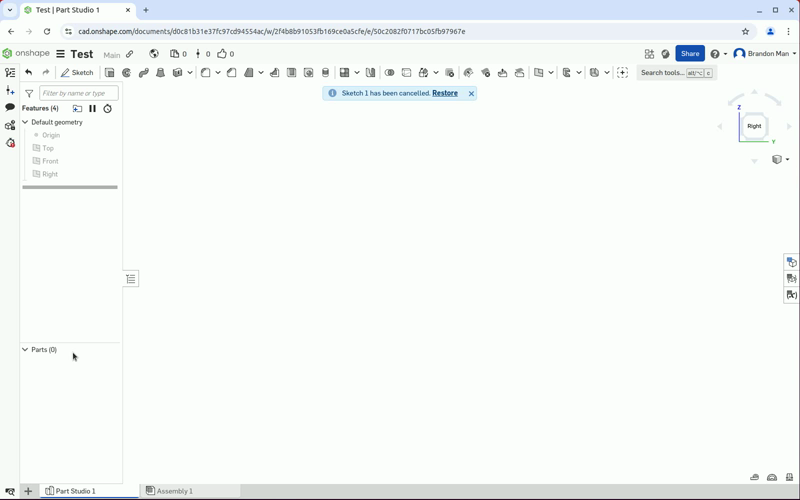
key_up(shift)
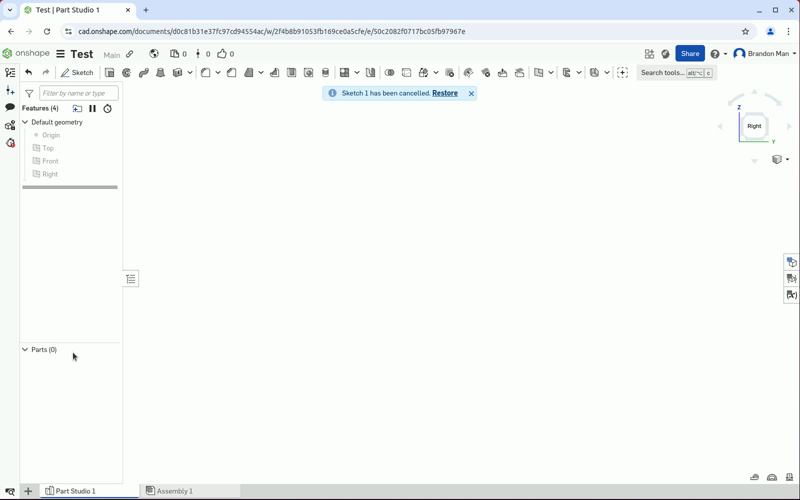
mouse_move(73, 352)
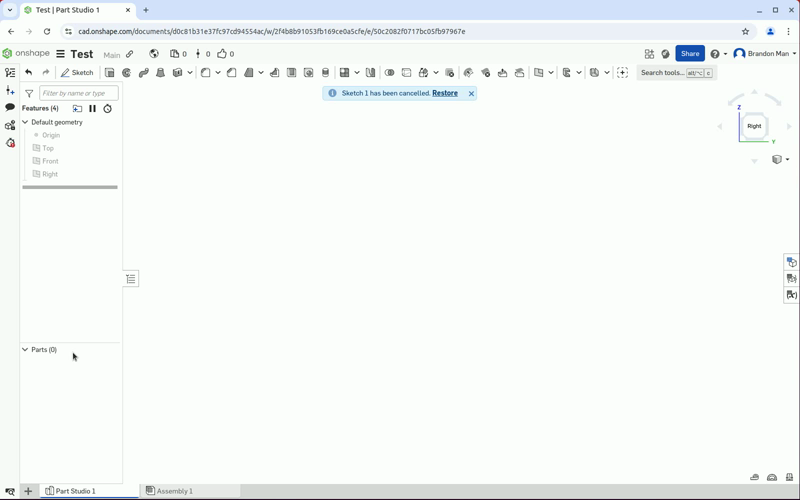
key(shift+y)
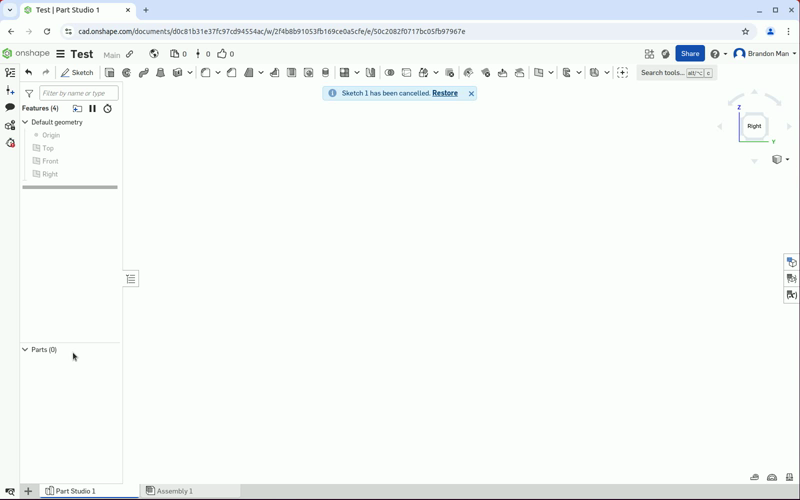
mouse_move(541, 75)
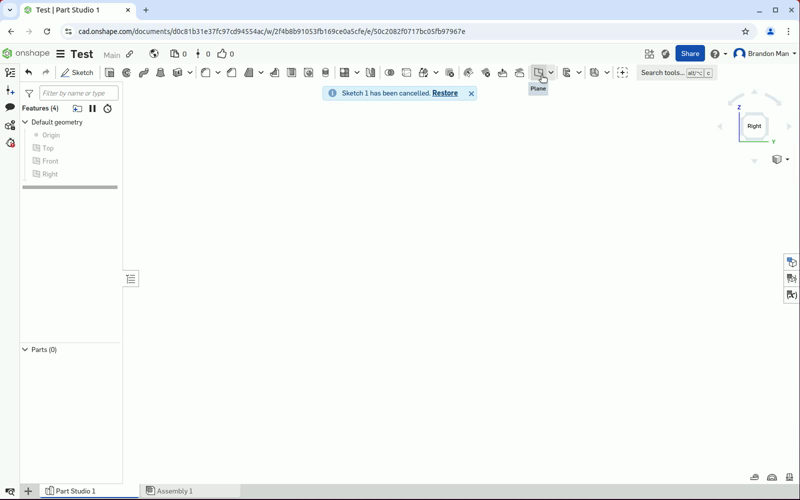
click(541, 75)
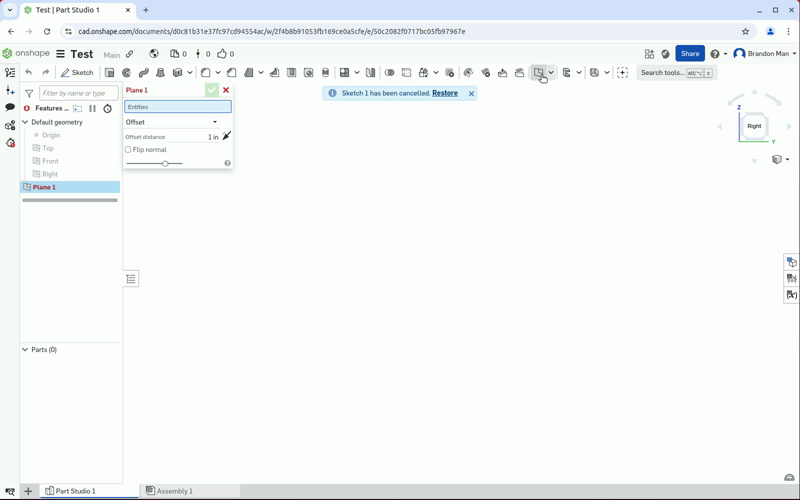
mouse_move(73, 176)
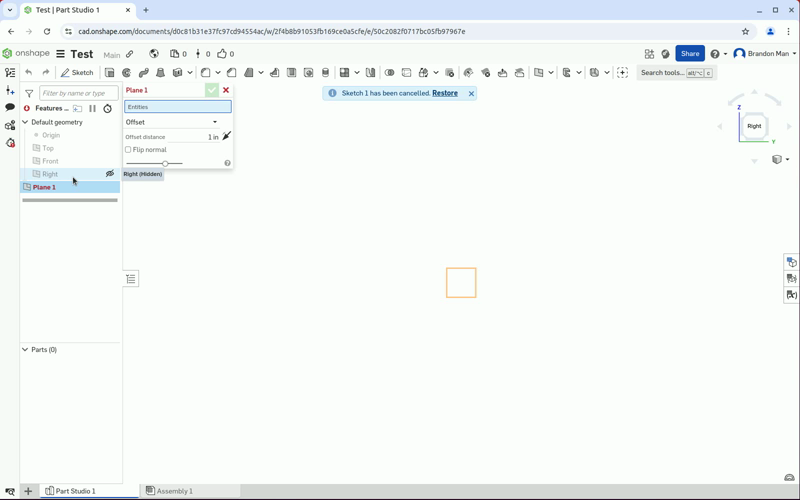
click(73, 176)
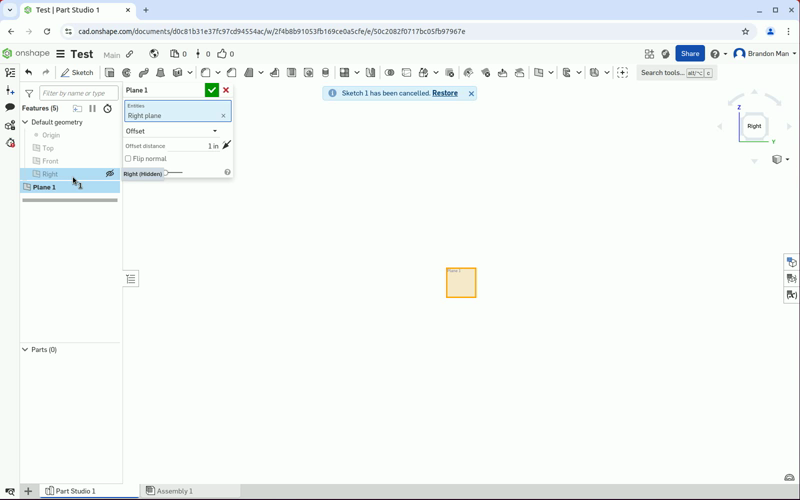
key(tab, 2)
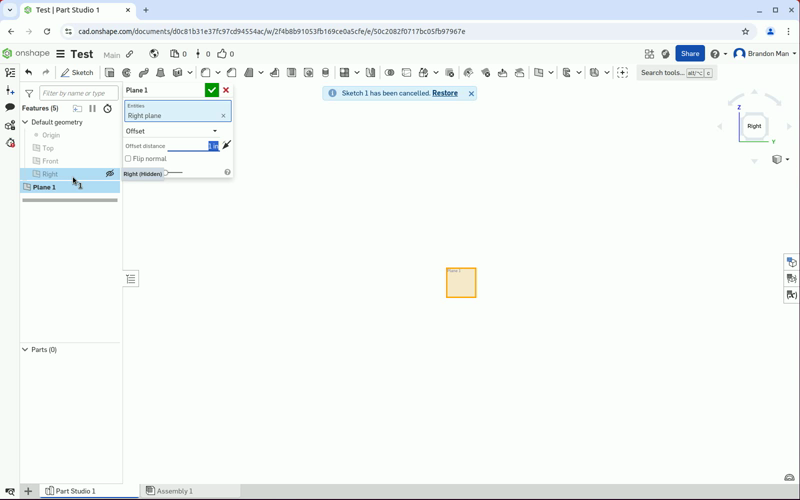
text(11.308)
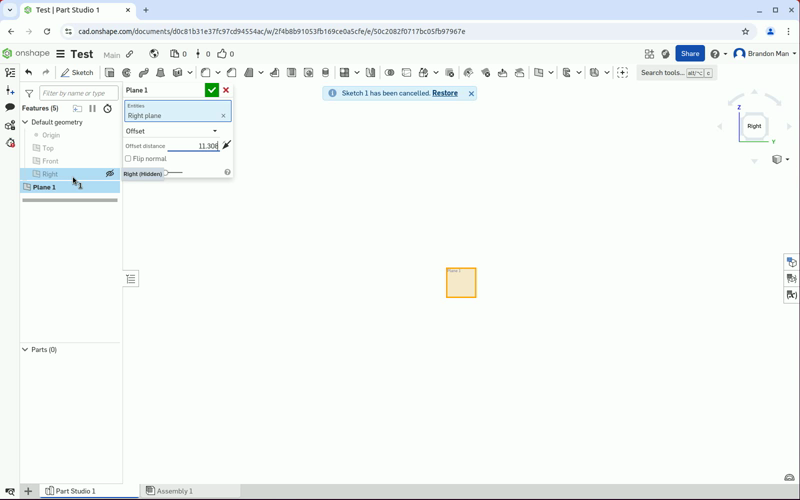
key(enter, 2)
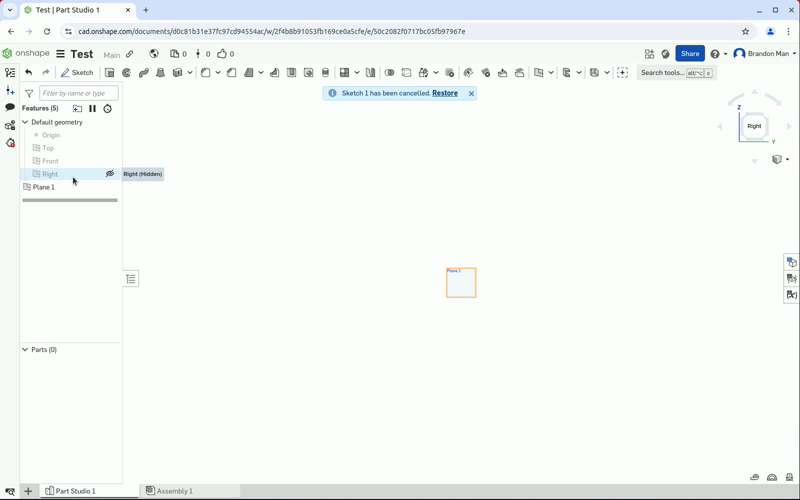
key(shift+s)
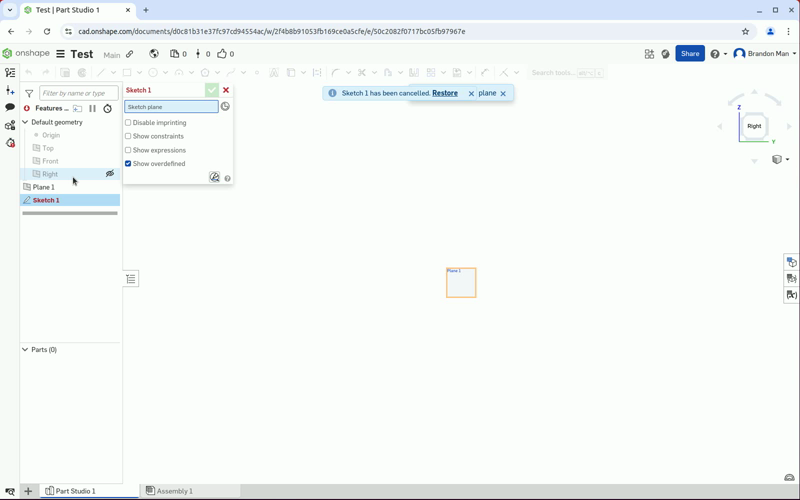
mouse_move(73, 189)
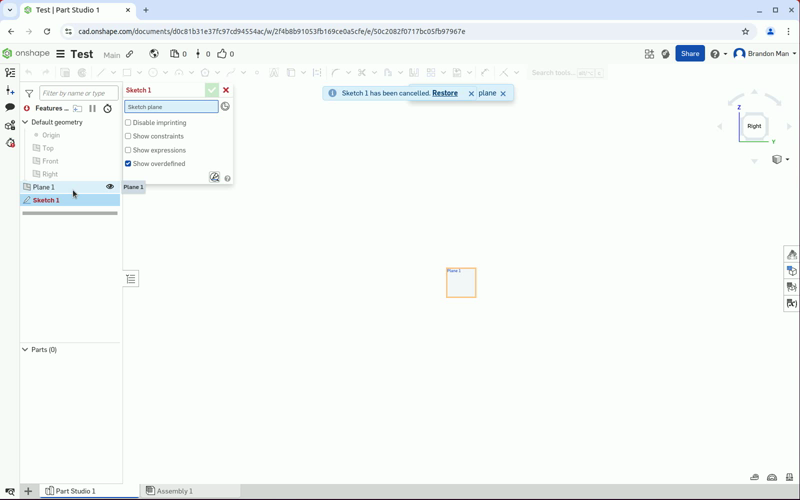
click(73, 189)
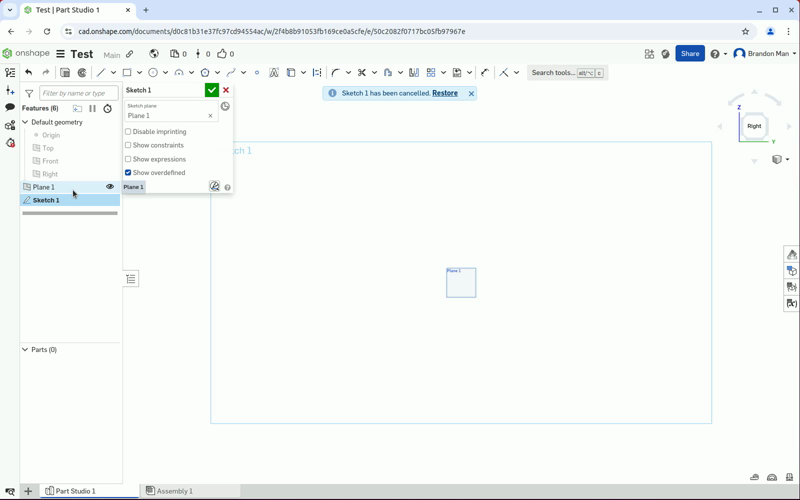
mouse_move(73, 352)
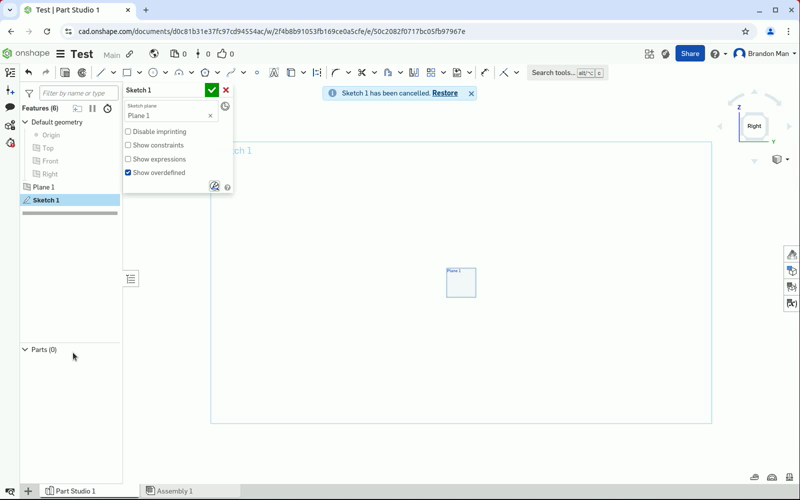
key(y)
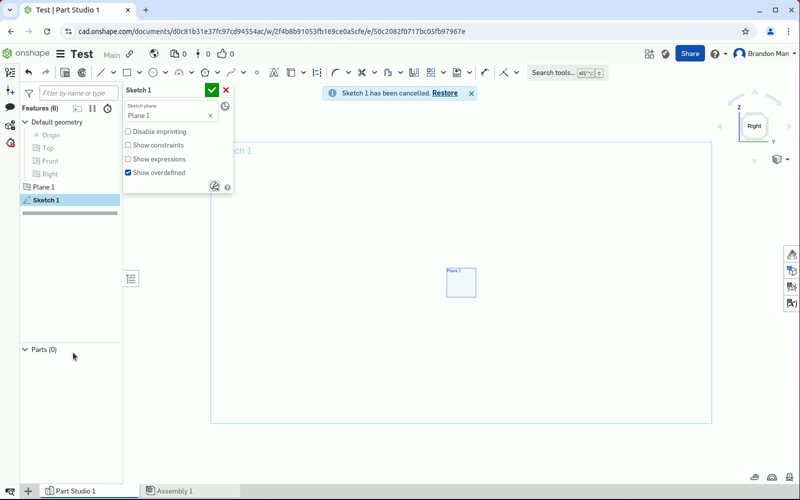
key(l)
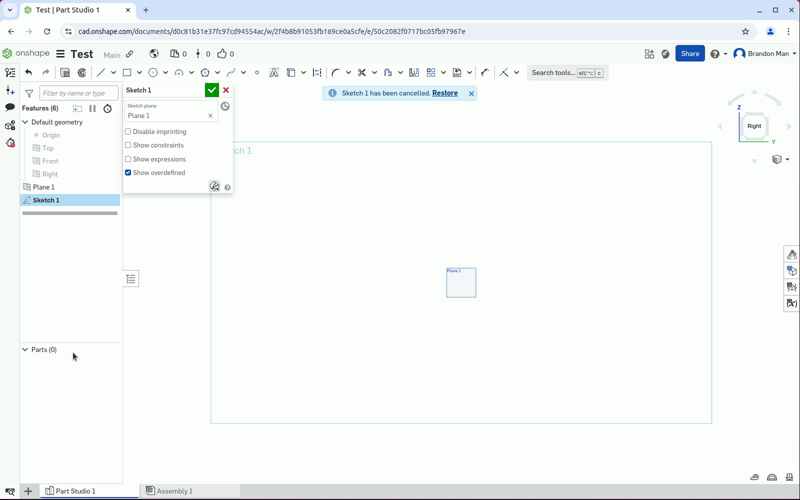
key_down(shift)
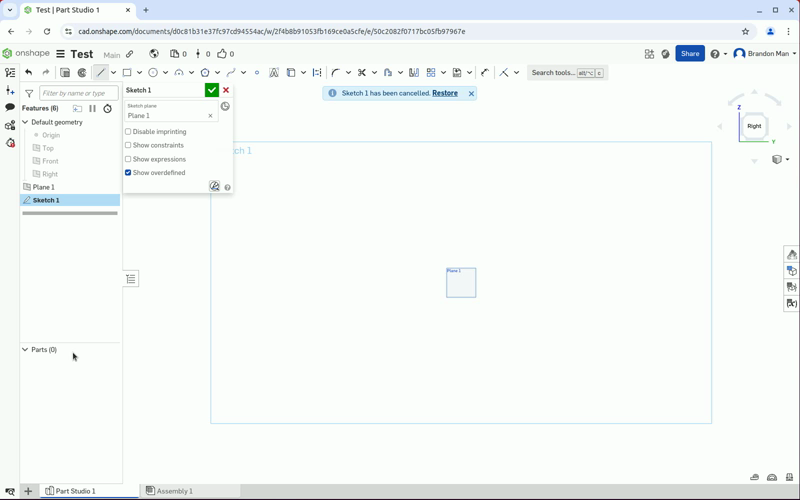
mouse_move(392, 280)
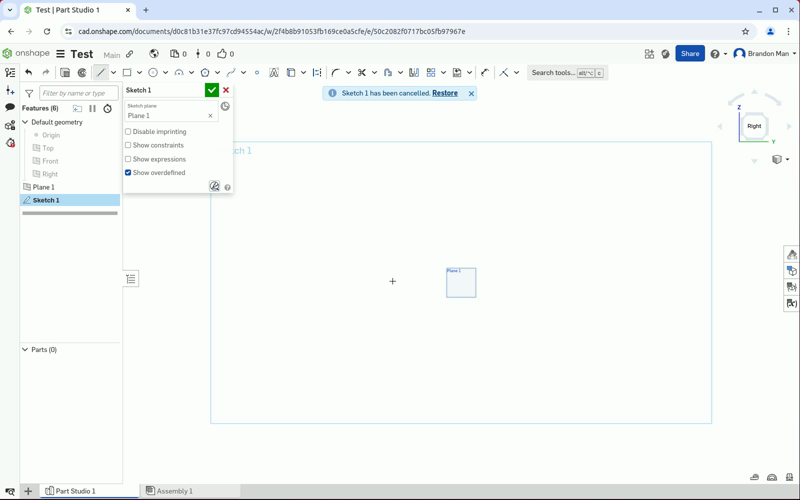
click(392, 280)
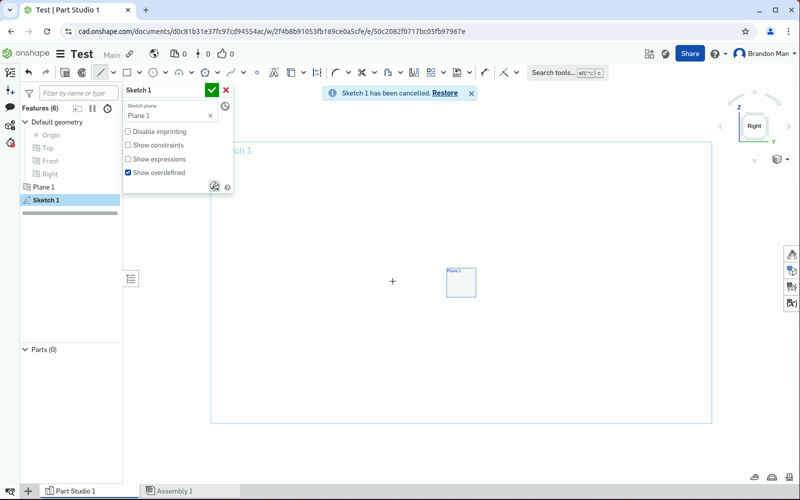
key_up(shift)
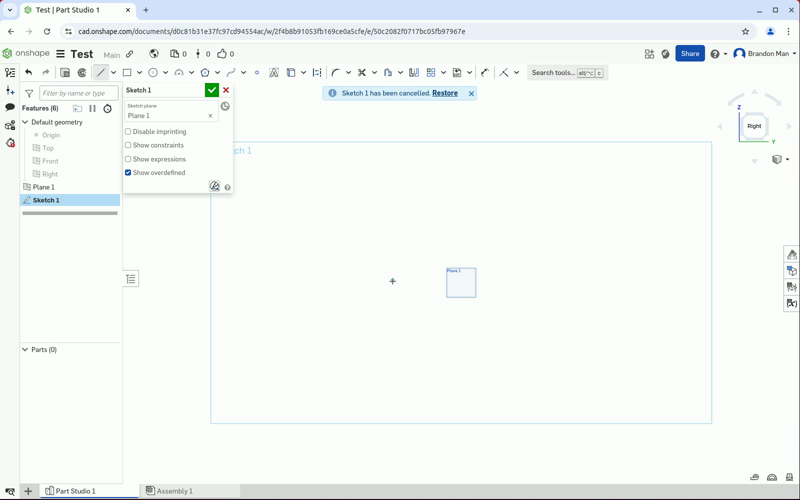
key_down(shift)
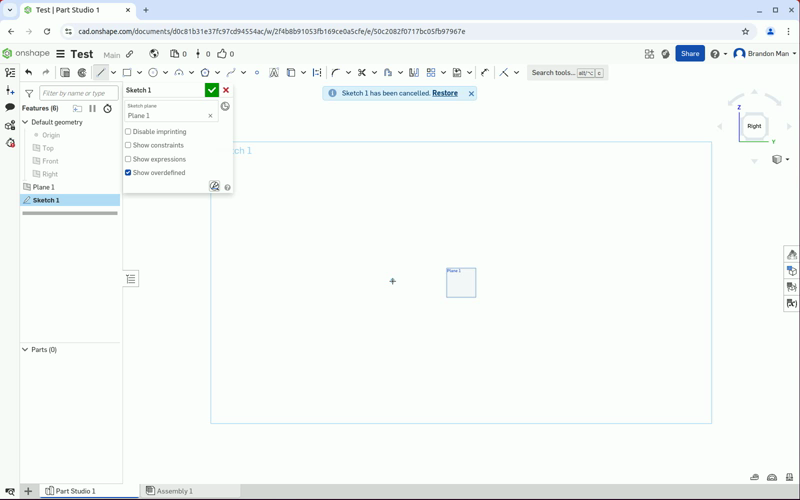
mouse_move(529, 280)
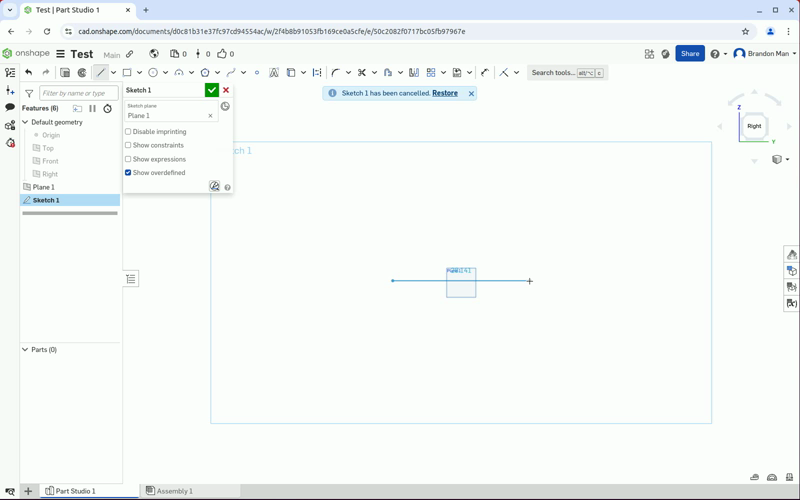
click(529, 280)
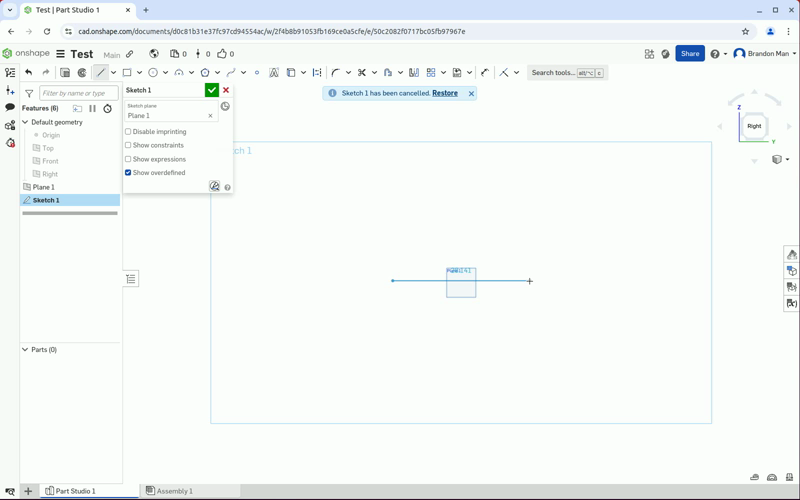
key_up(shift)
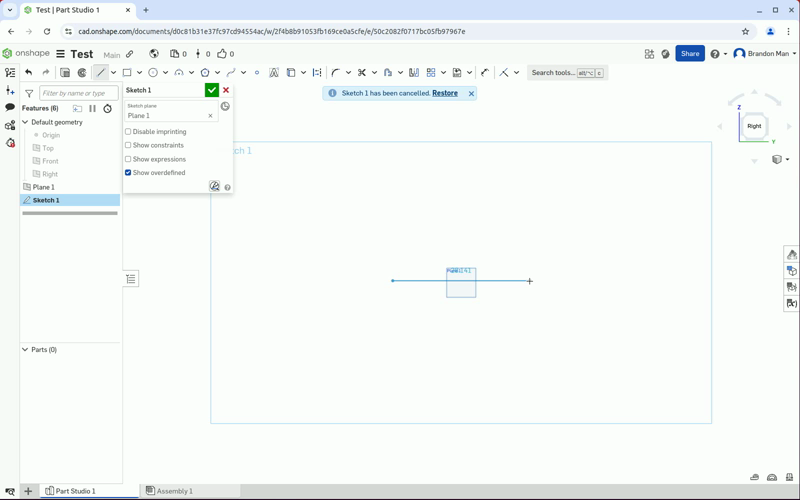
key_down(shift)
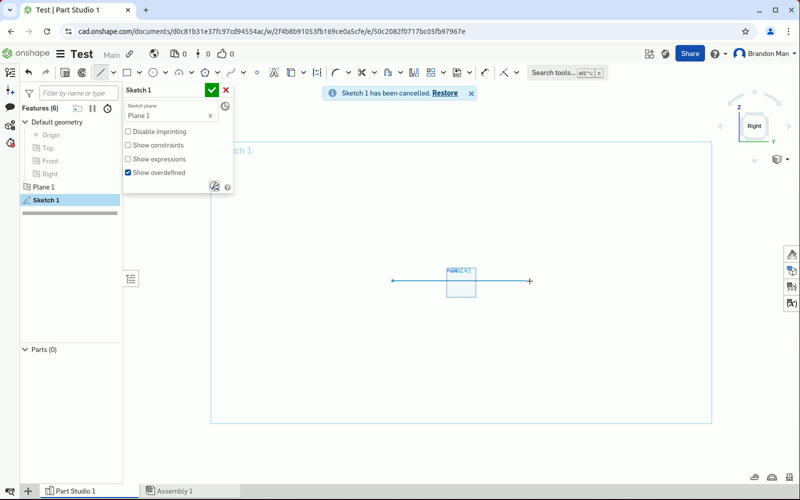
mouse_move(529, 169)
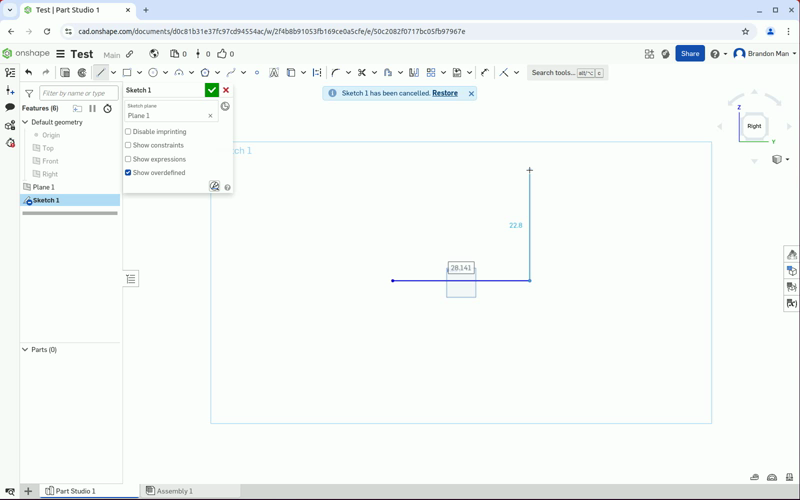
click(529, 169)
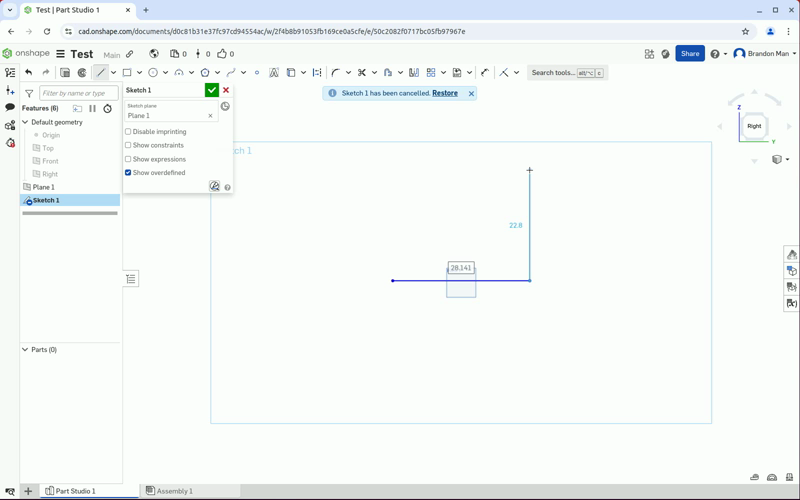
key_up(shift)
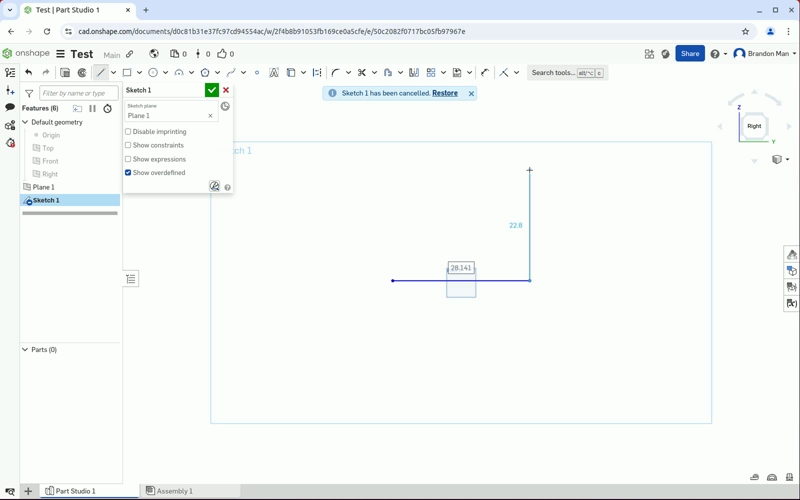
key_down(shift)
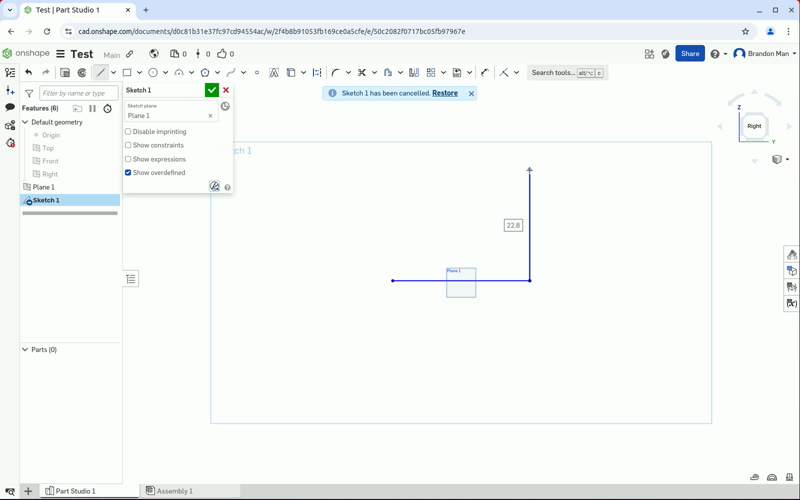
mouse_move(392, 169)
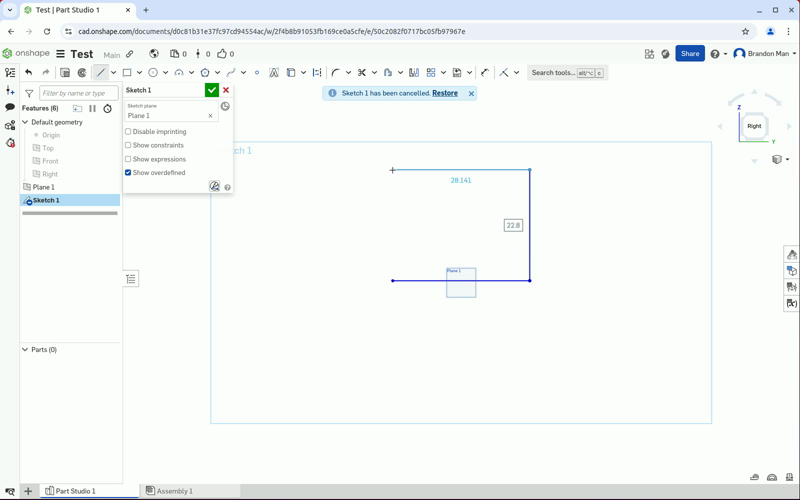
click(392, 169)
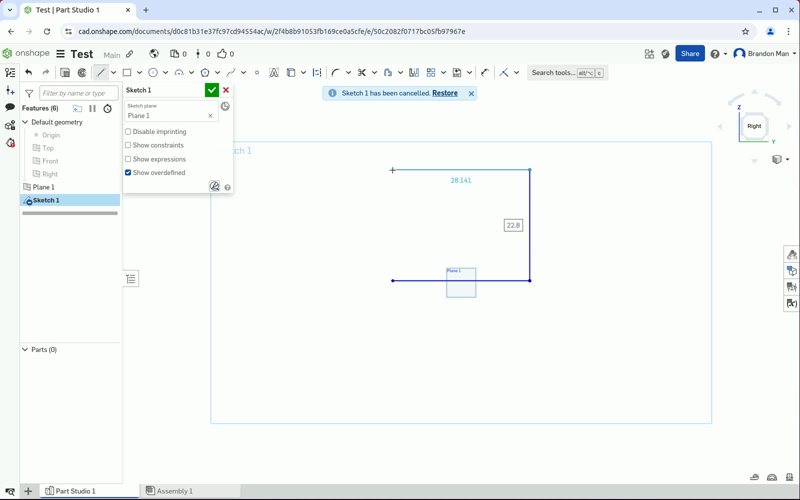
key_up(shift)
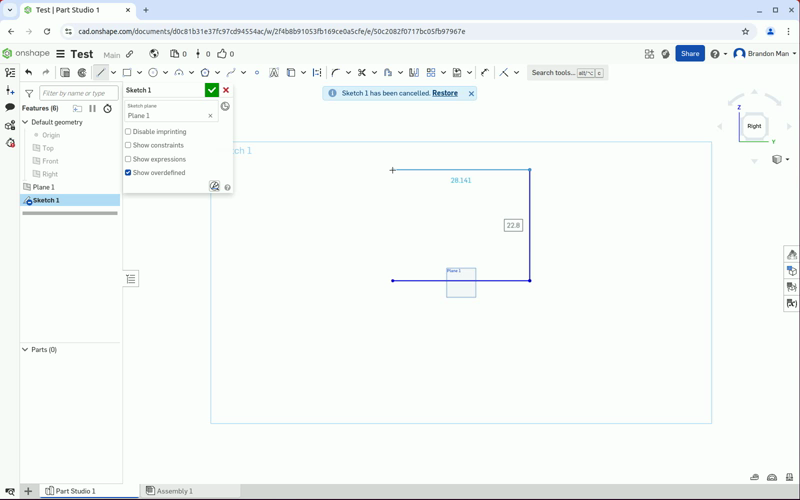
key_down(shift)
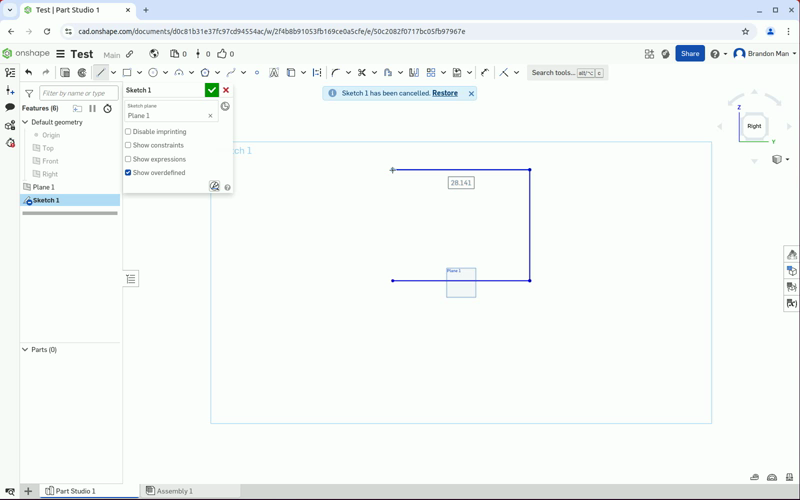
mouse_move(392, 280)
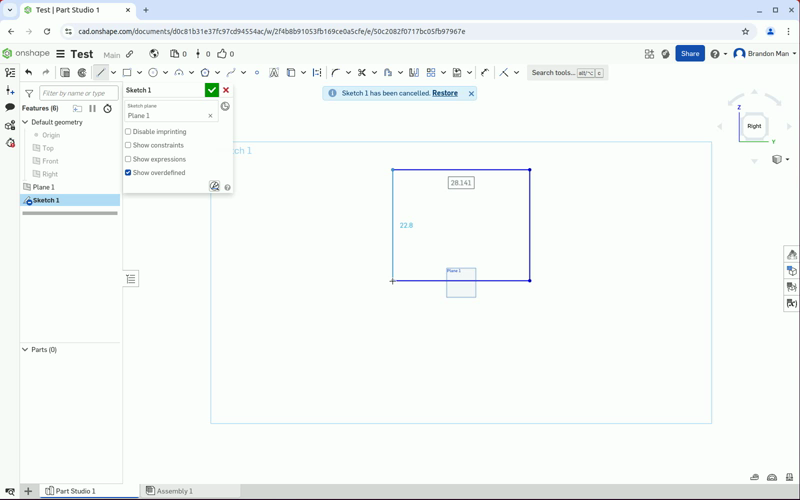
key_up(shift)
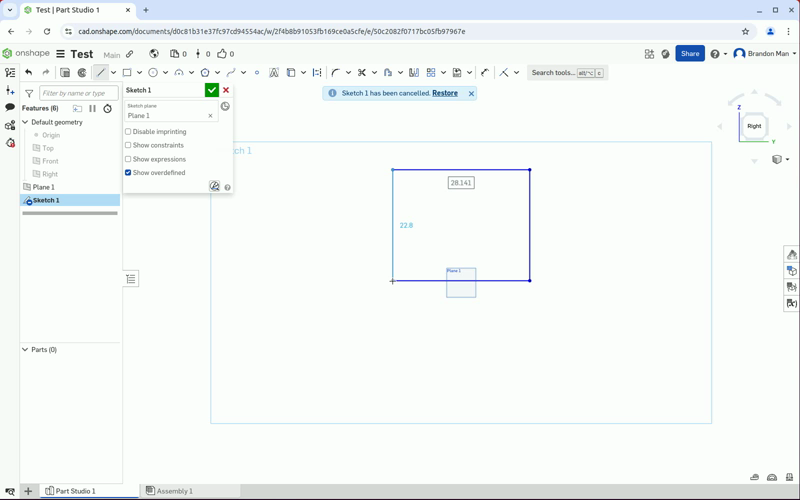
click(392, 280)
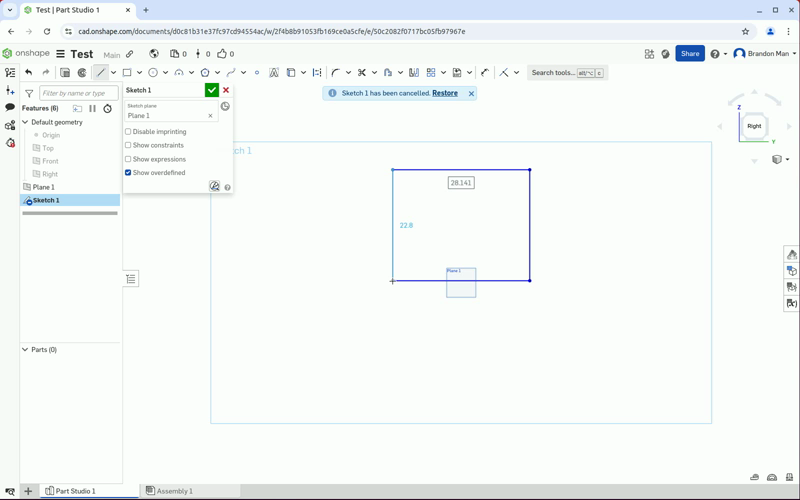
key(esc)
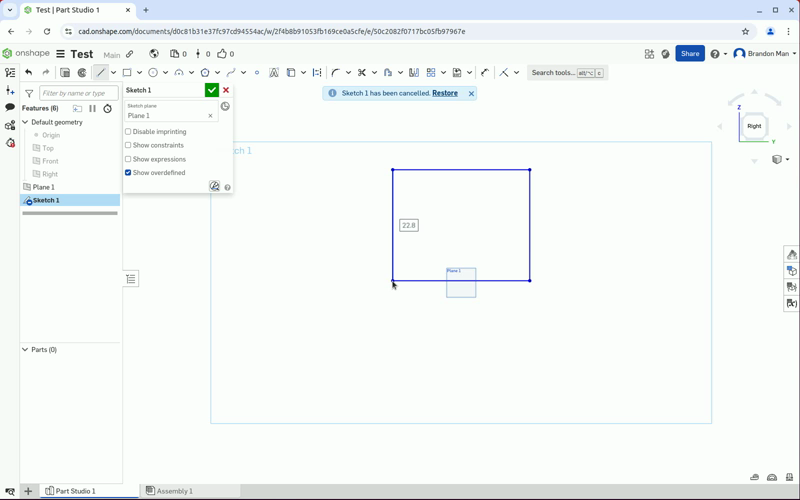
mouse_move(431, 186)
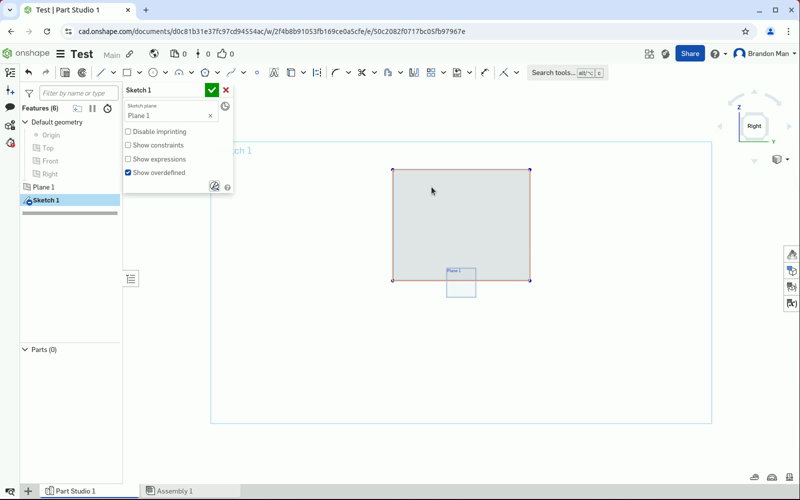
click(431, 186)
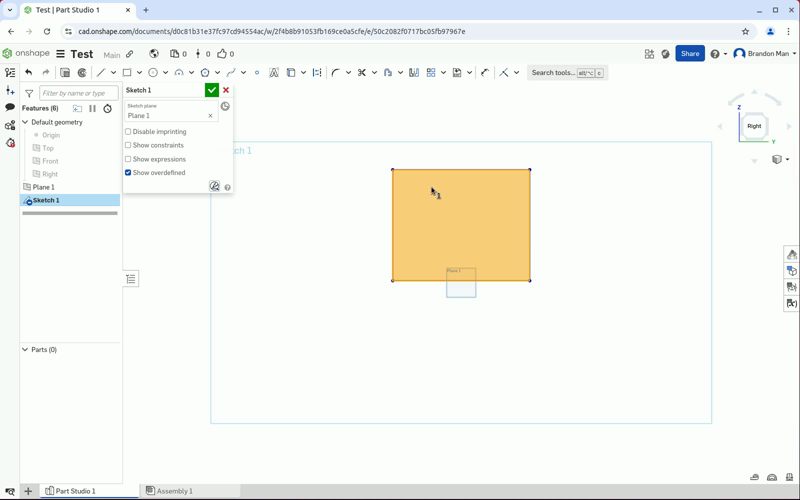
mouse_move(73, 352)
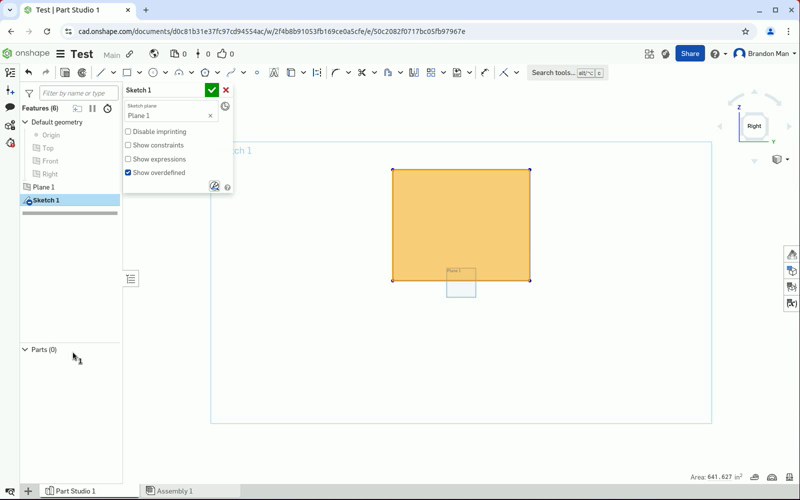
key(shift+y)
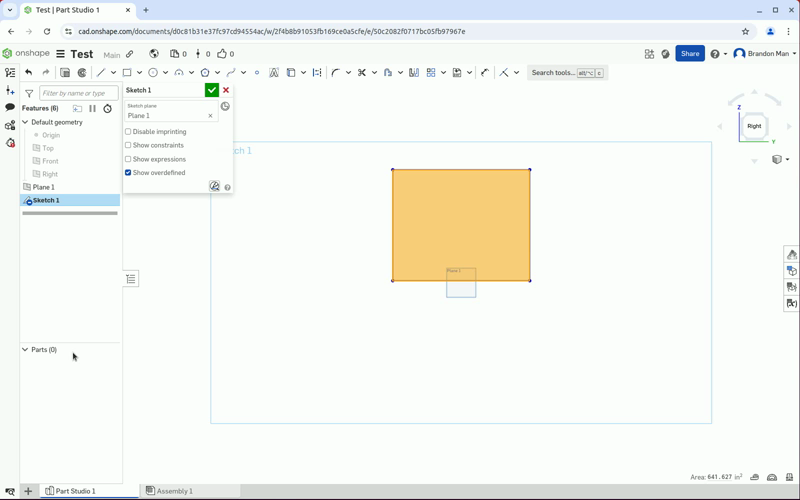
key(shift+e)
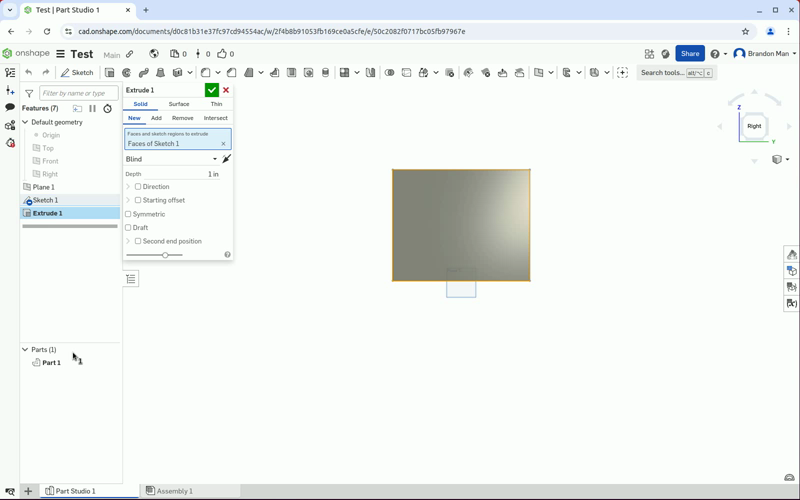
mouse_move(143, 106)
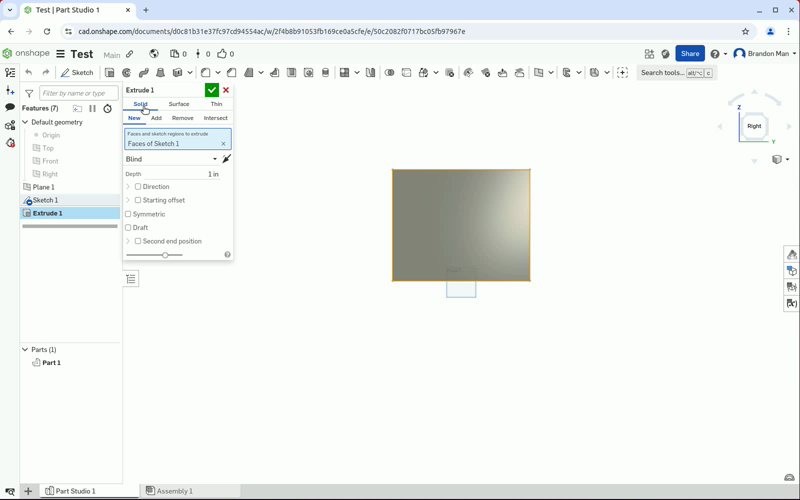
click(143, 106)
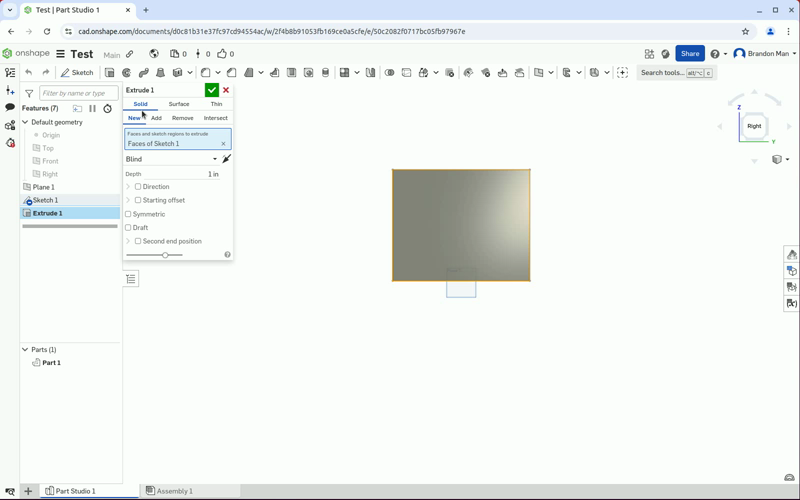
mouse_move(137, 120)
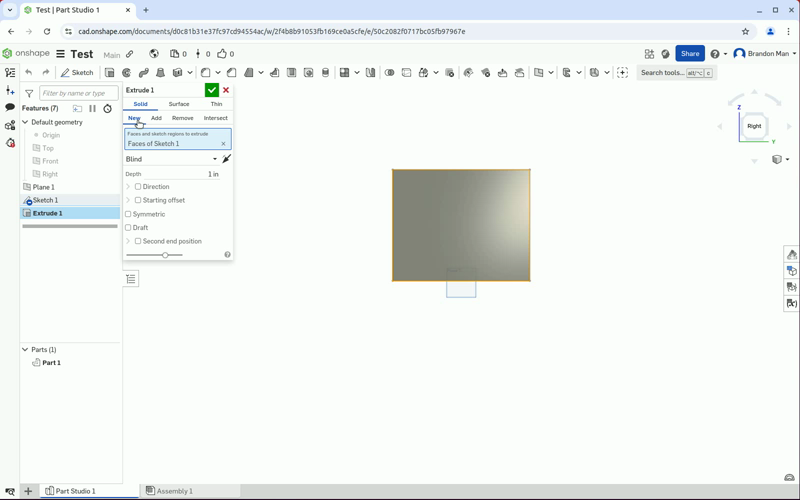
click(137, 120)
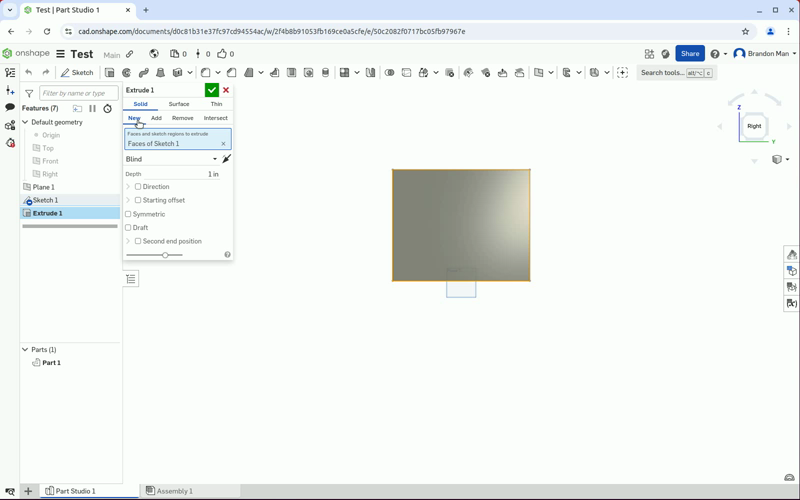
key(tab, 4)
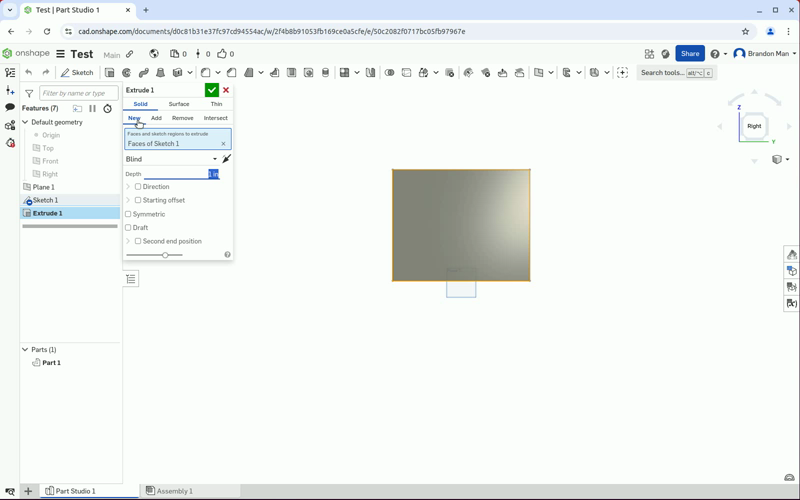
text(0.241)
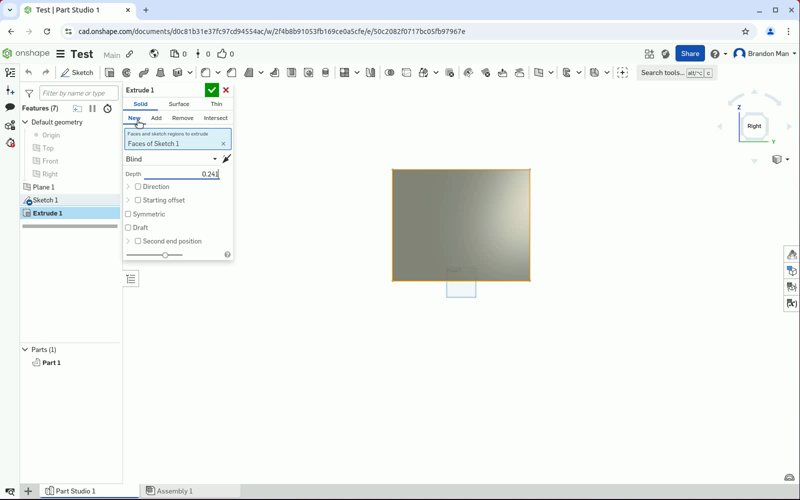
key(enter)
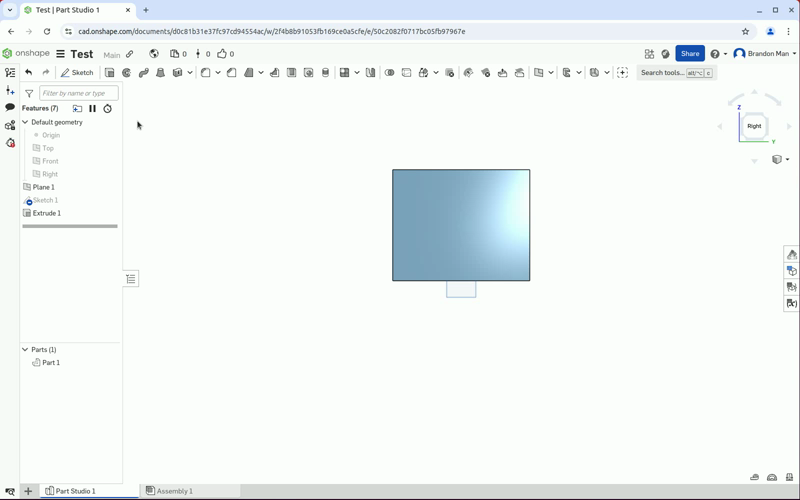
key(shift+h)
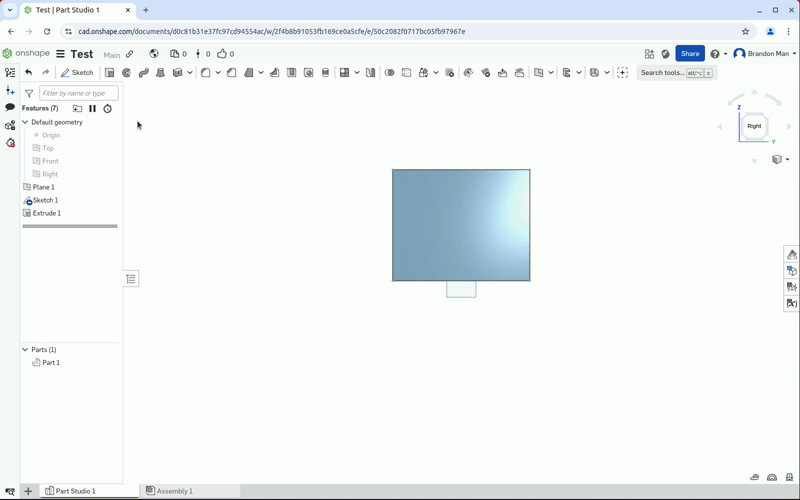
key(shift+h)
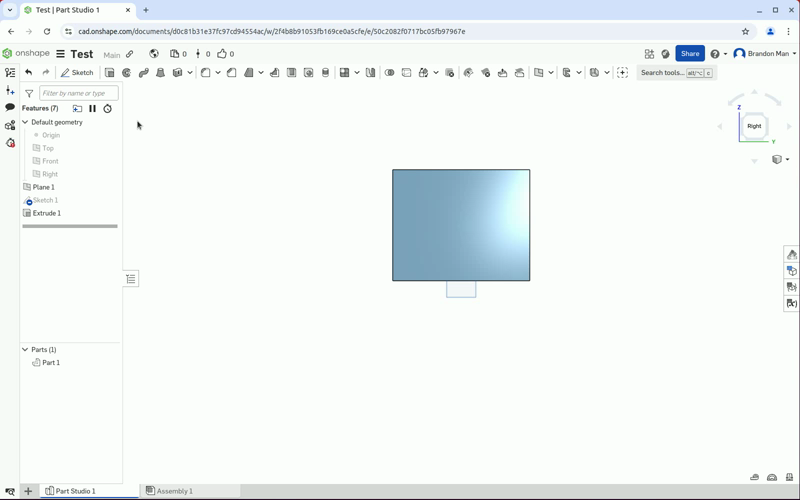
mouse_move(73, 189)
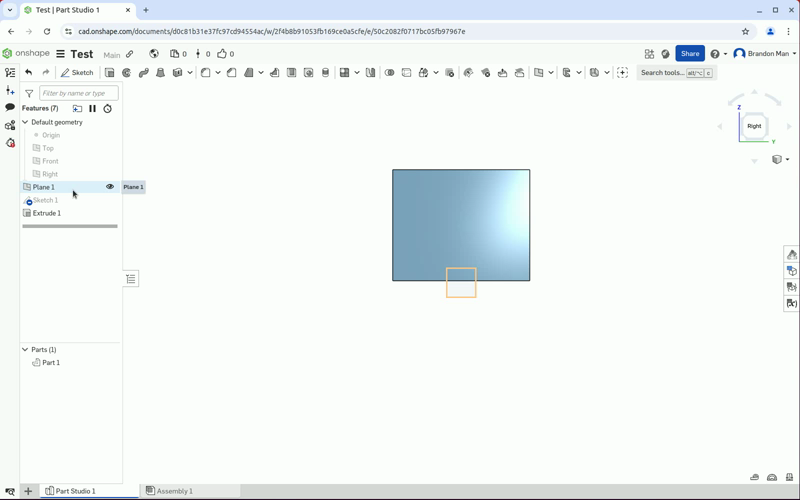
click(73, 189)
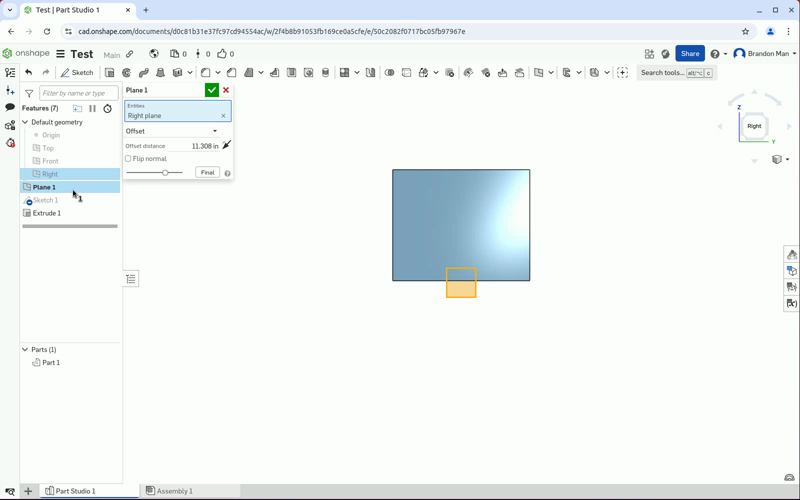
mouse_move(229, 92)
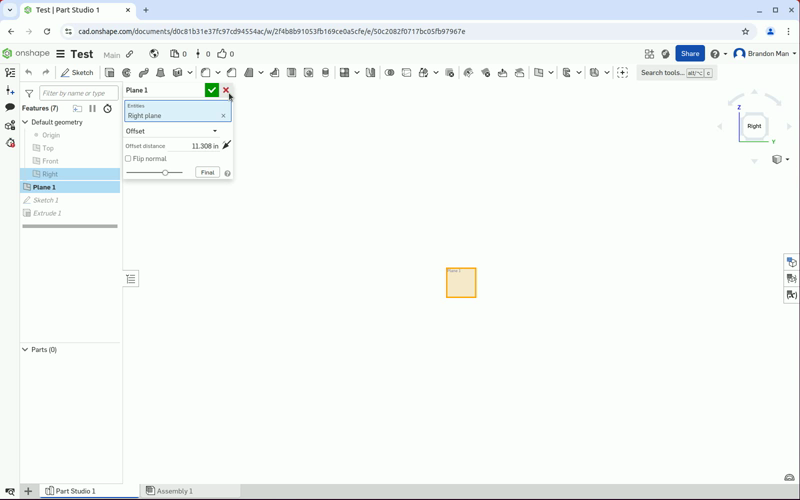
click(229, 92)
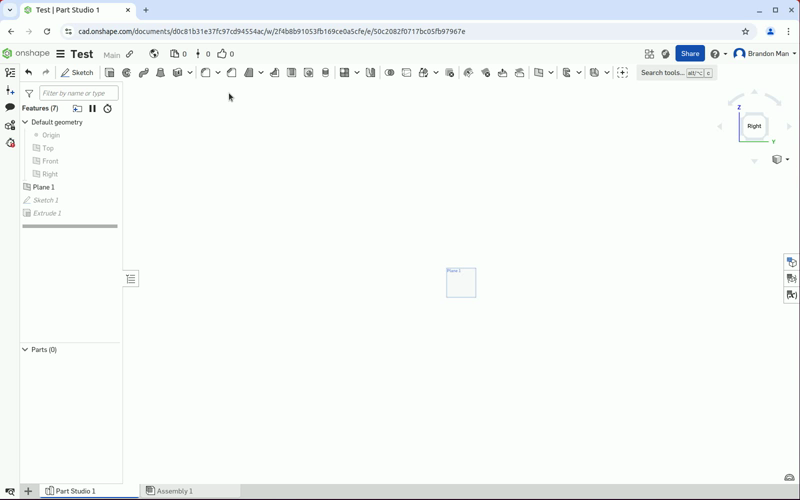
key(shift+s)
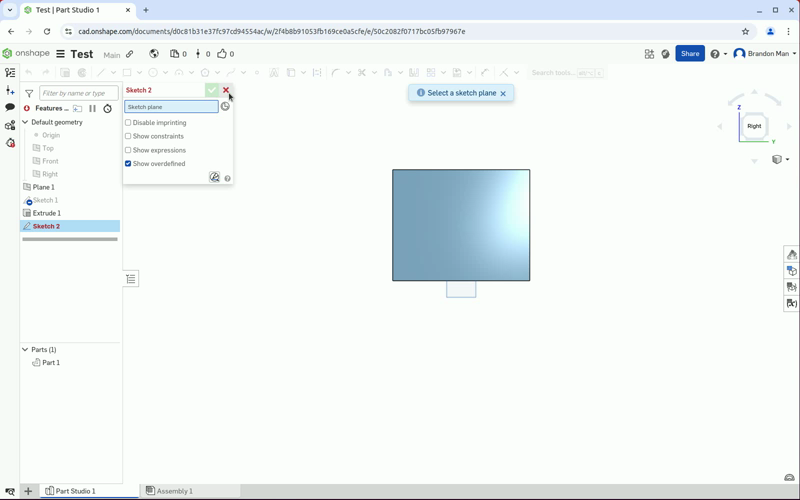
mouse_move(73, 189)
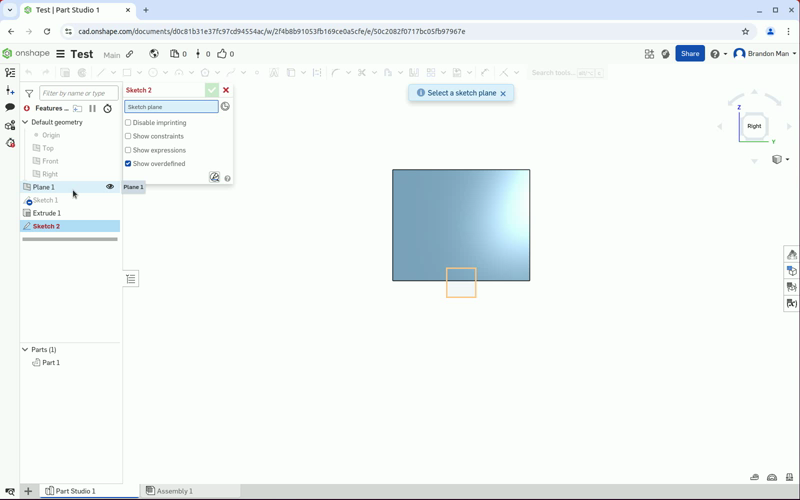
click(73, 189)
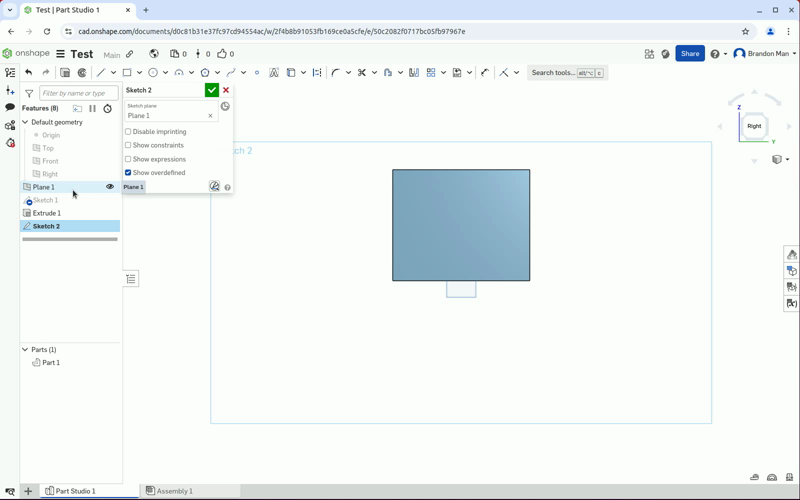
mouse_move(73, 352)
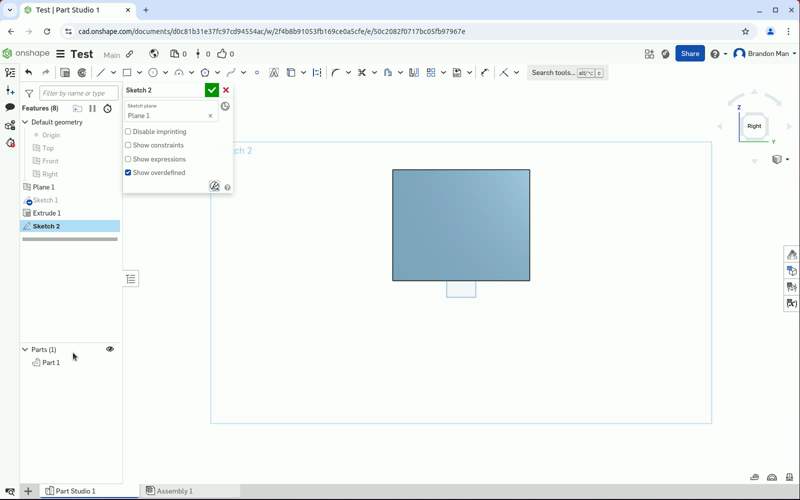
key(y)
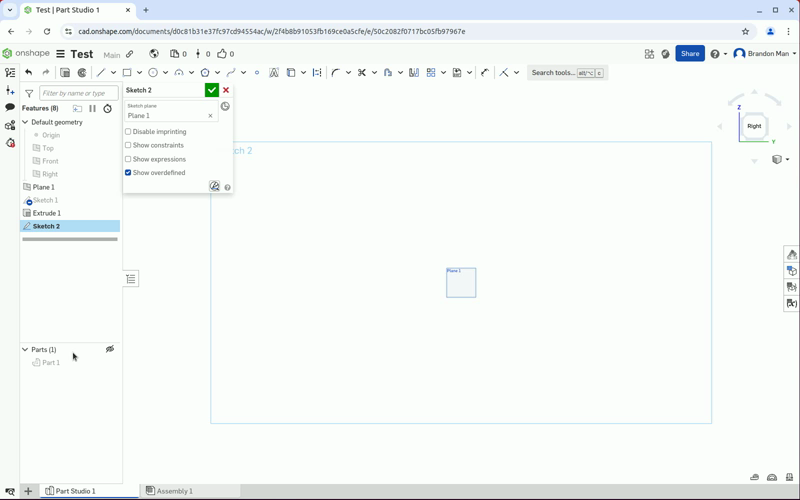
key(l)
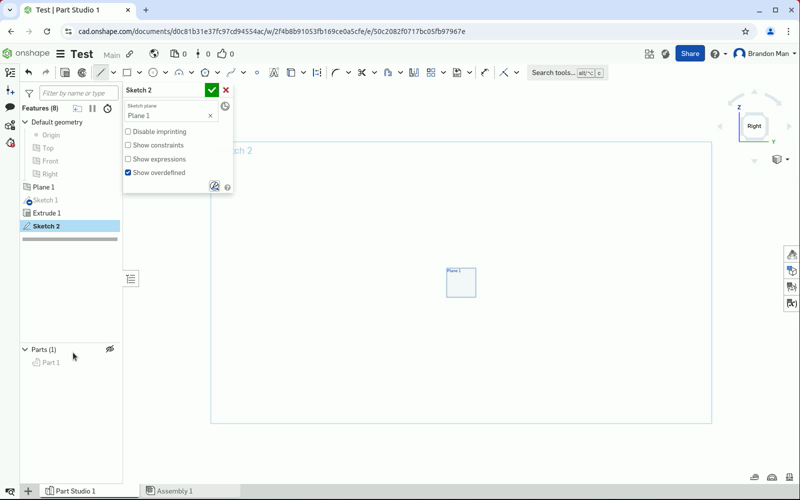
key_down(shift)
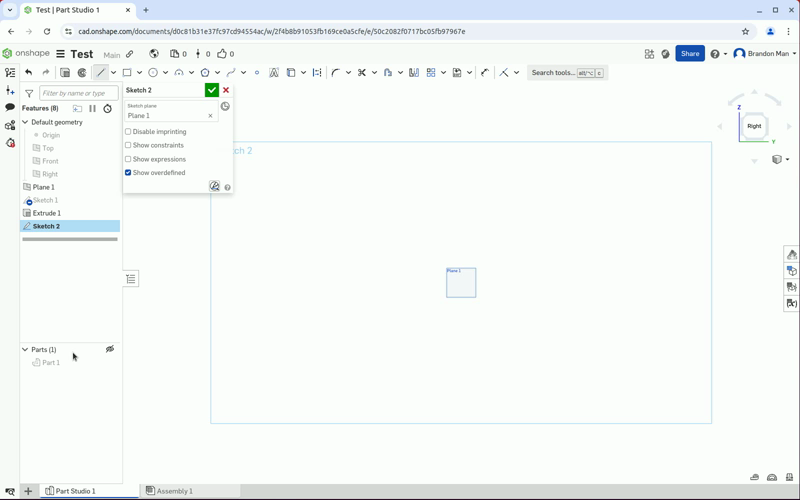
mouse_move(392, 312)
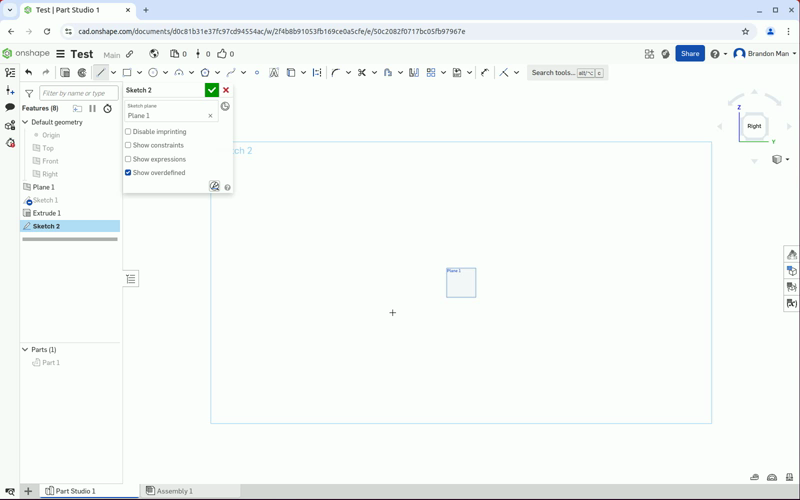
click(392, 312)
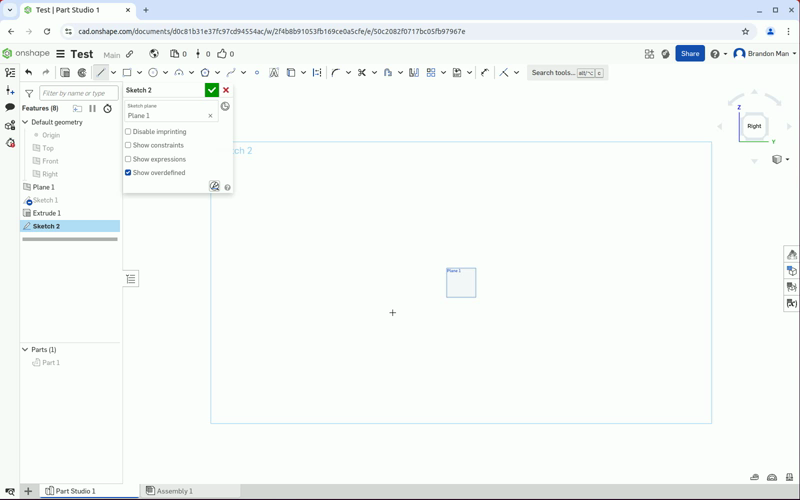
key_up(shift)
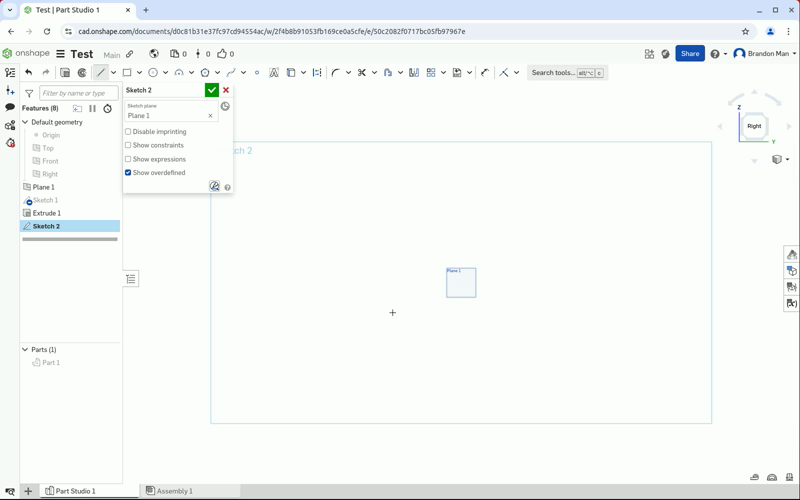
key_down(shift)
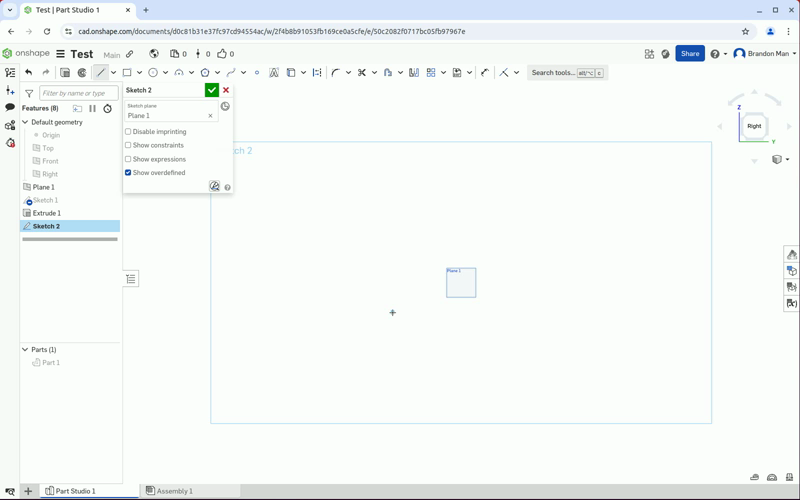
mouse_move(529, 312)
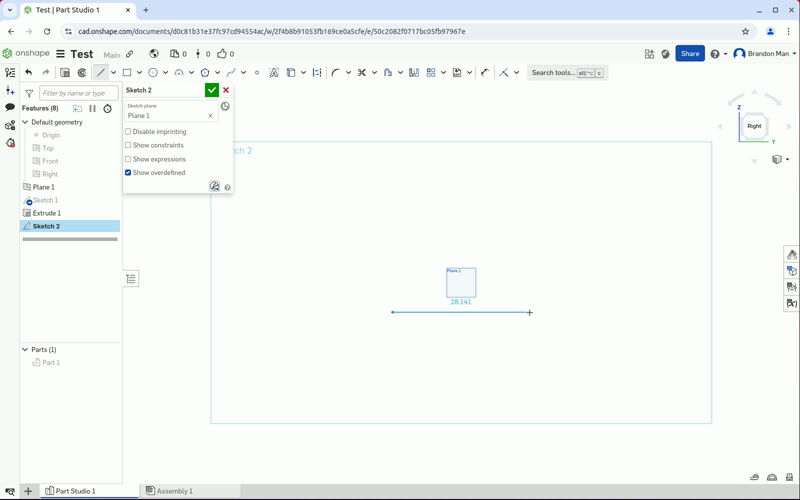
click(529, 312)
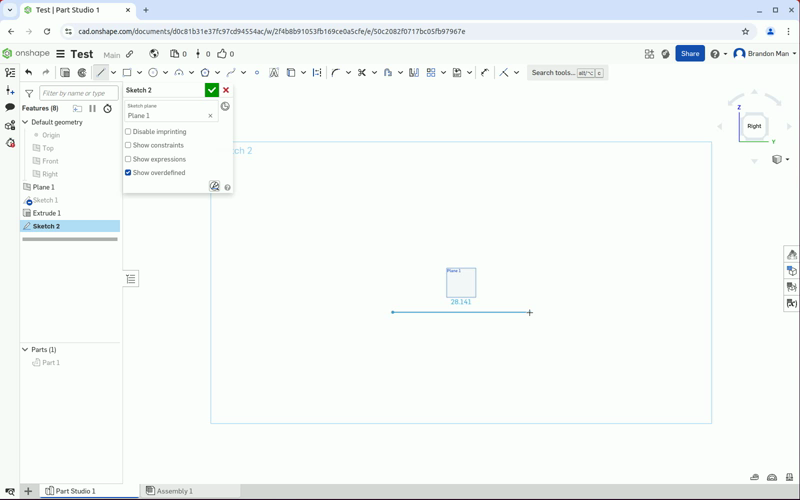
key_up(shift)
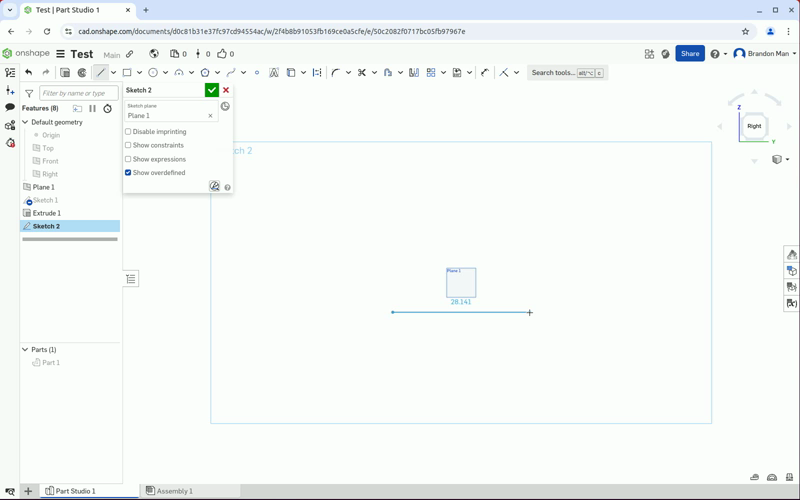
key_down(shift)
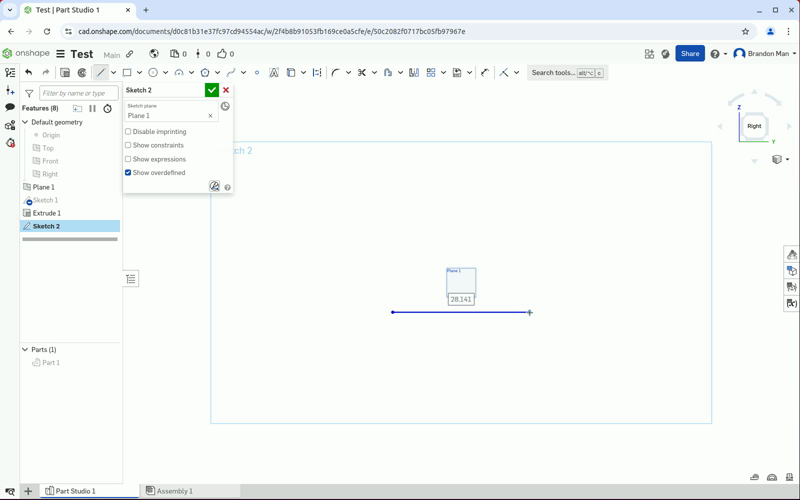
mouse_move(559, 312)
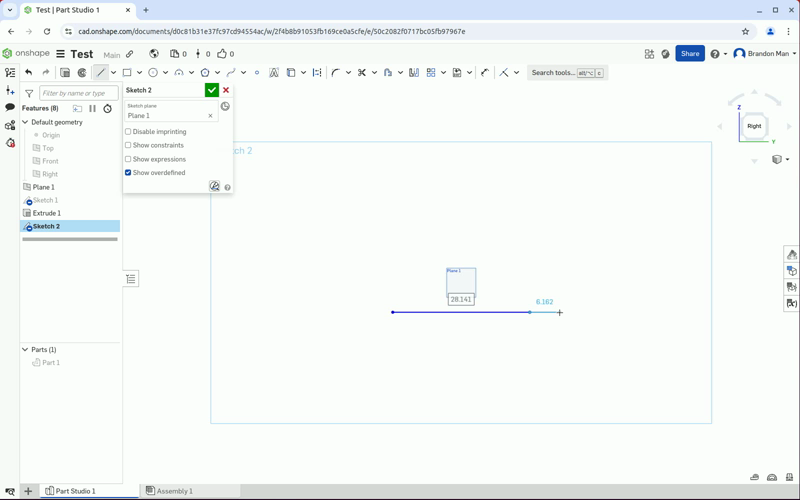
mouse_move(529, 282)
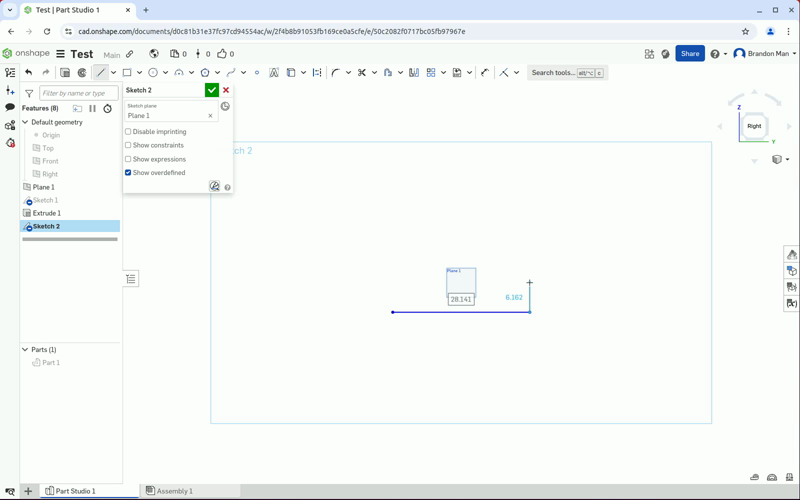
click(529, 282)
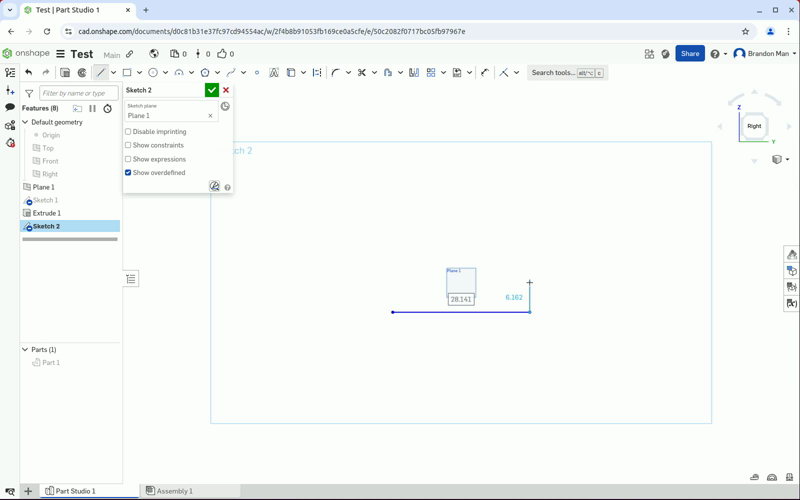
key_up(shift)
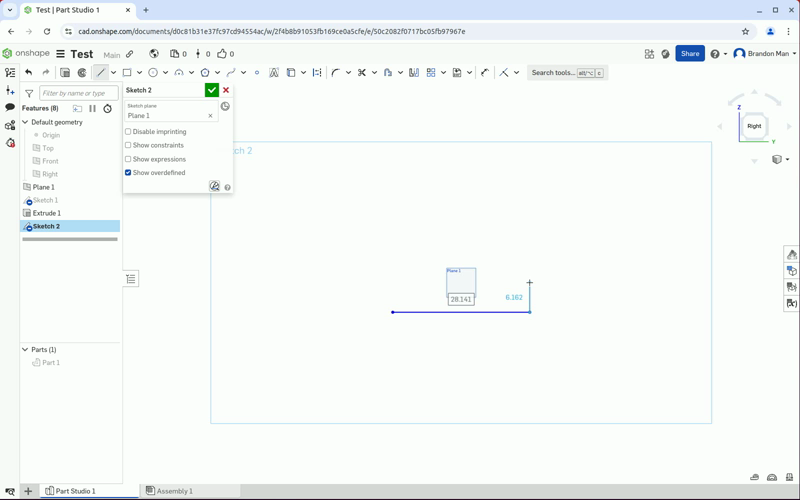
key_down(shift)
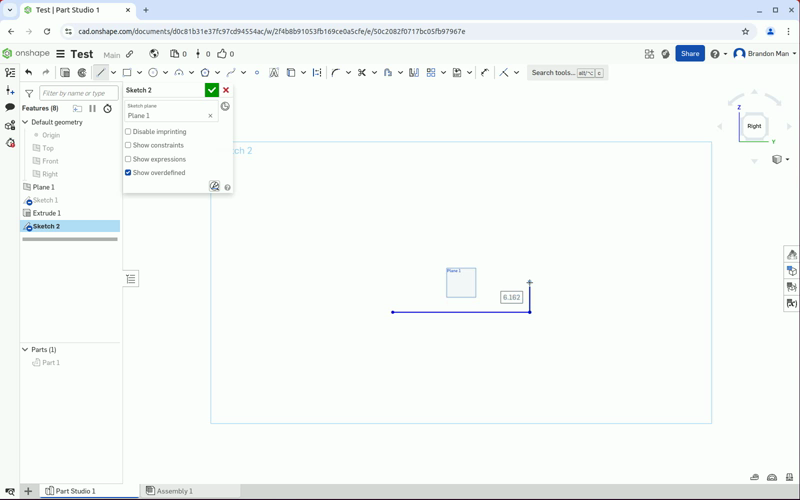
mouse_move(392, 282)
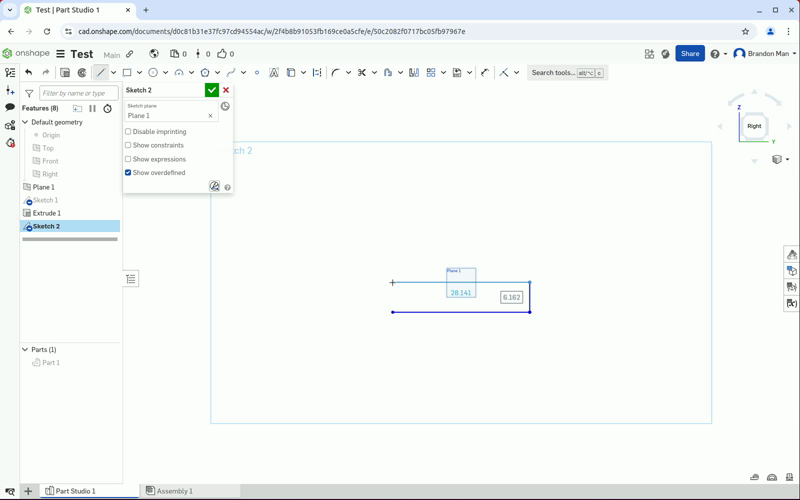
click(392, 282)
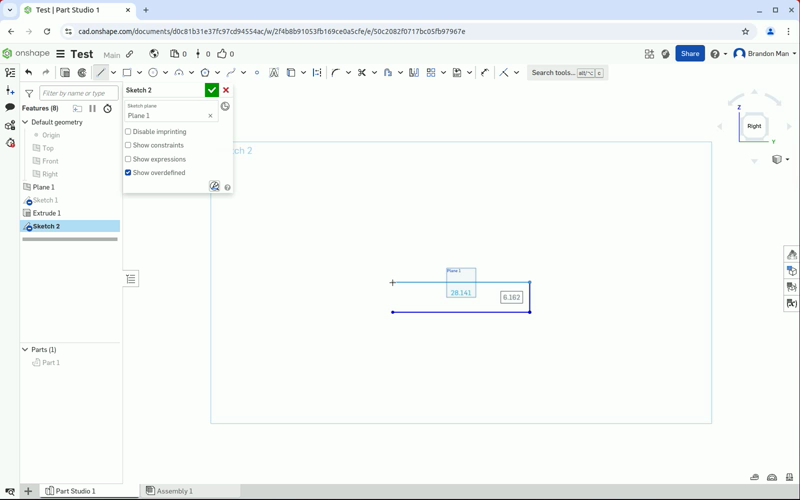
key_up(shift)
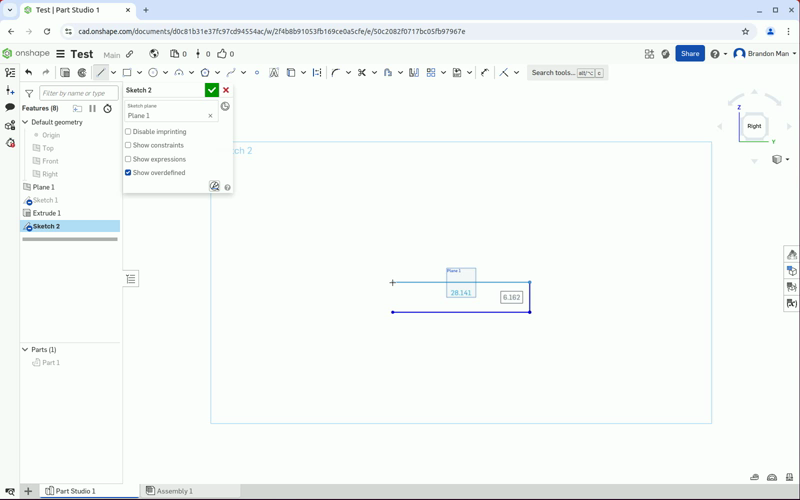
mouse_move(422, 282)
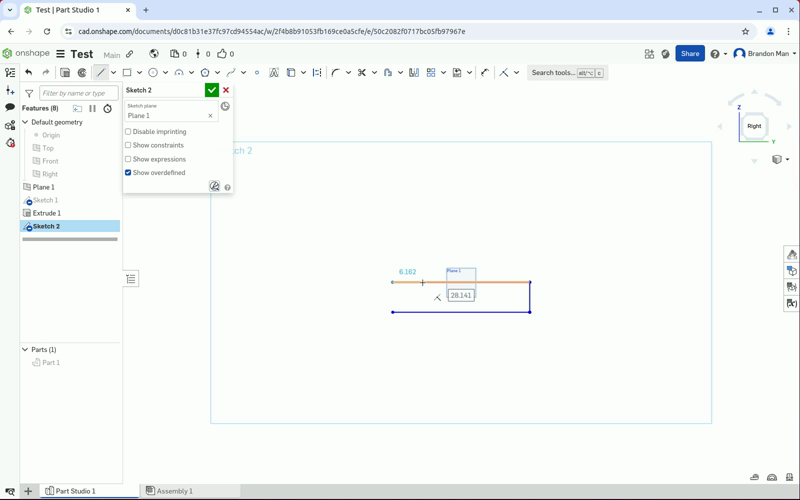
key_down(shift)
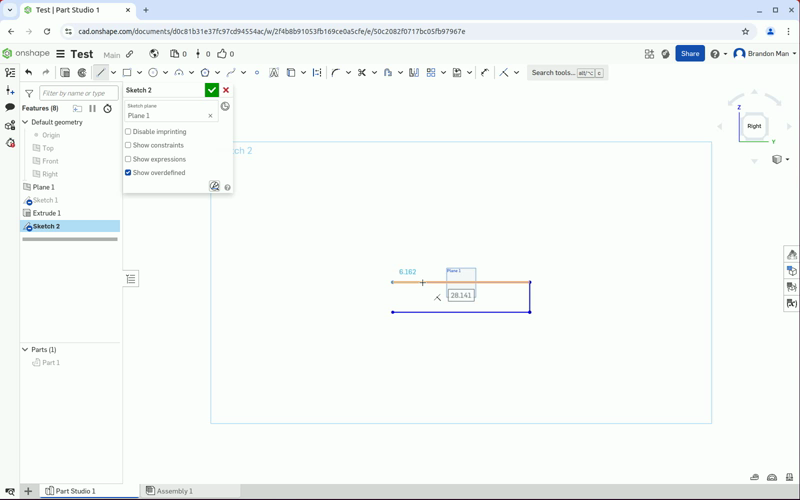
mouse_move(392, 312)
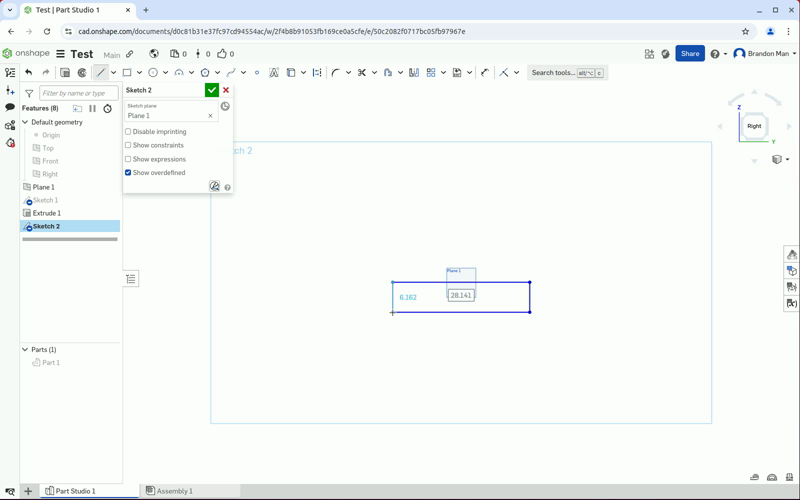
key_up(shift)
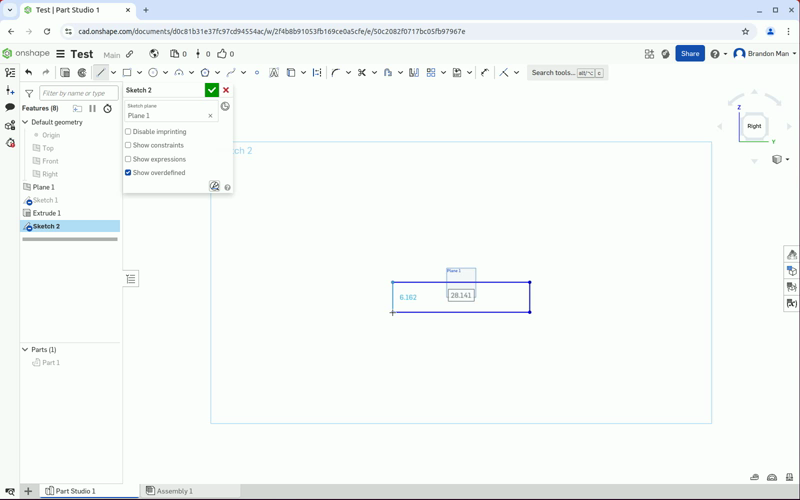
click(392, 312)
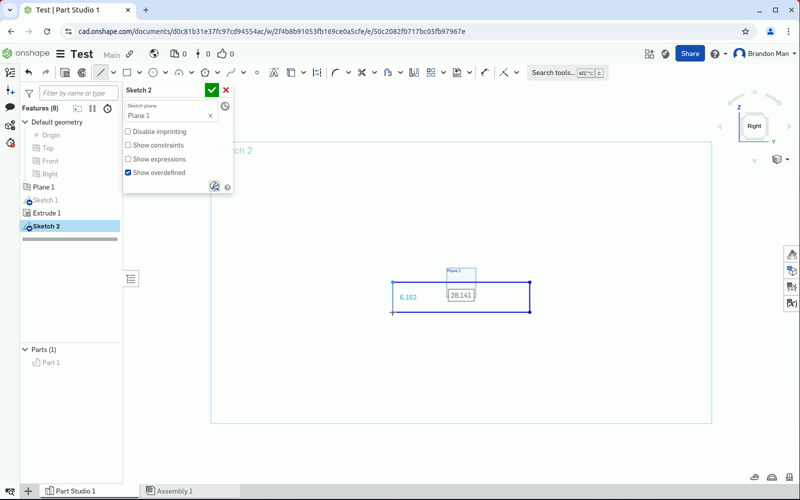
key(esc)
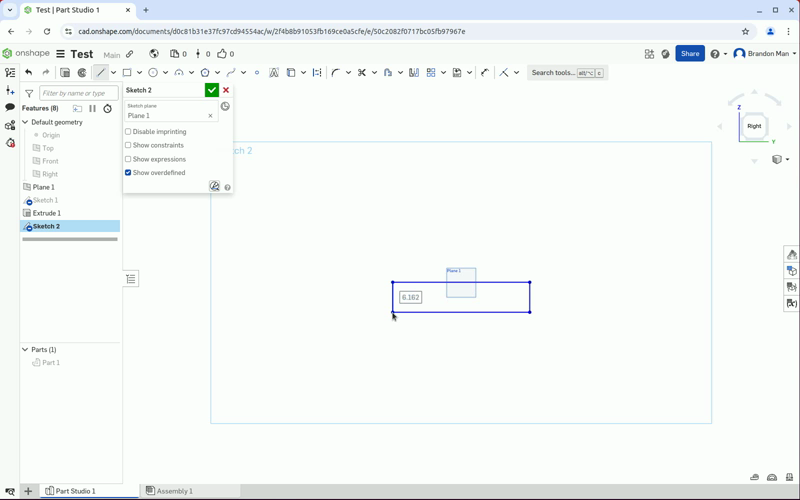
mouse_move(420, 292)
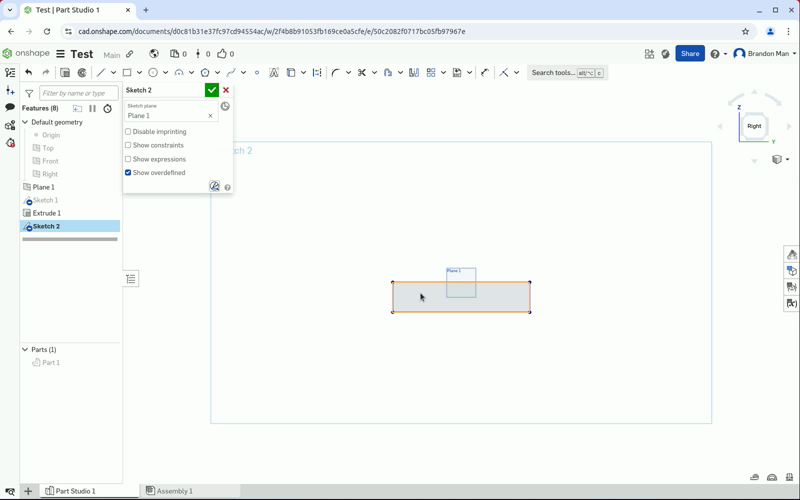
click(420, 292)
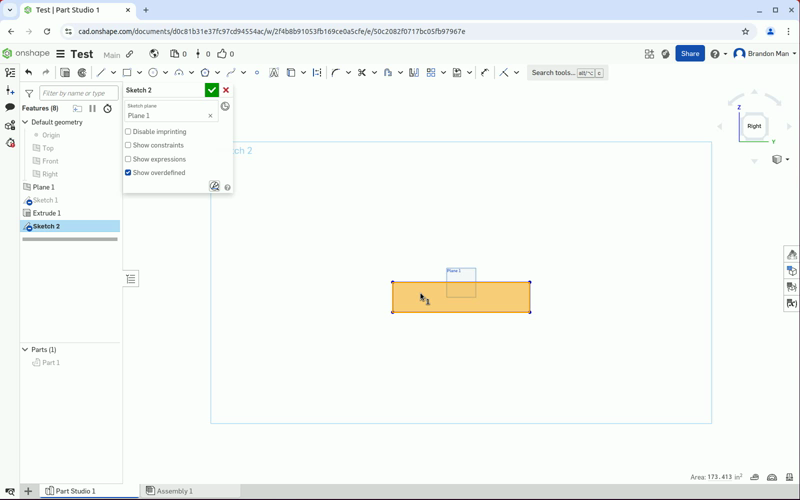
mouse_move(73, 352)
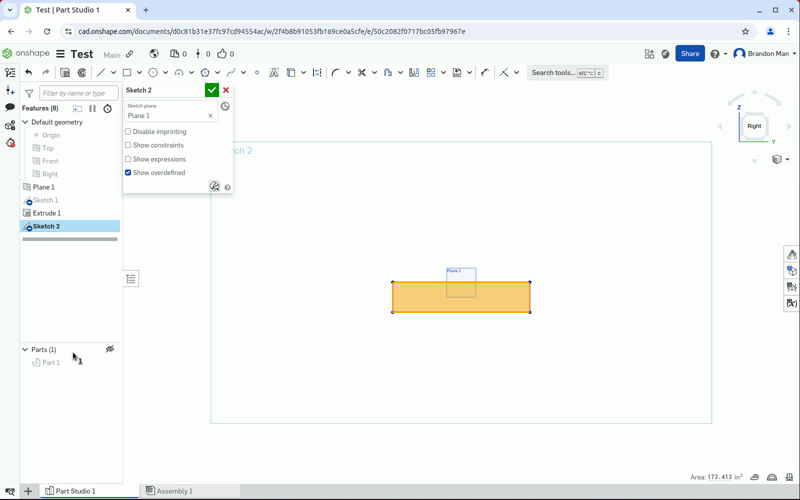
key(shift+y)
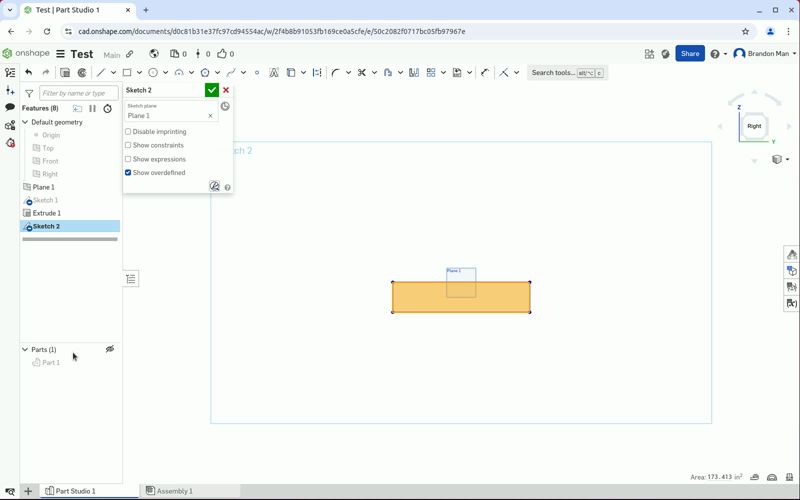
key(shift+e)
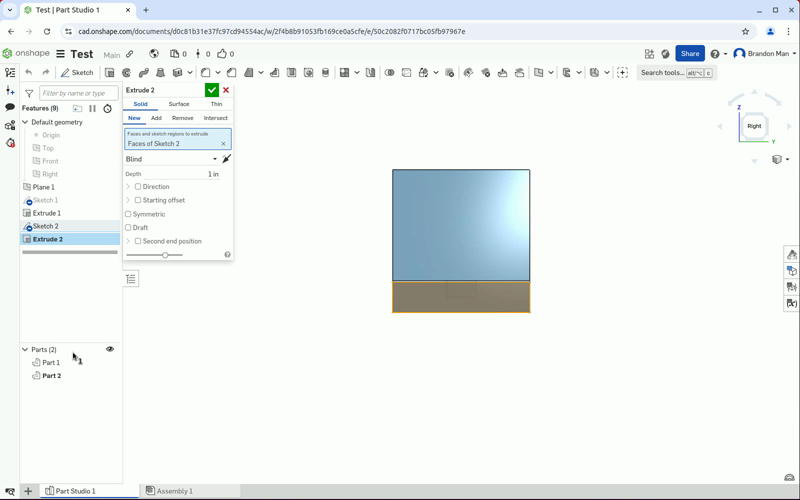
mouse_move(143, 106)
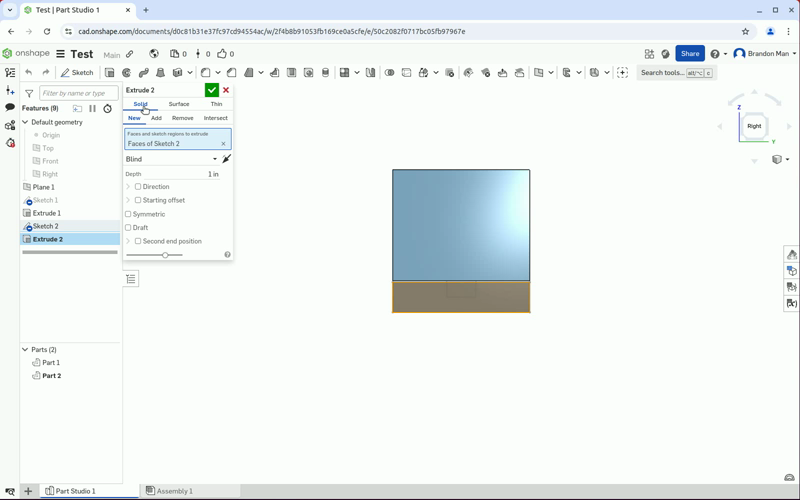
click(143, 106)
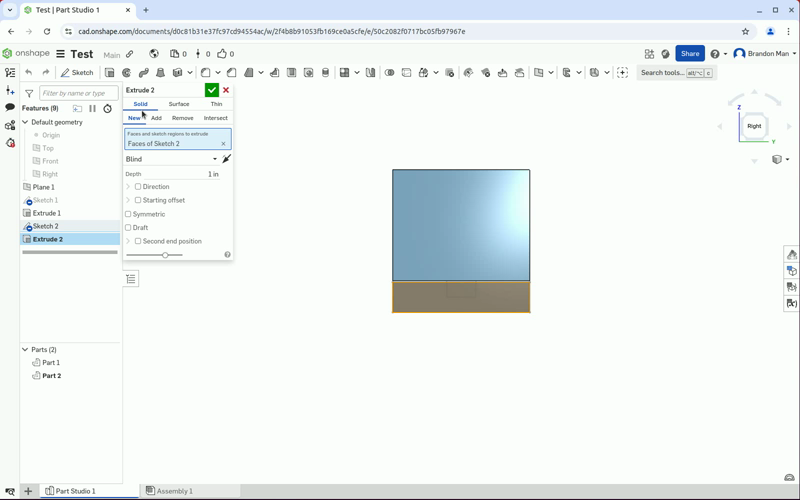
mouse_move(137, 120)
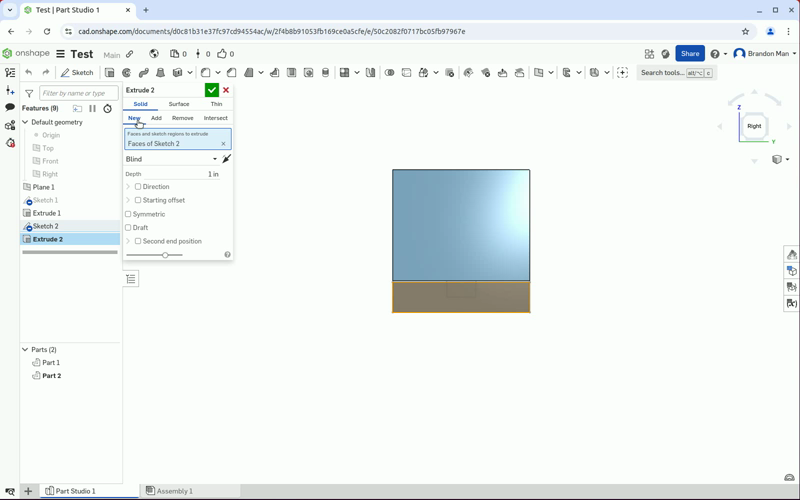
click(137, 120)
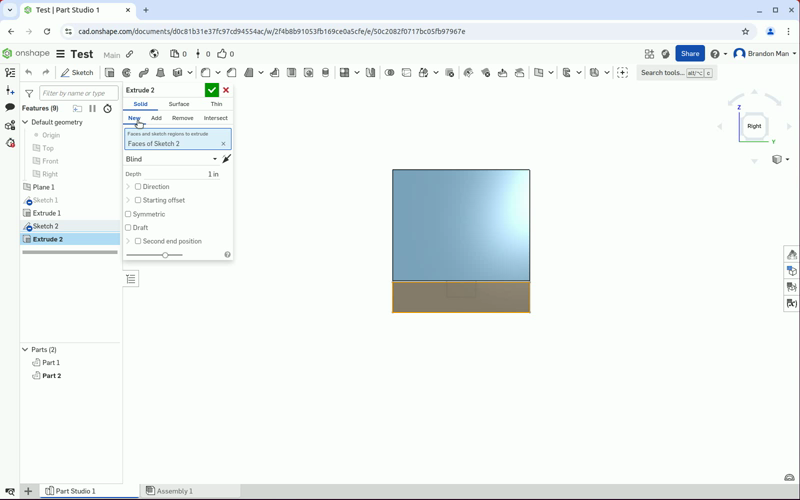
key(tab, 4)
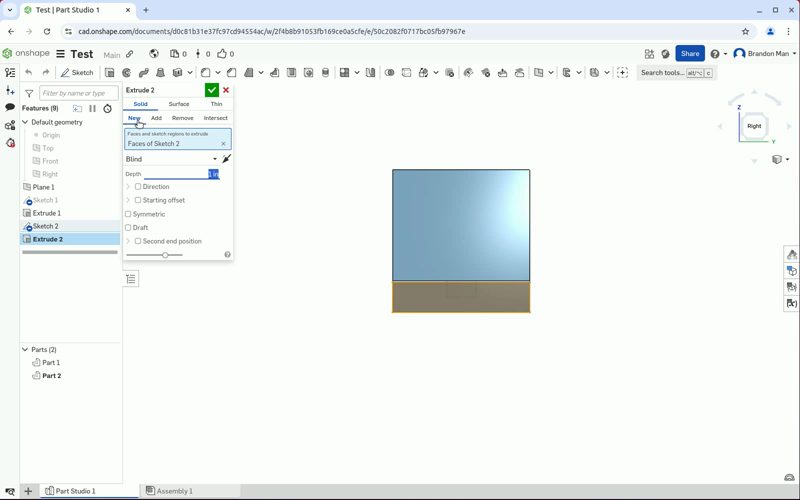
text(0.241)
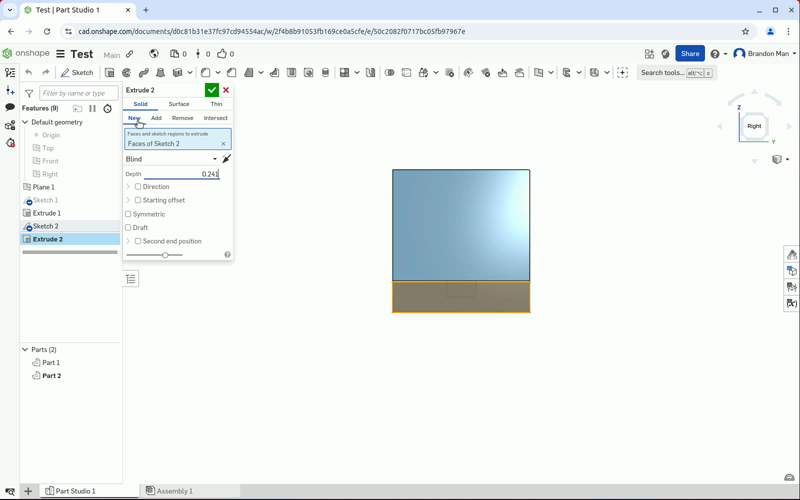
key(enter)
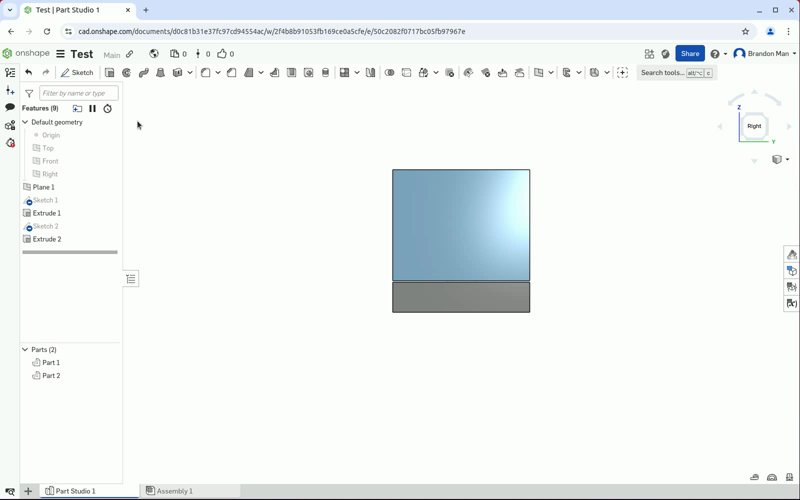
key(shift+h)
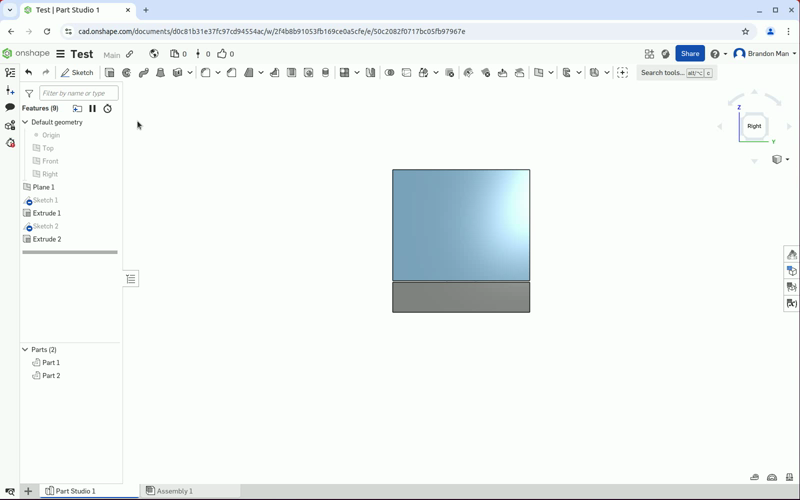
key(shift+h)
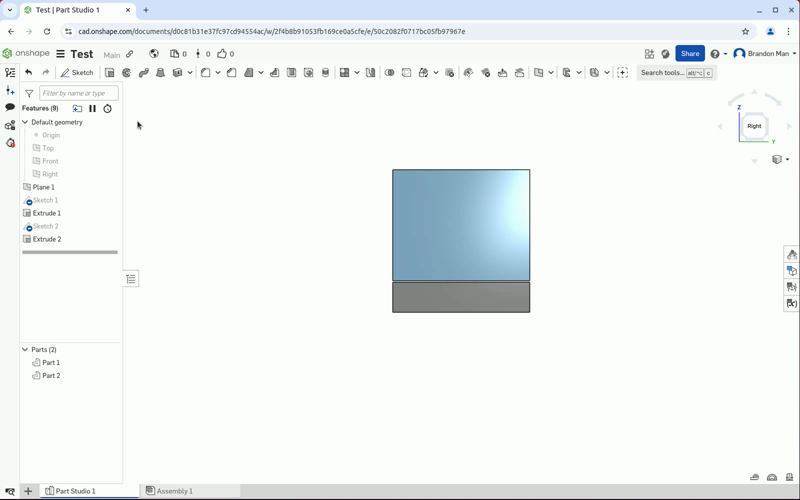
mouse_move(73, 189)
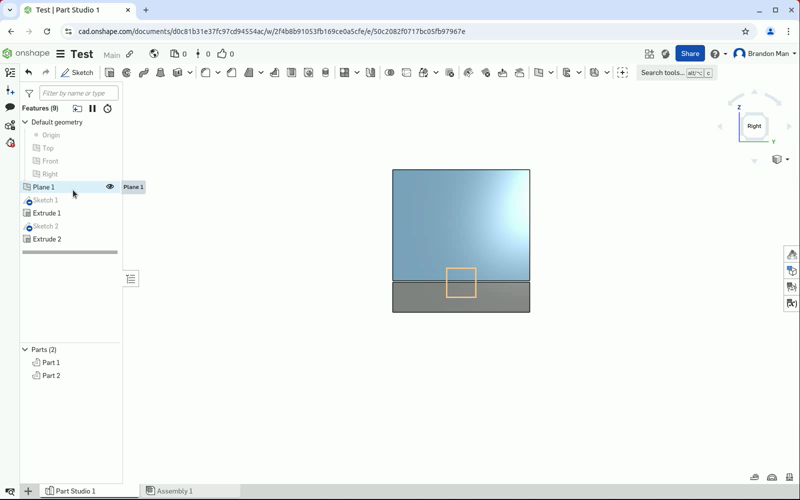
click(73, 189)
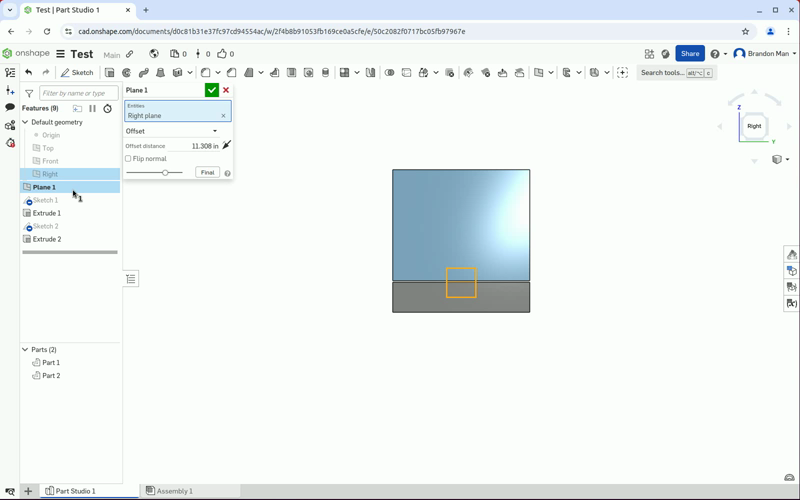
mouse_move(229, 92)
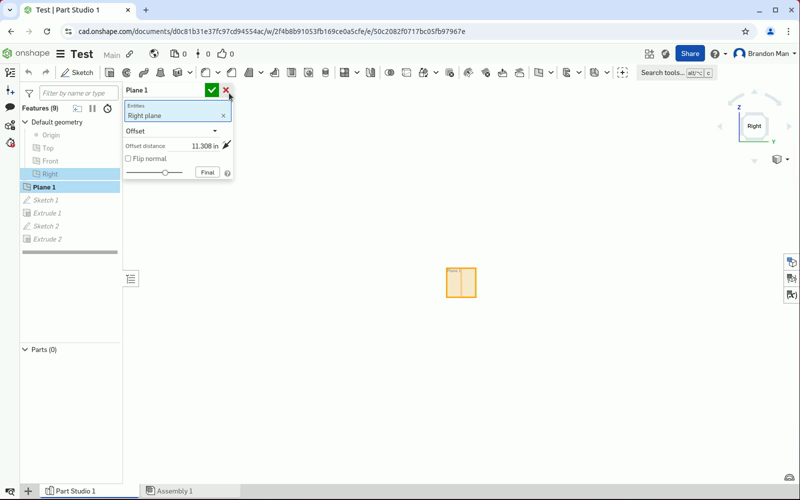
click(229, 92)
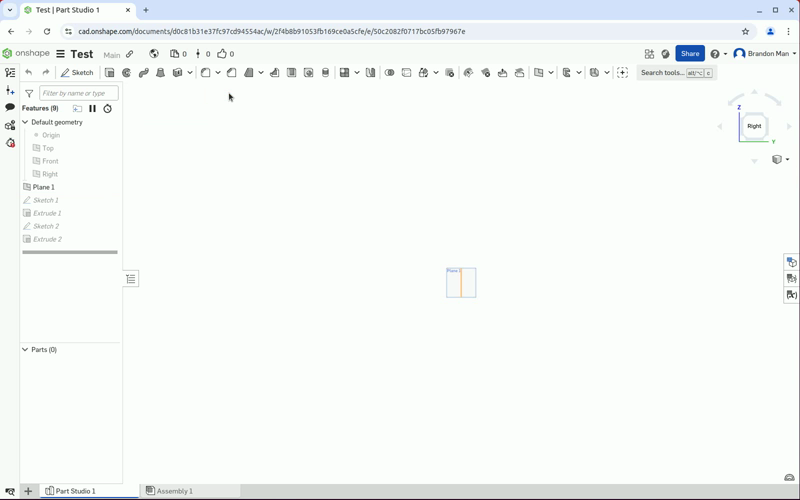
key(shift+s)
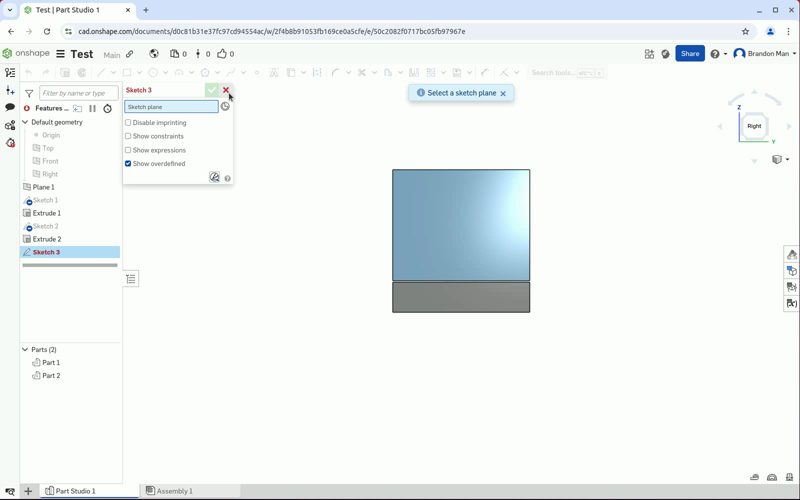
mouse_move(73, 189)
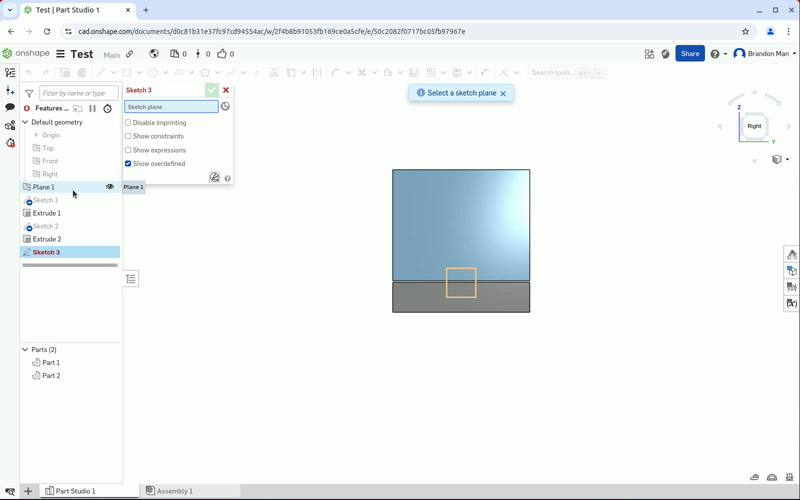
click(73, 189)
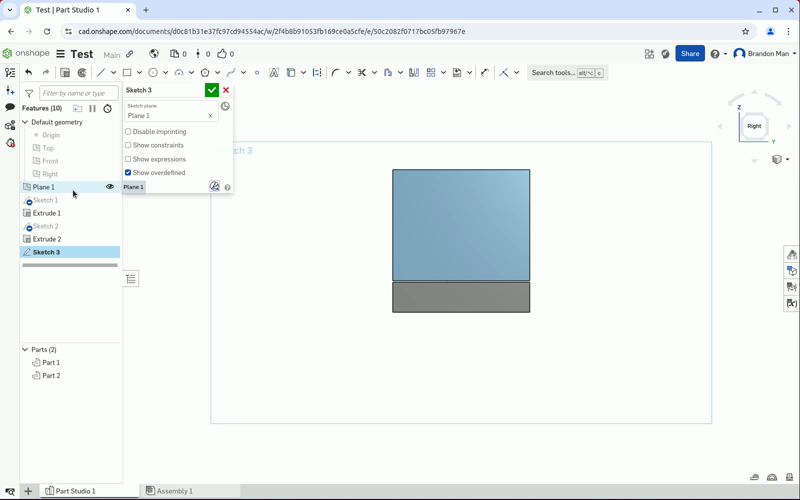
mouse_move(73, 352)
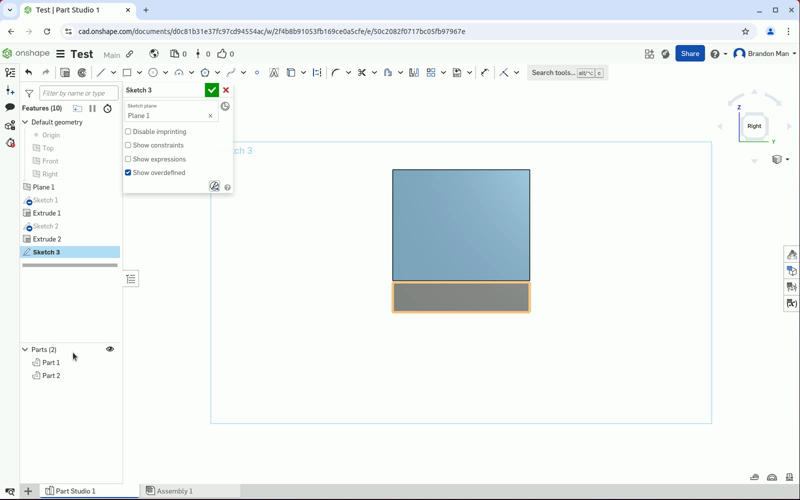
key(y)
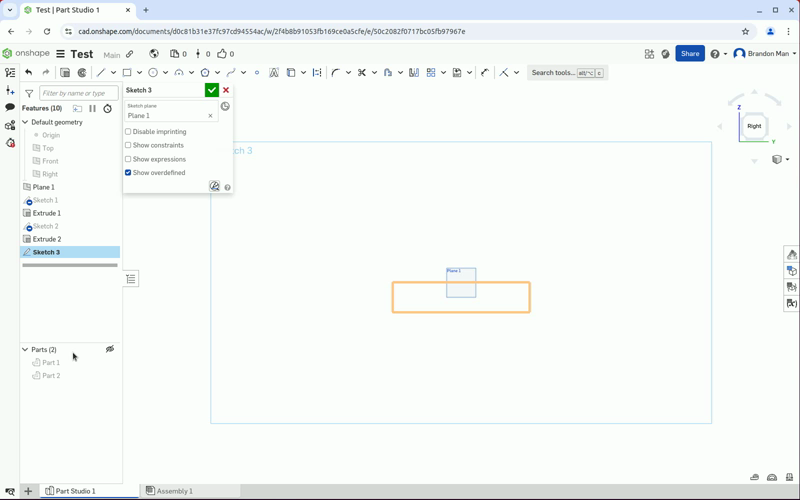
key(l)
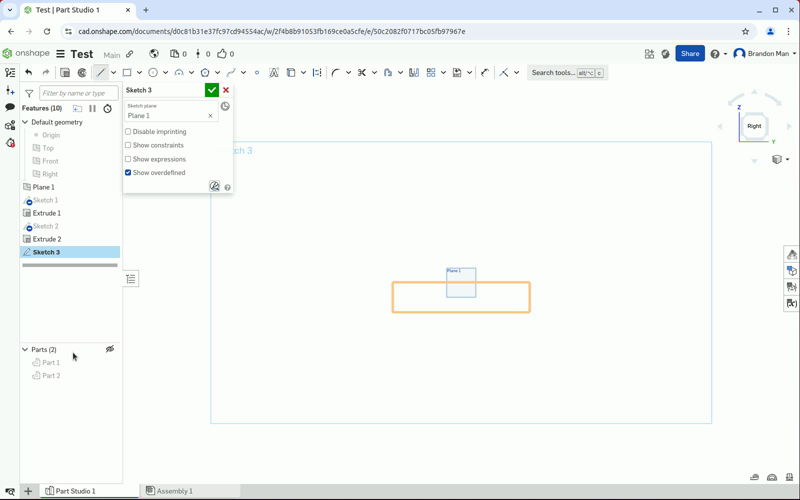
key_down(shift)
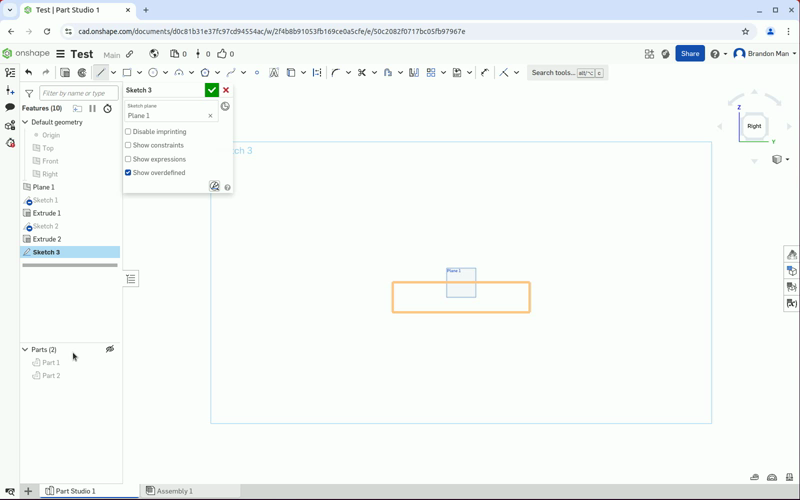
mouse_move(392, 282)
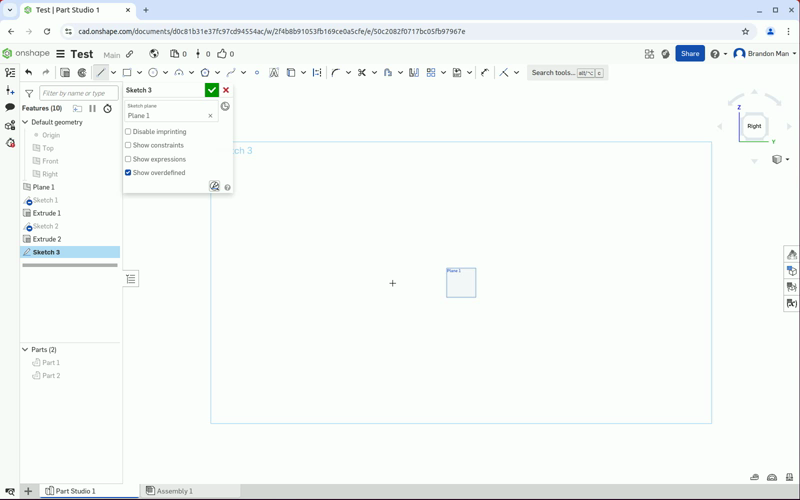
click(392, 282)
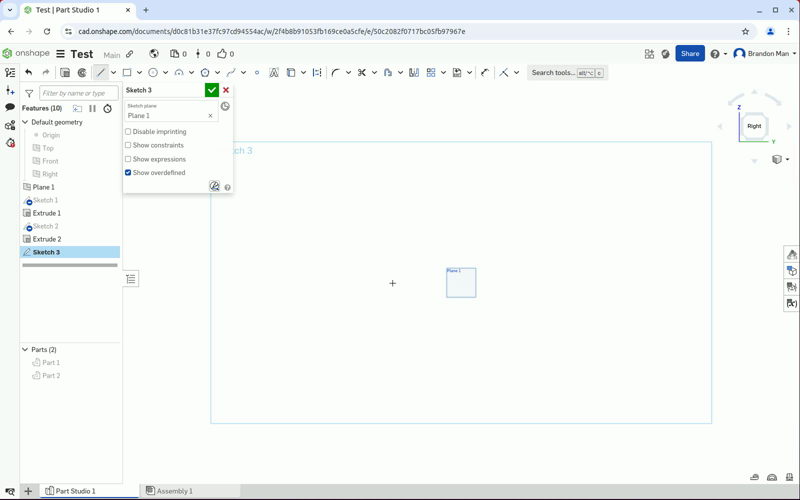
key_up(shift)
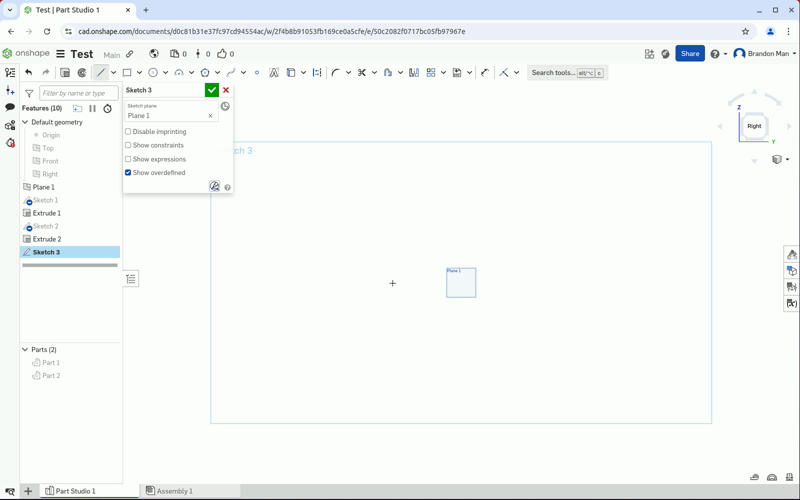
key_down(shift)
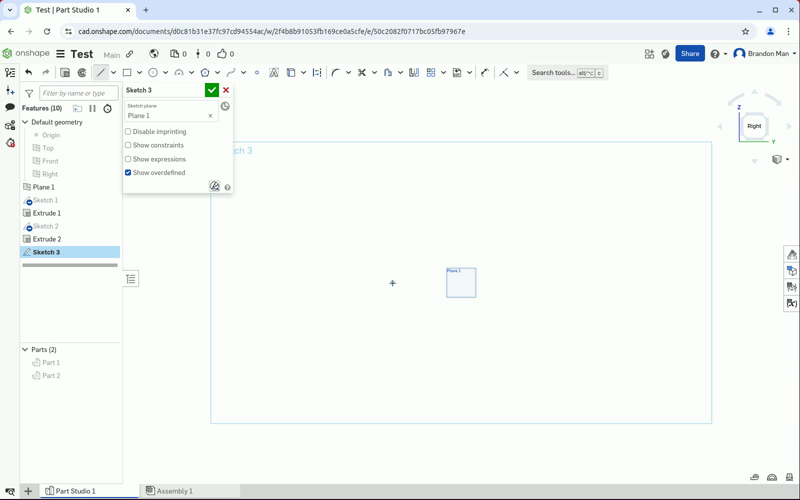
mouse_move(529, 282)
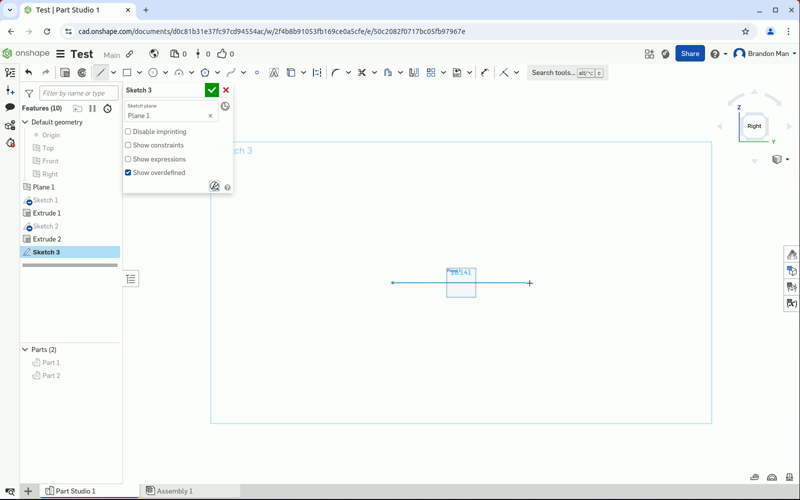
click(529, 282)
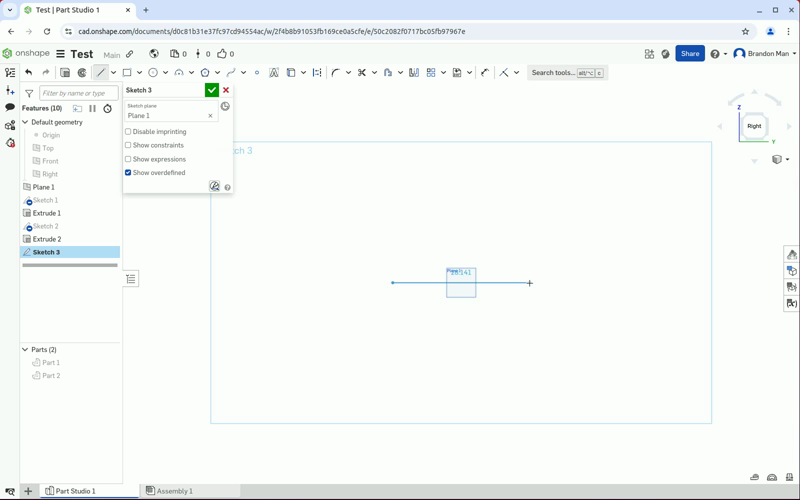
key_up(shift)
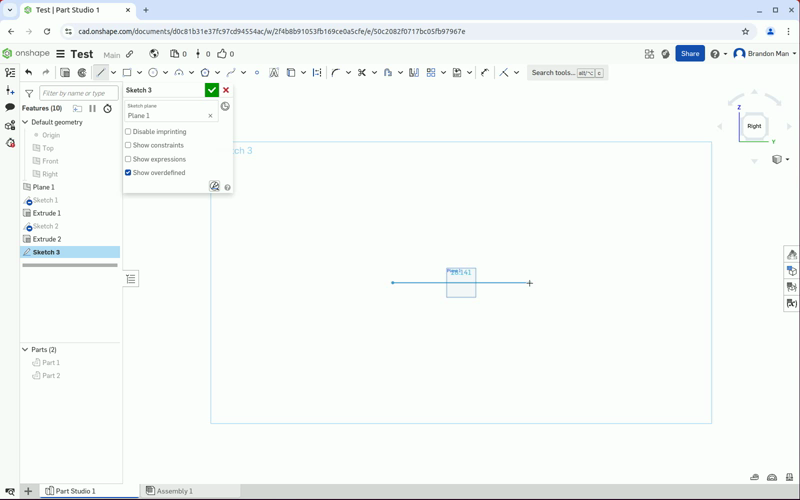
key_down(shift)
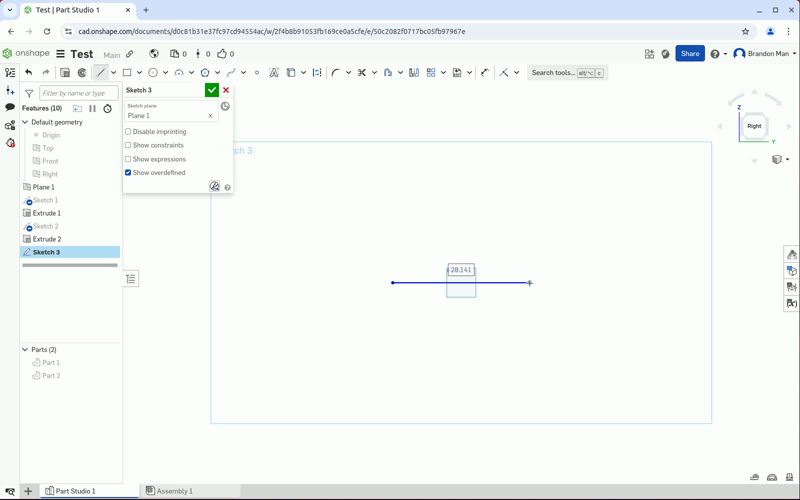
mouse_move(559, 282)
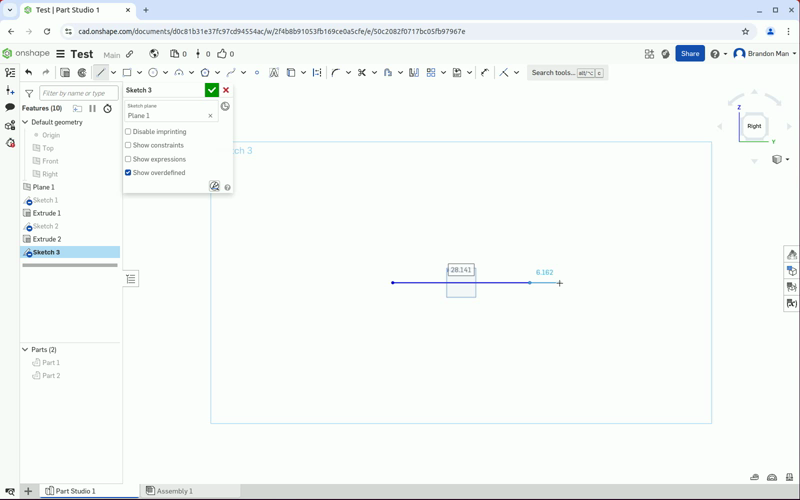
mouse_move(529, 281)
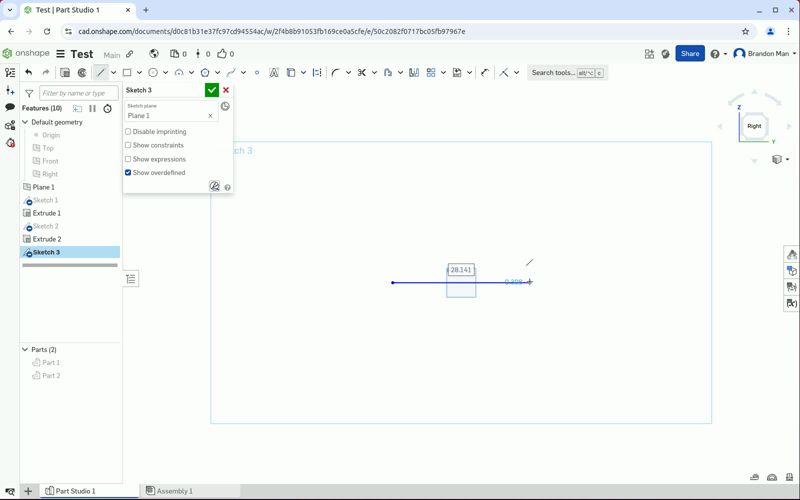
scroll(6)
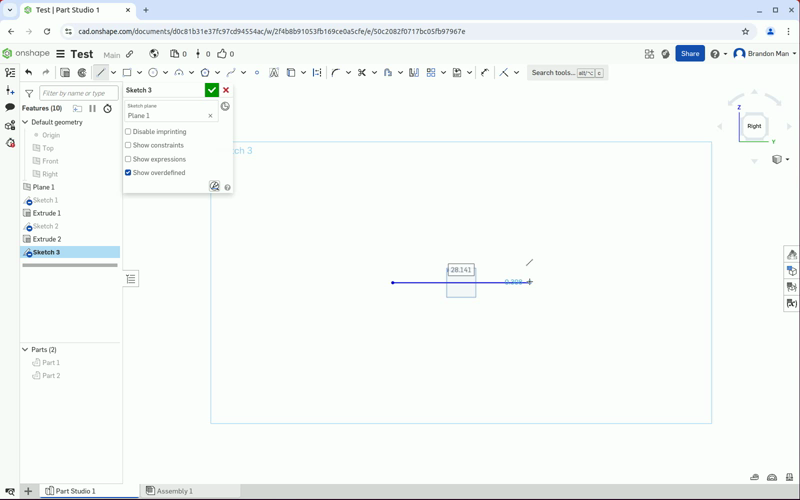
scroll(6)
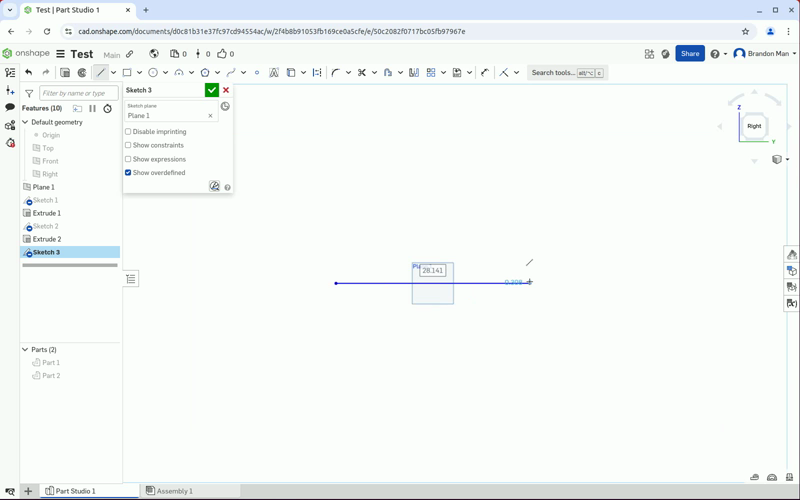
scroll(6)
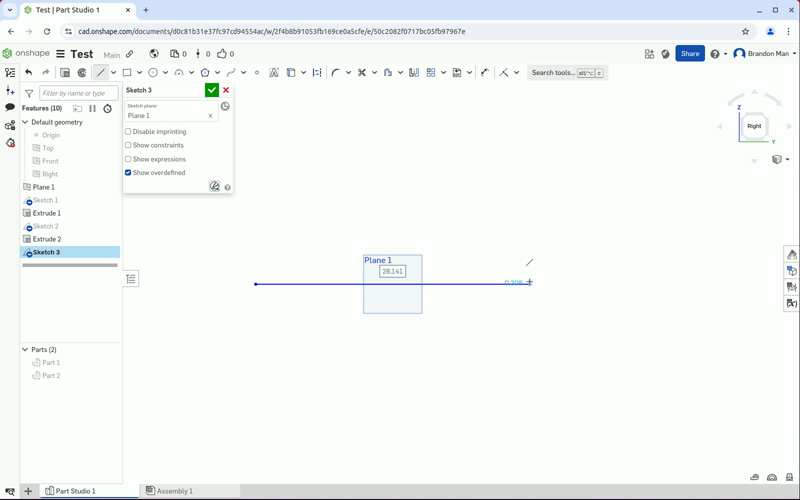
scroll(6)
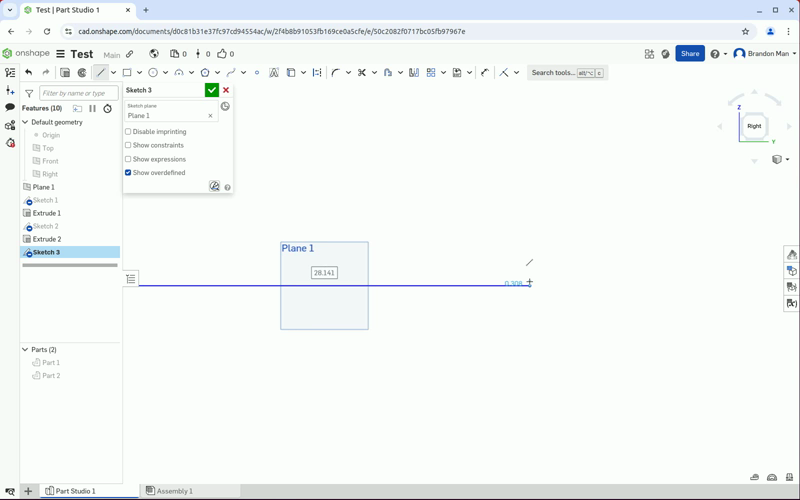
scroll(6)
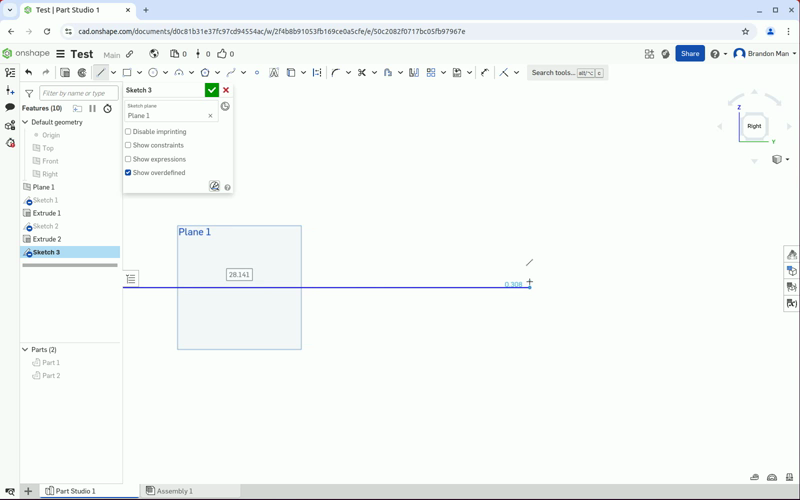
scroll(6)
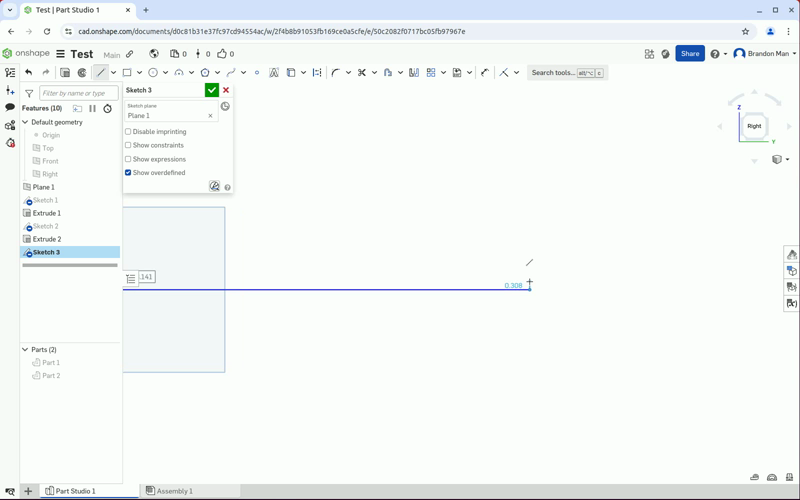
scroll(6)
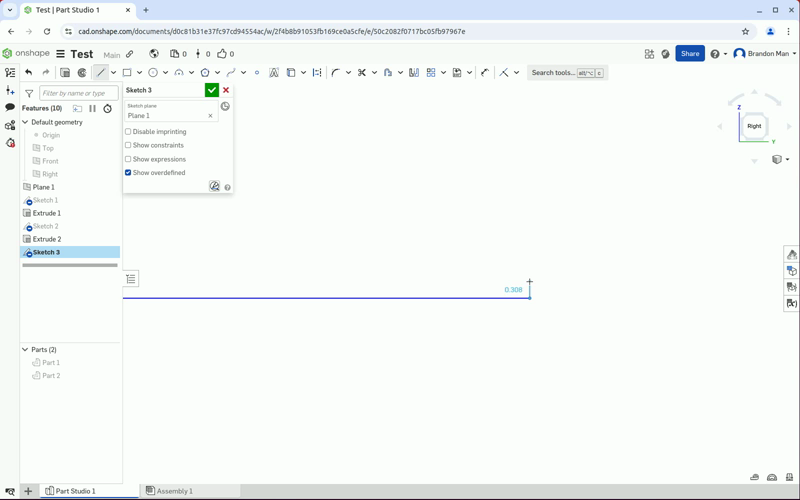
click(529, 281)
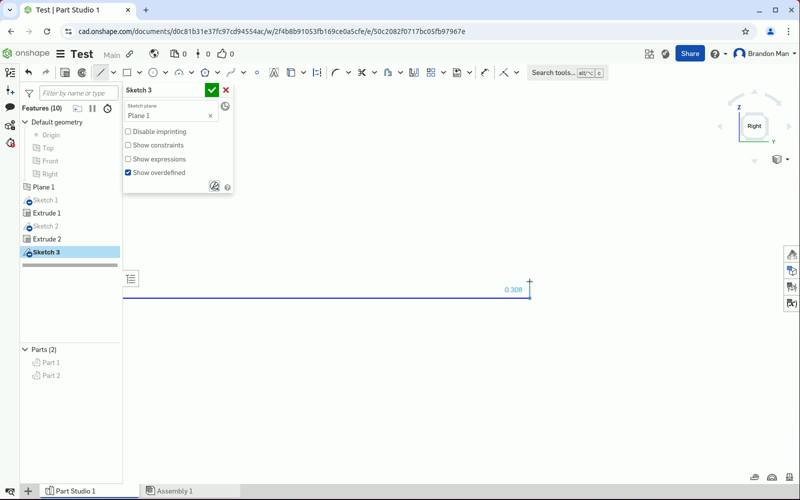
scroll(-6)
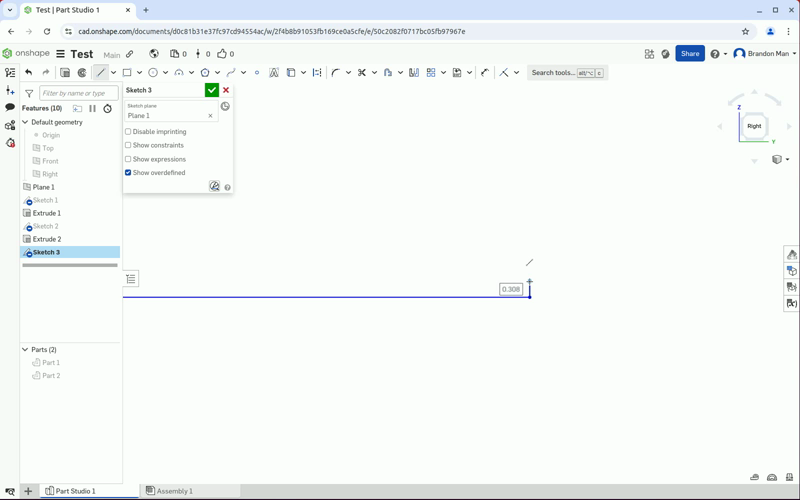
scroll(-6)
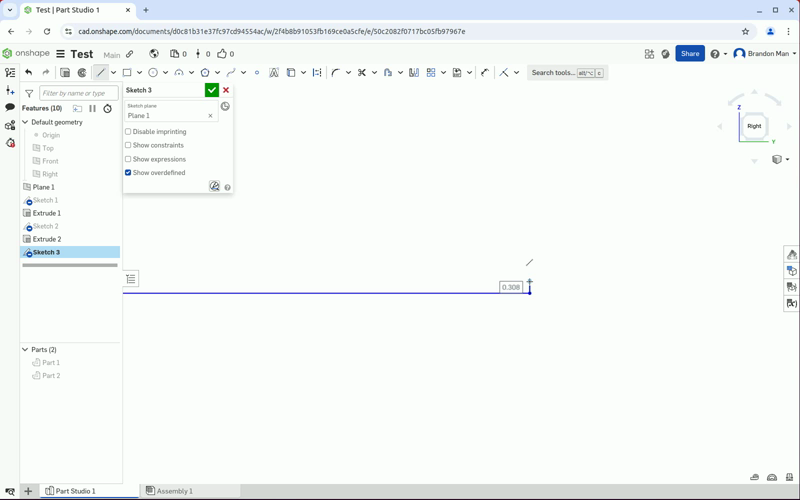
scroll(-6)
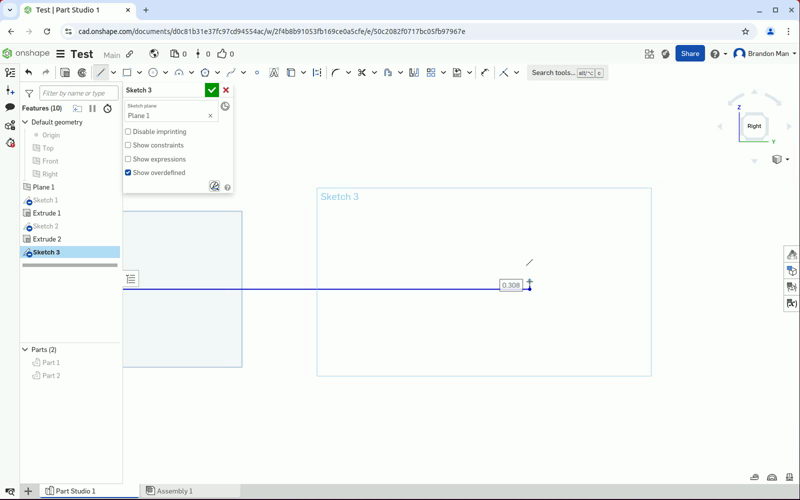
scroll(-6)
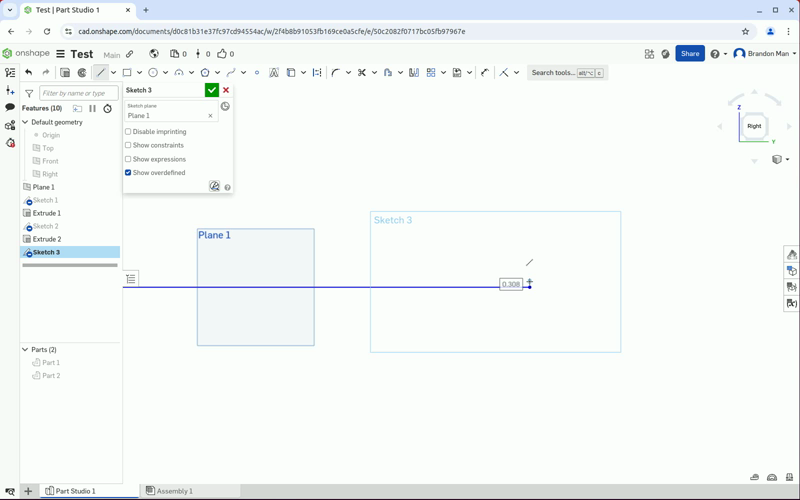
scroll(-6)
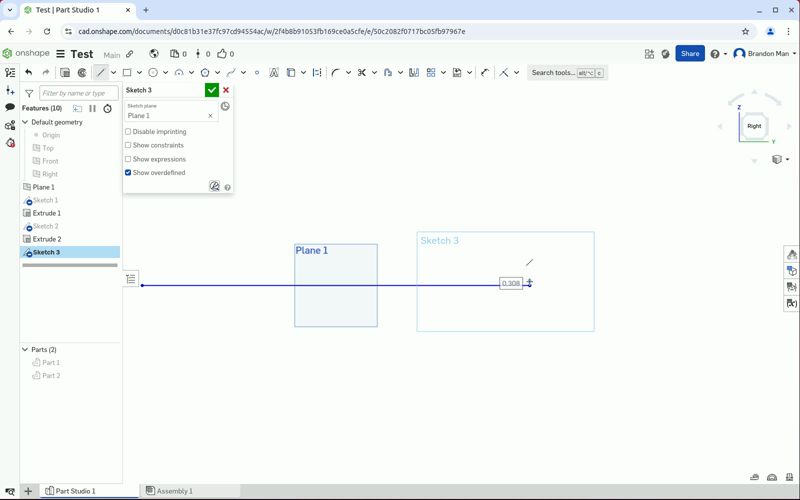
scroll(-6)
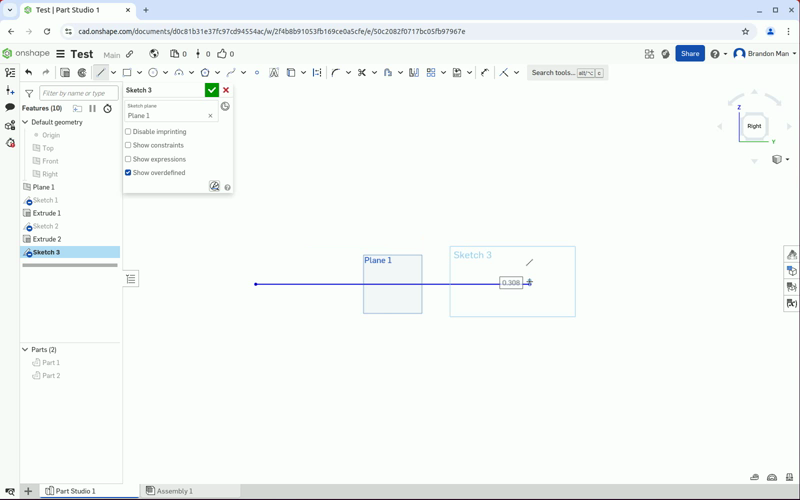
scroll(-6)
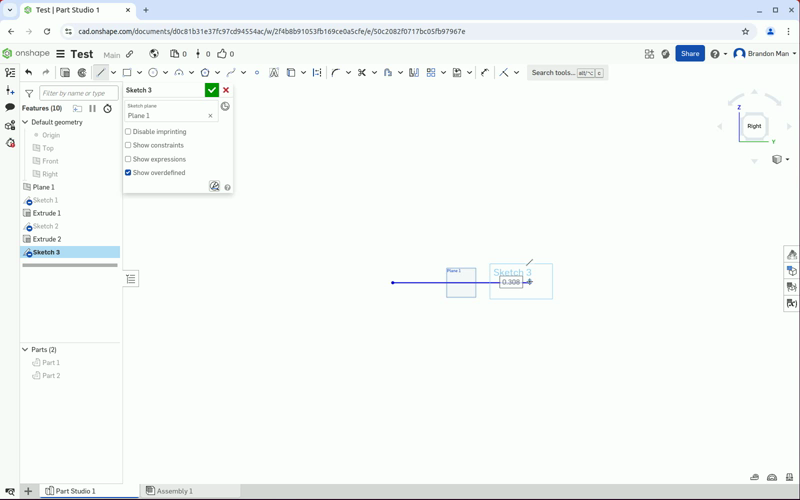
key_up(shift)
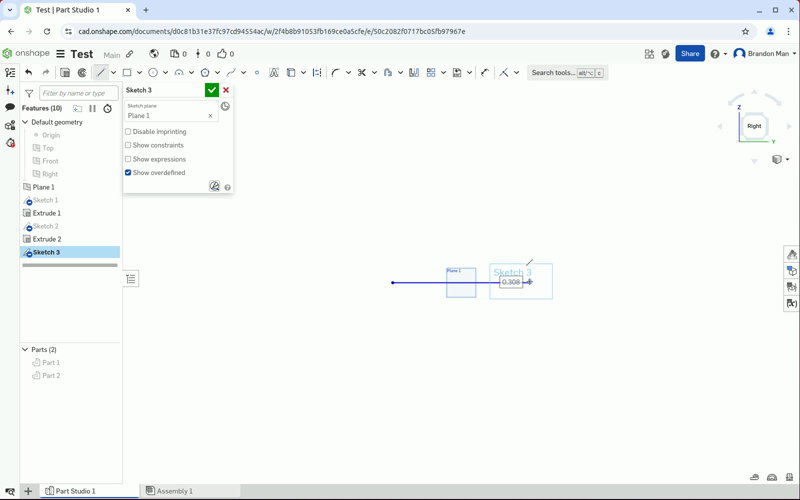
key_down(shift)
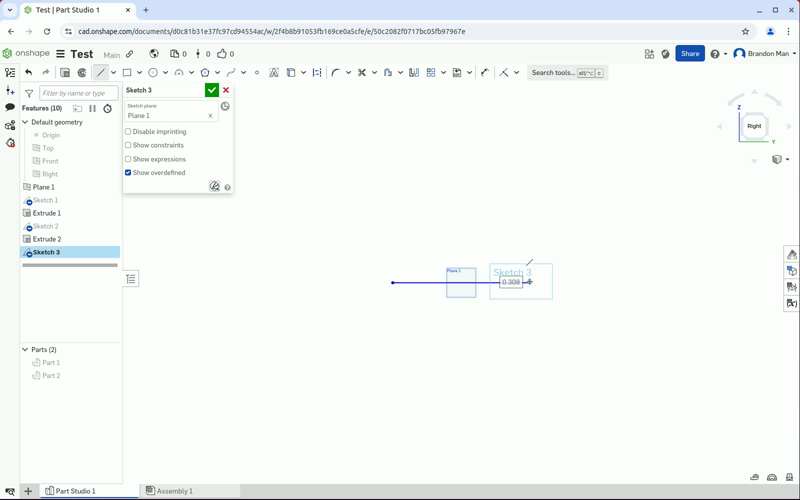
mouse_move(392, 281)
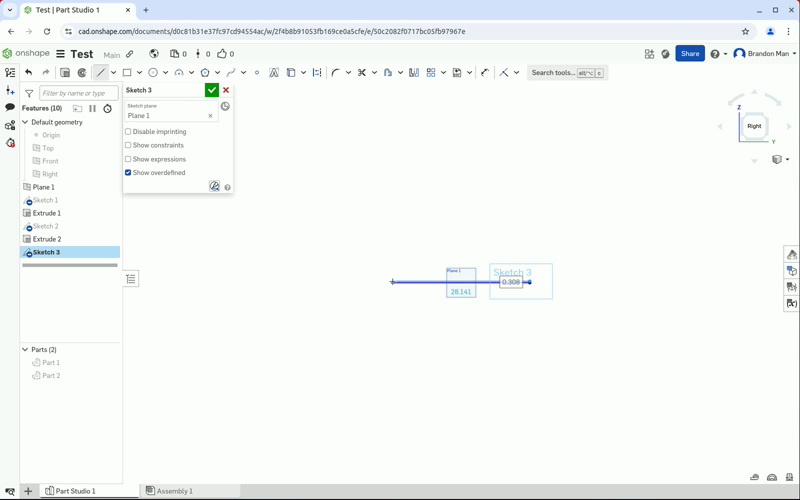
scroll(6)
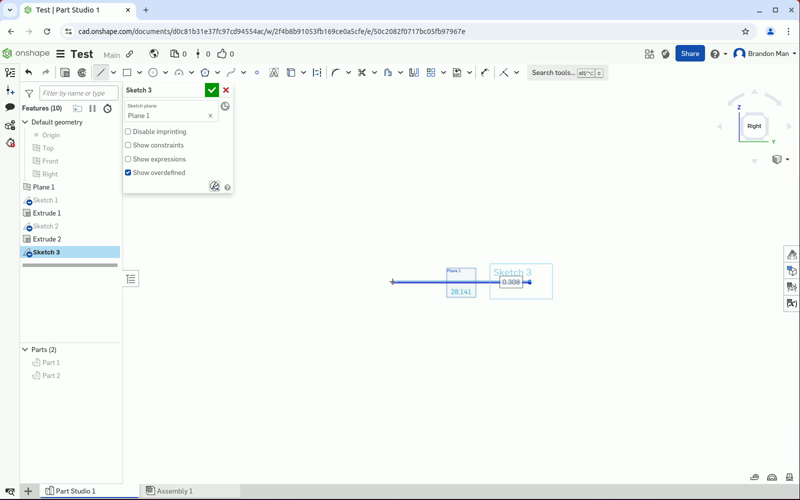
scroll(6)
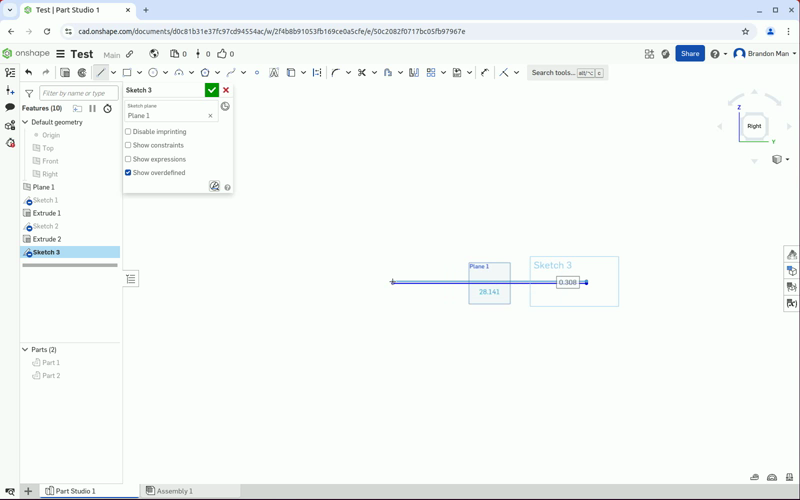
scroll(6)
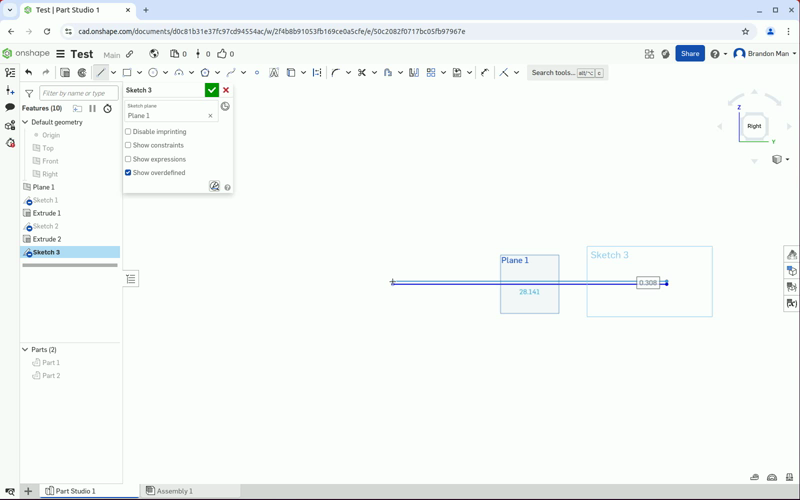
scroll(6)
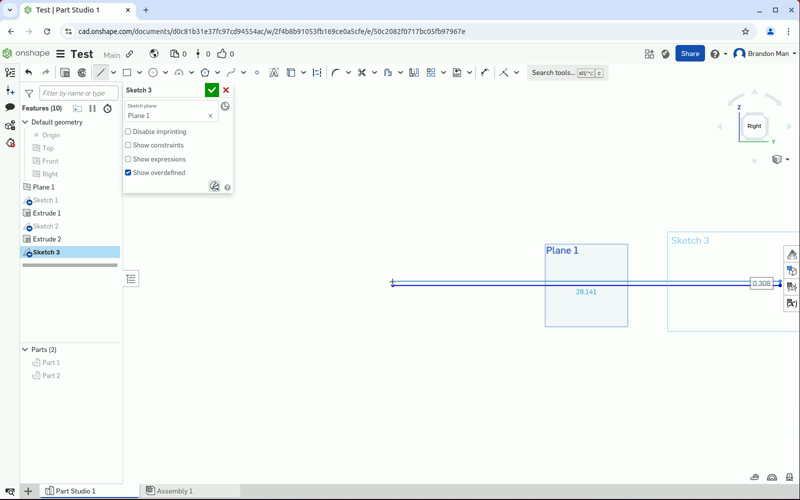
scroll(6)
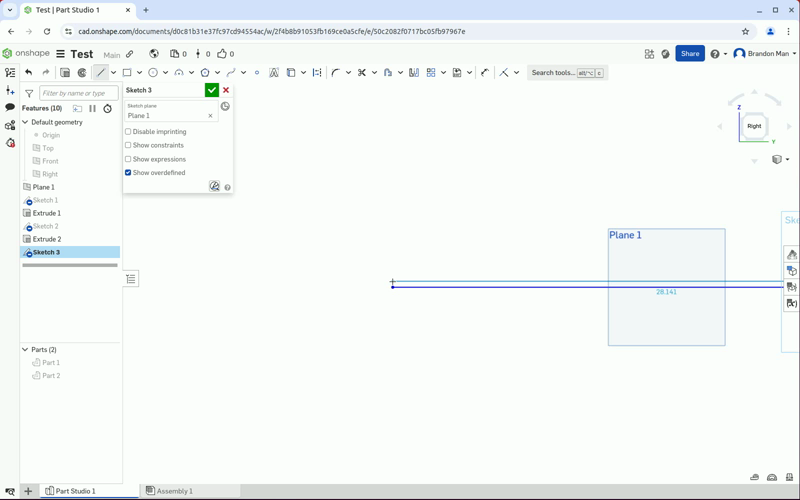
scroll(6)
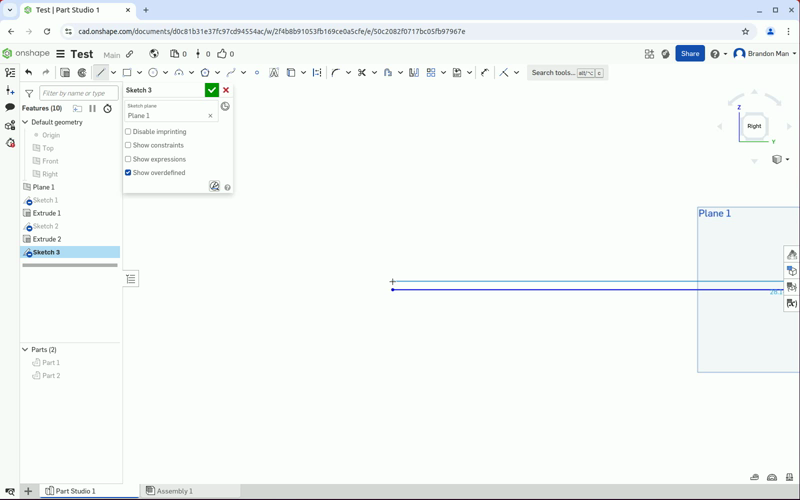
scroll(6)
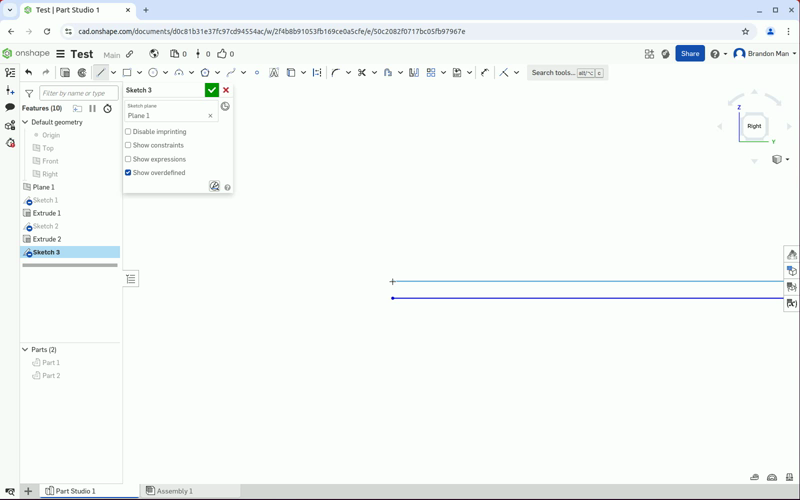
click(392, 281)
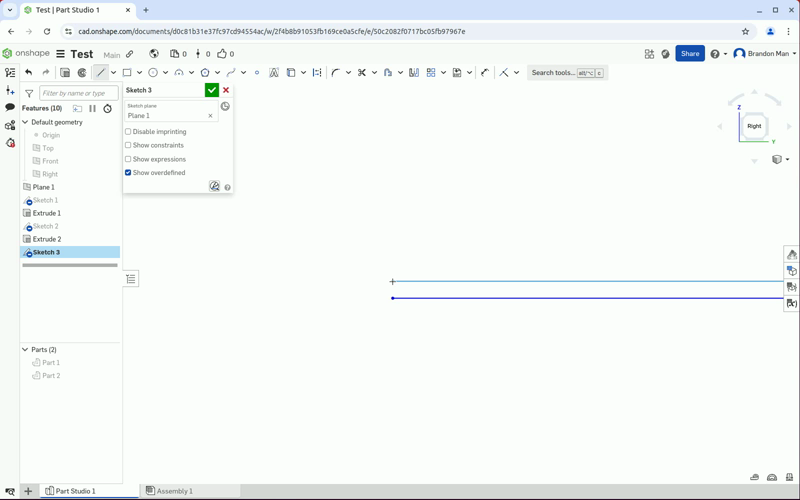
scroll(-6)
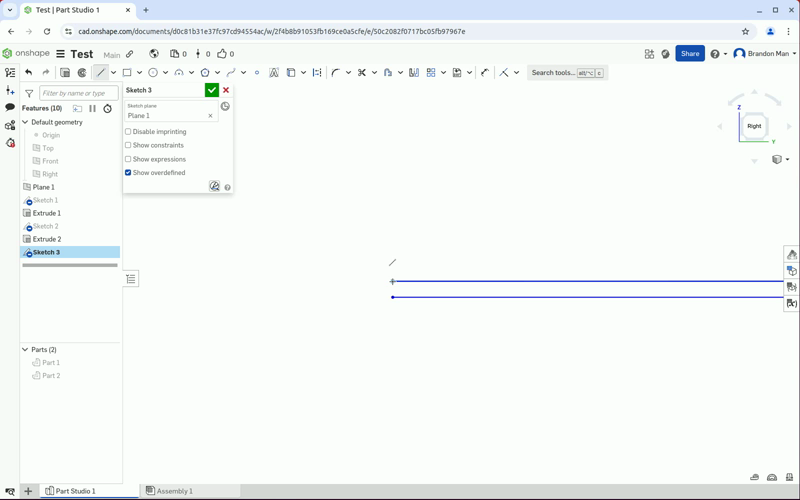
scroll(-6)
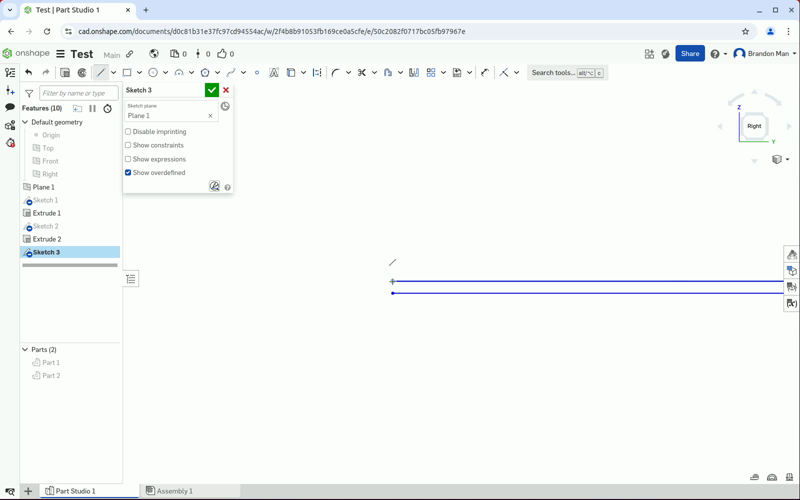
scroll(-6)
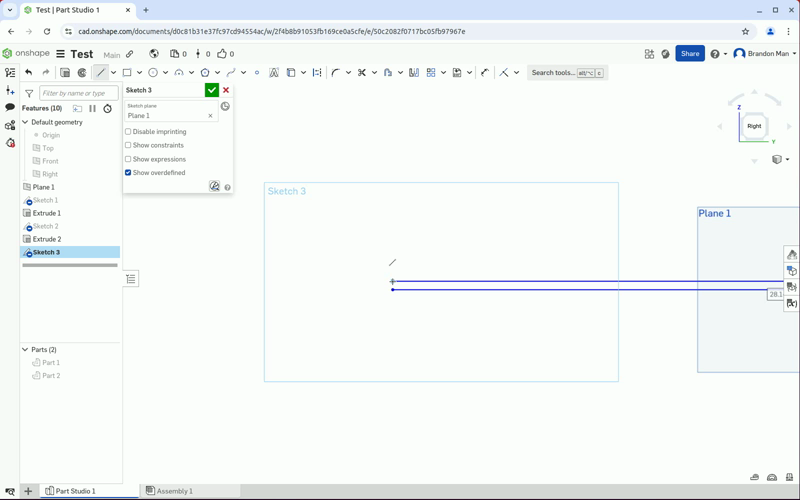
scroll(-6)
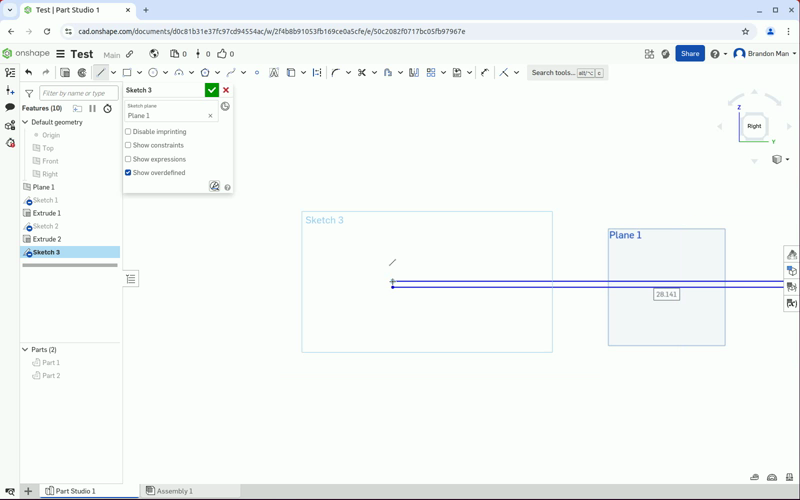
scroll(-6)
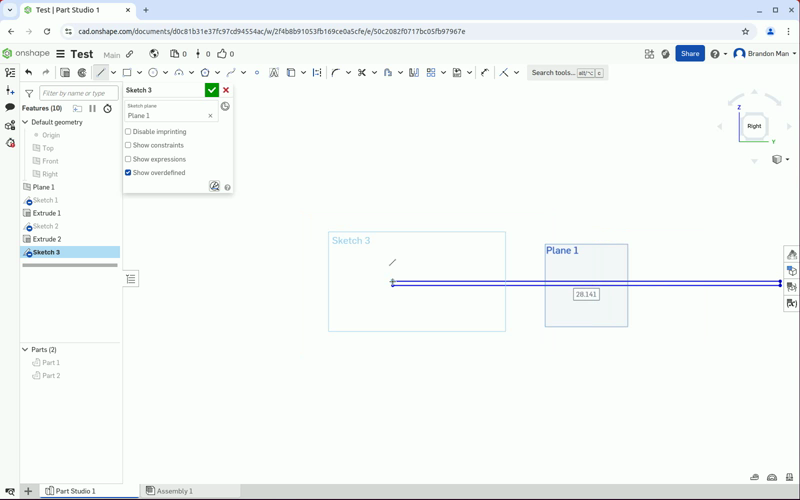
scroll(-6)
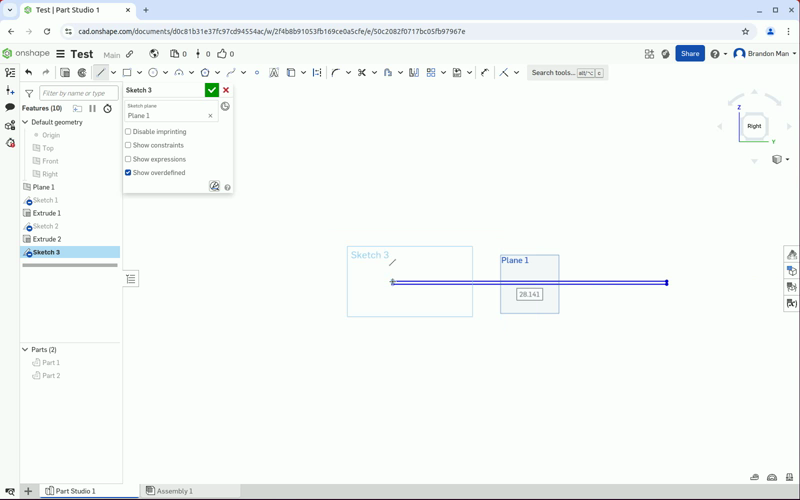
scroll(-6)
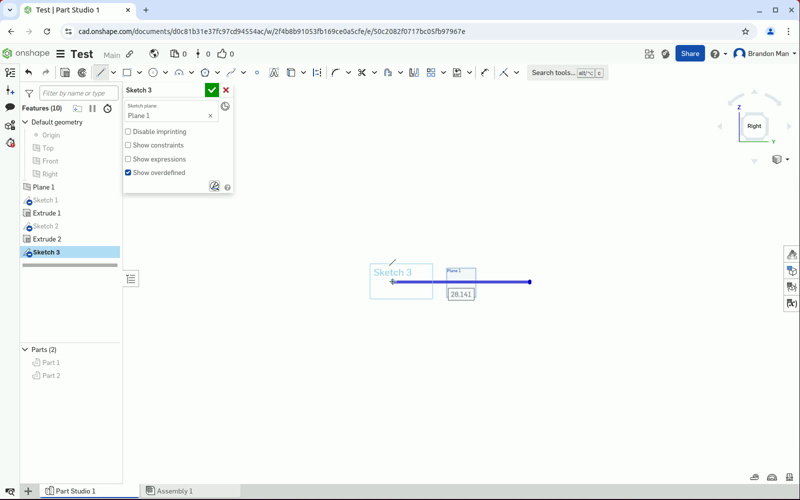
key_up(shift)
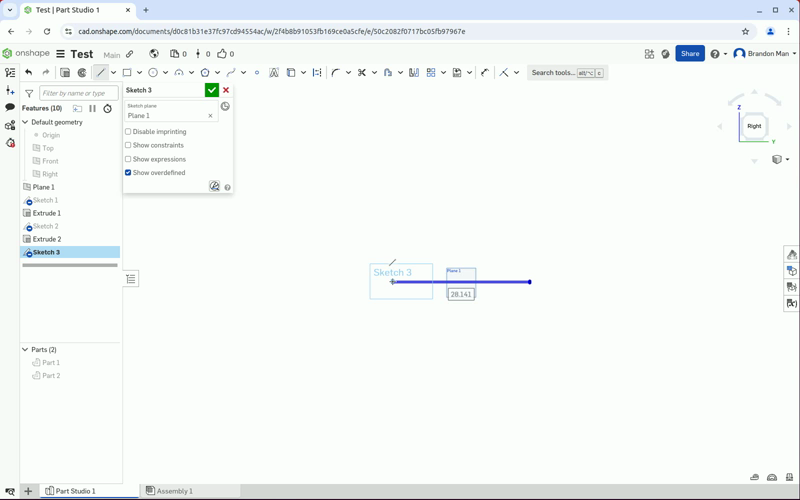
mouse_move(422, 281)
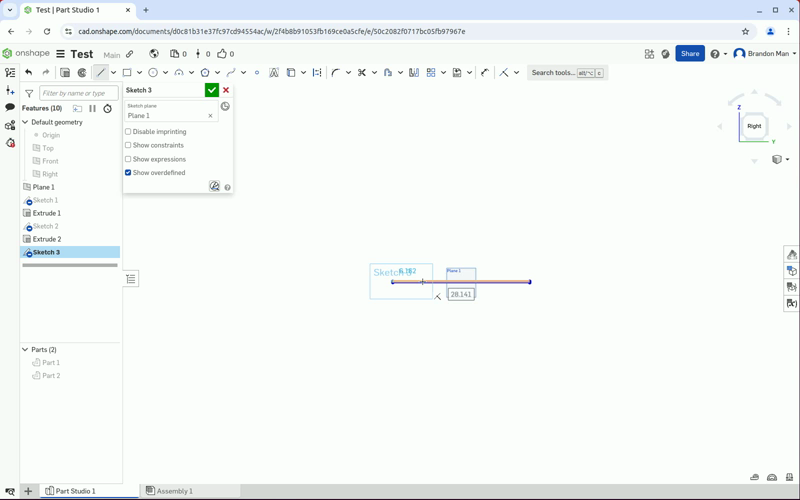
key_down(shift)
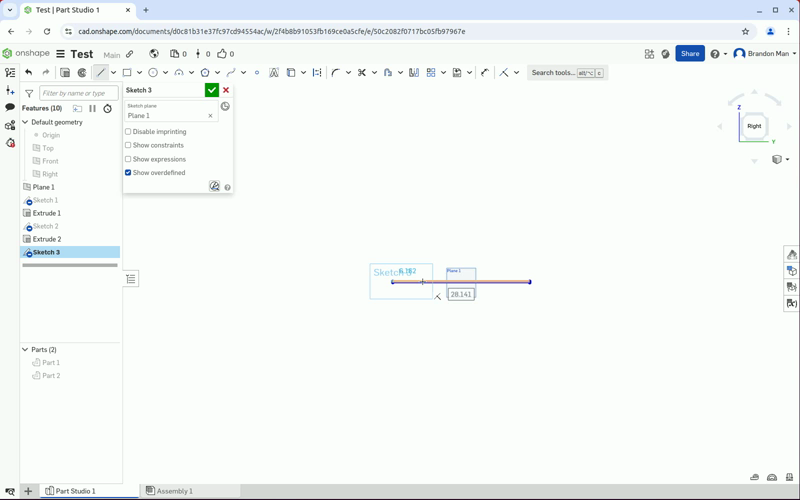
mouse_move(392, 282)
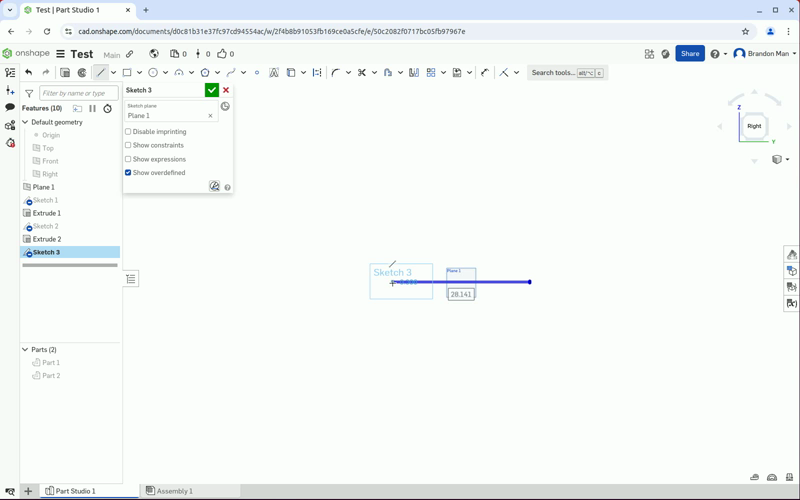
scroll(6)
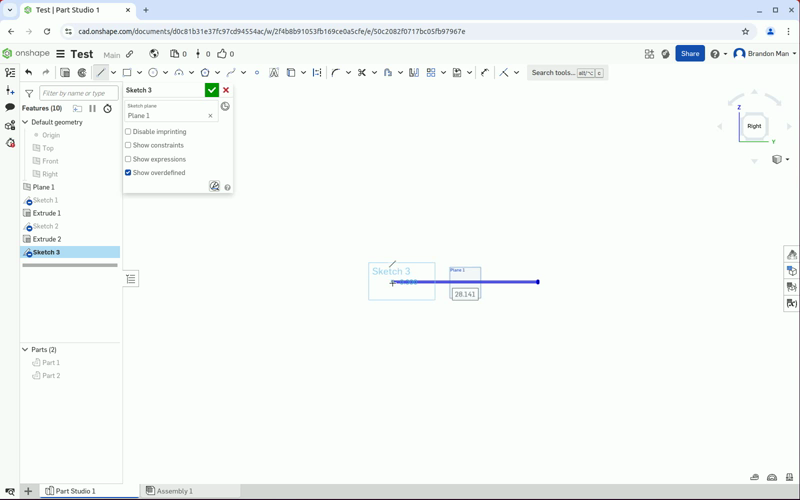
scroll(6)
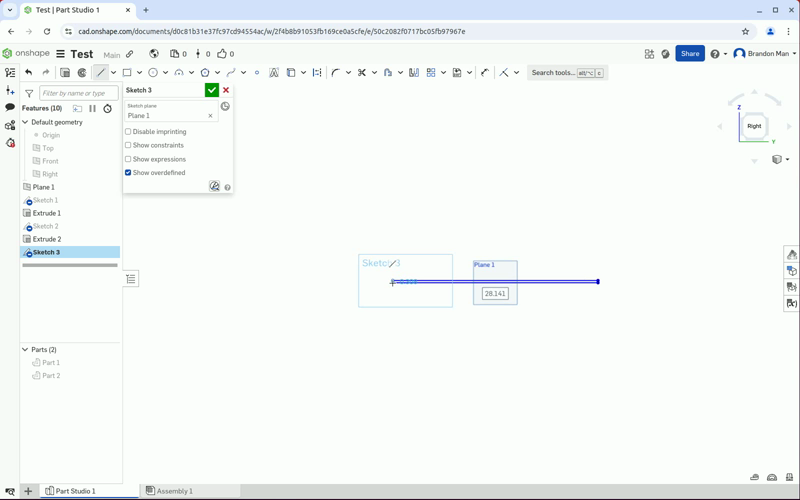
scroll(6)
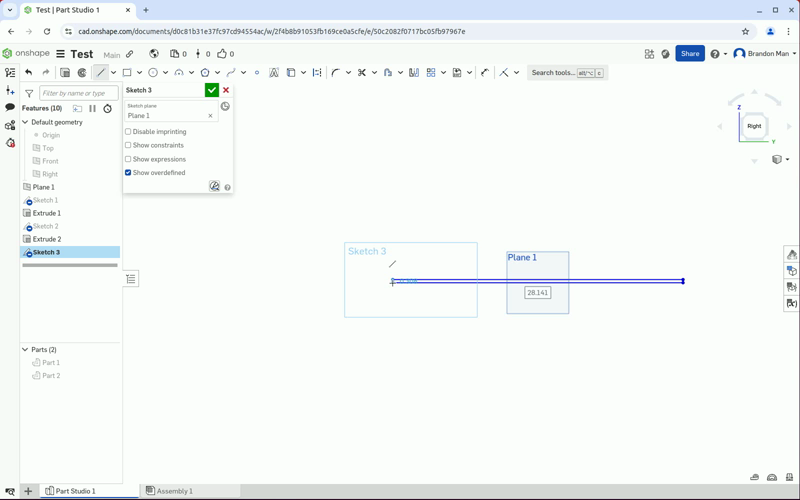
scroll(6)
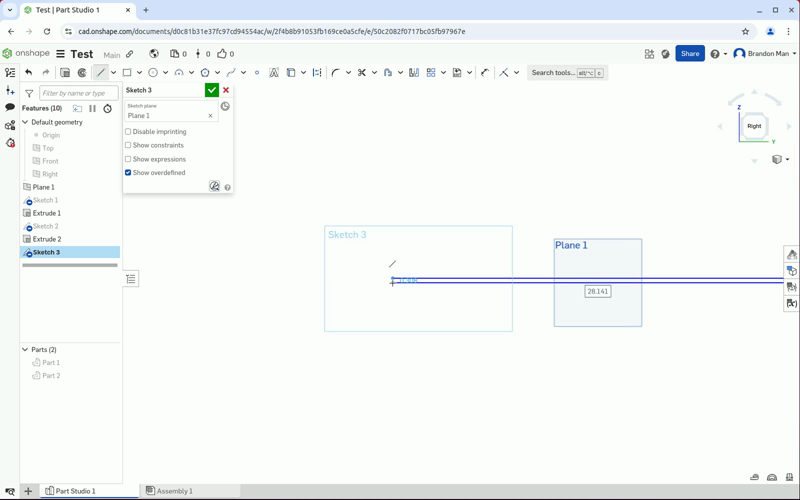
scroll(6)
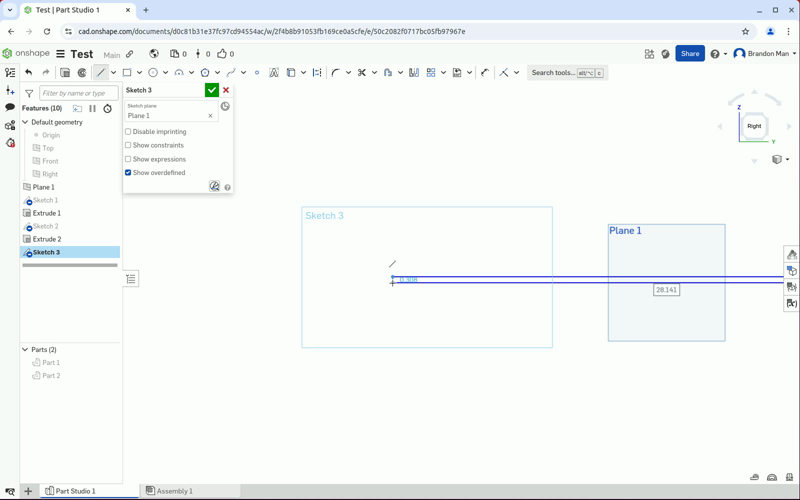
scroll(6)
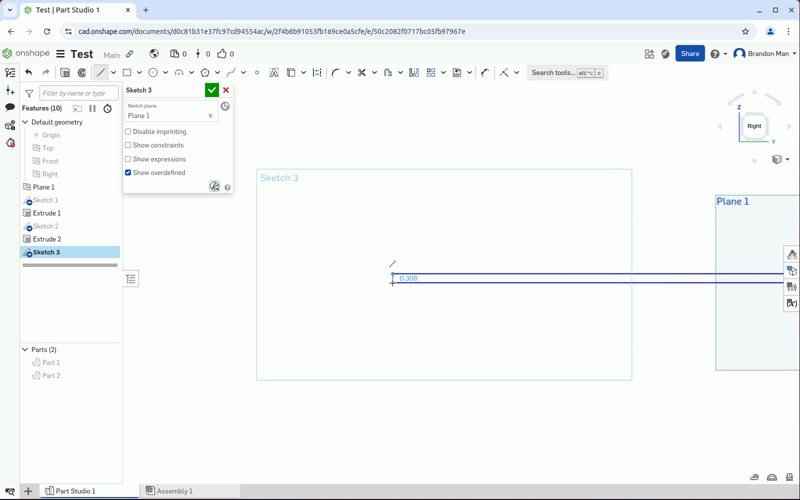
scroll(6)
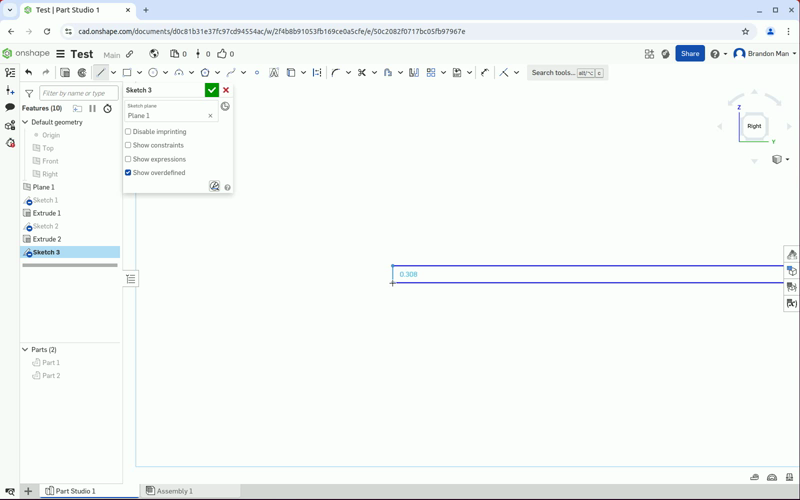
key_up(shift)
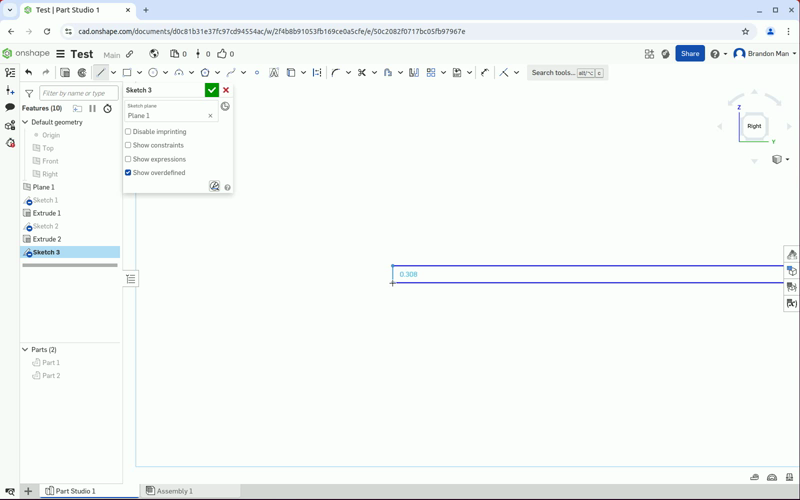
click(392, 282)
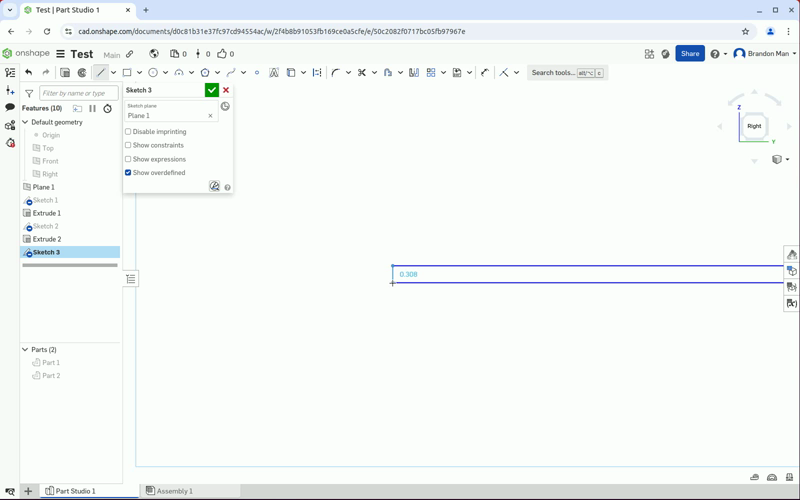
scroll(-6)
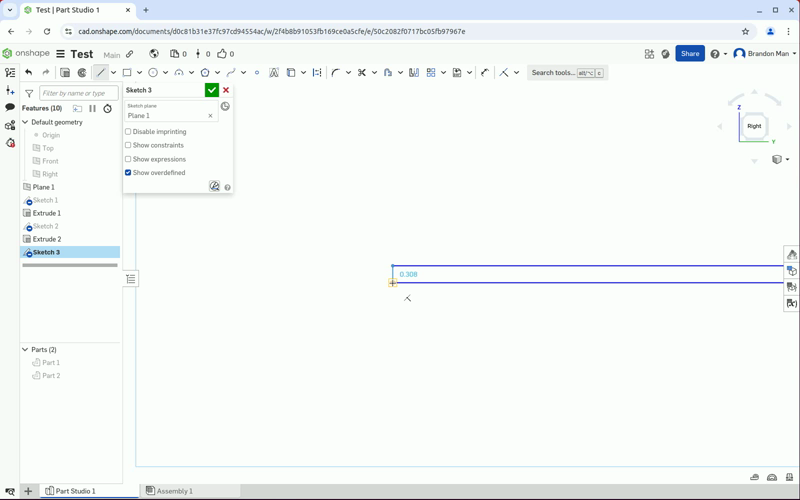
scroll(-6)
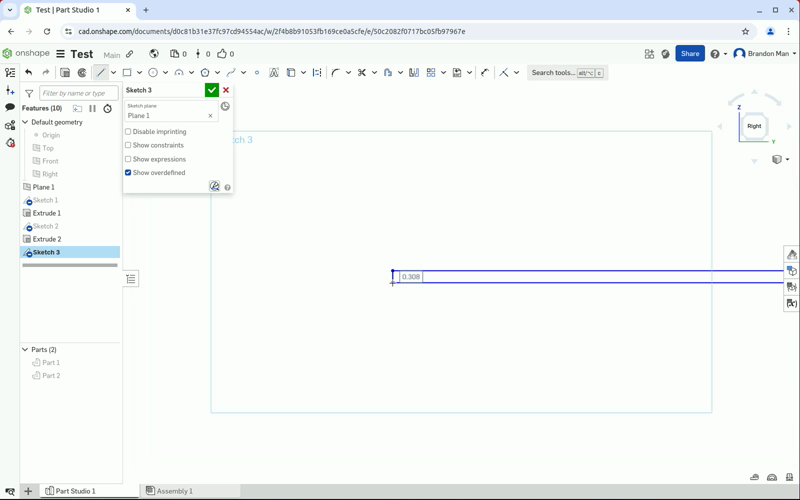
scroll(-6)
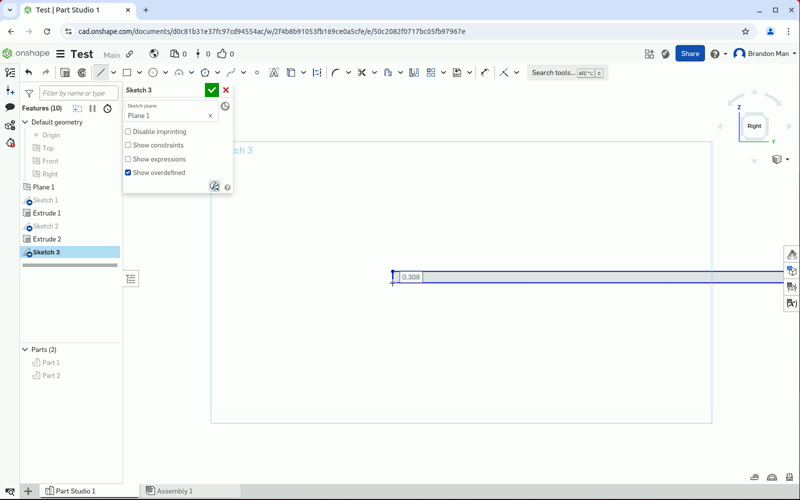
scroll(-6)
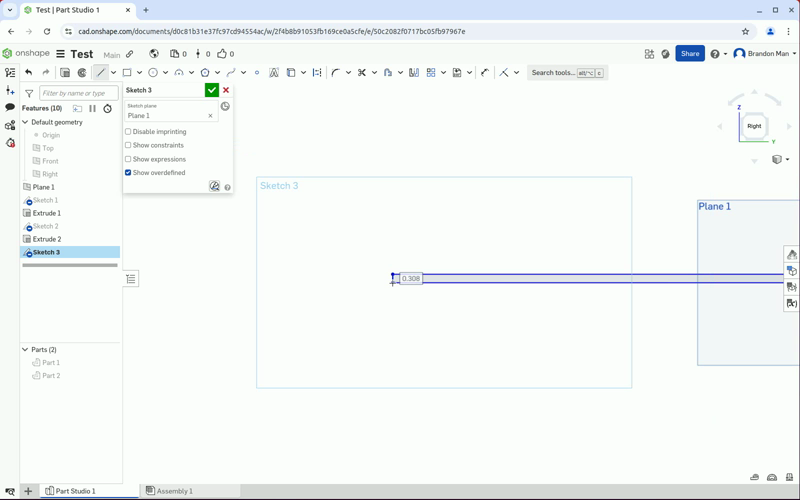
scroll(-6)
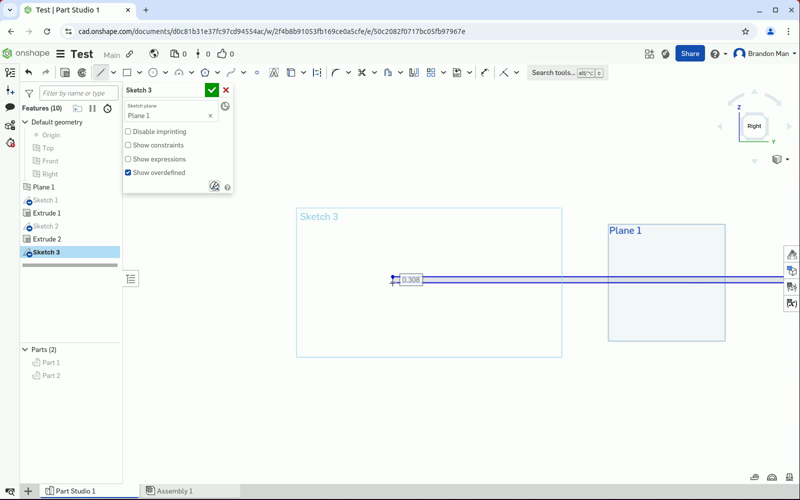
scroll(-6)
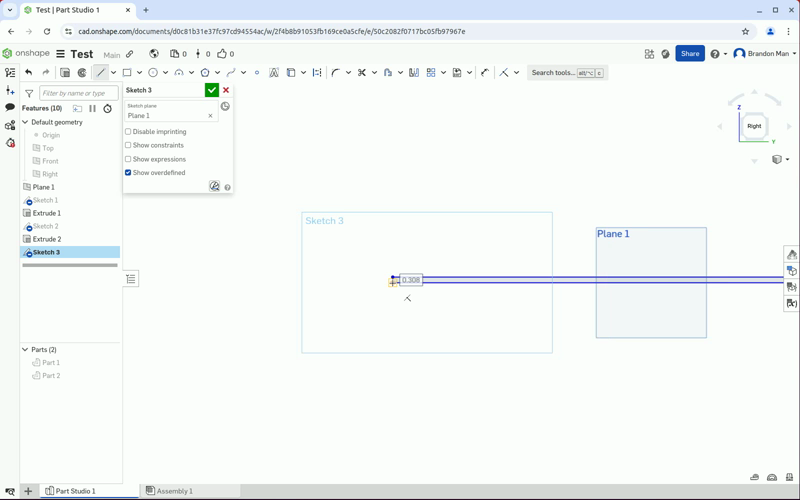
scroll(-6)
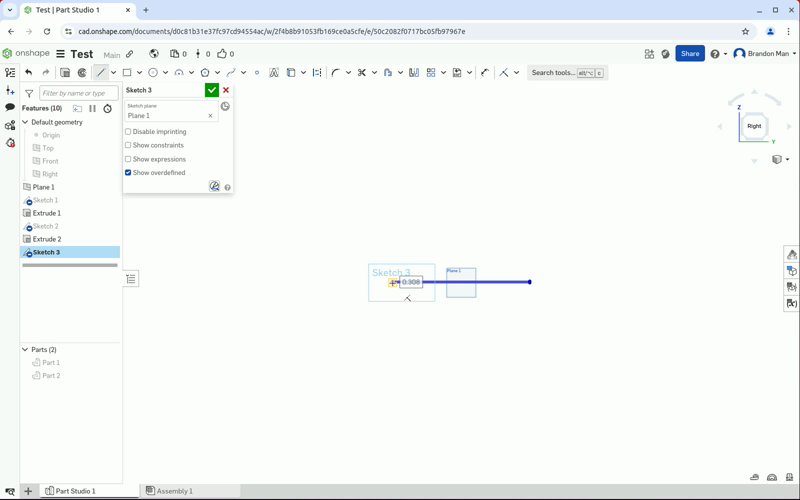
key(esc)
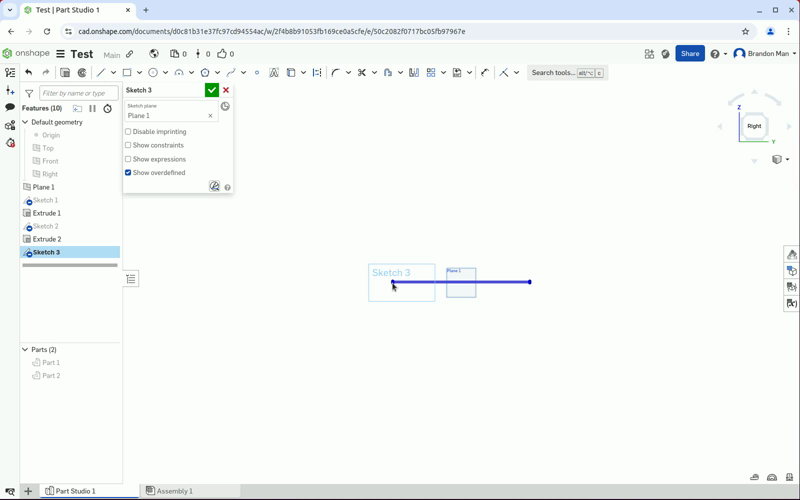
mouse_move(396, 281)
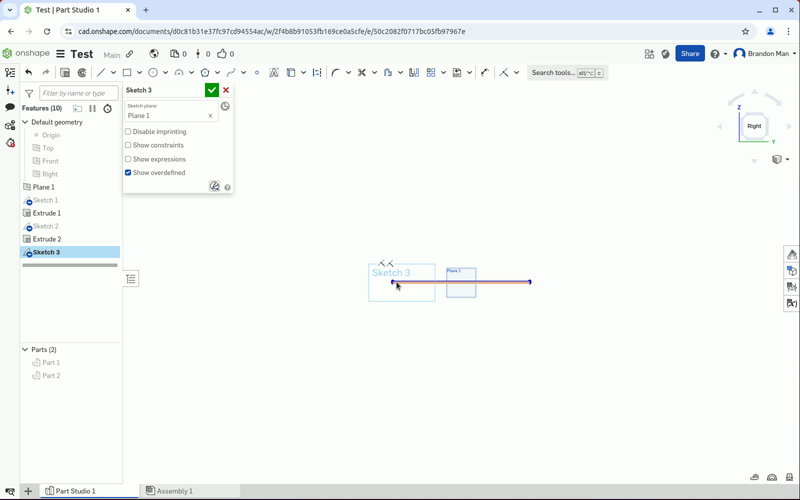
scroll(6)
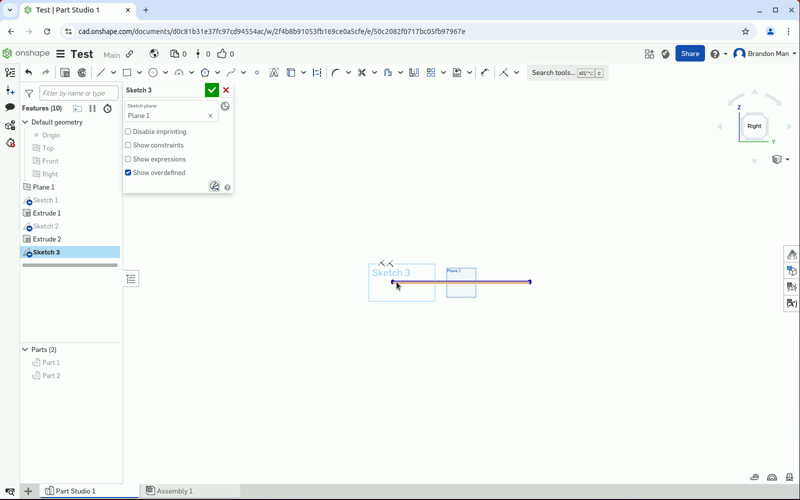
scroll(6)
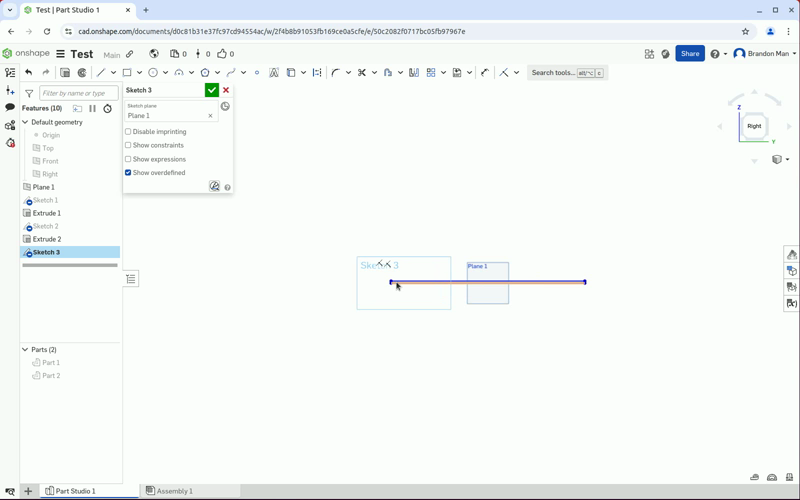
scroll(6)
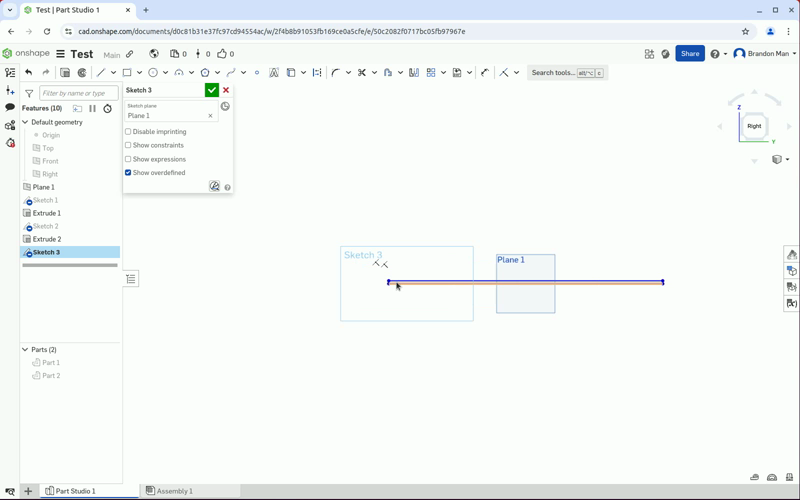
scroll(6)
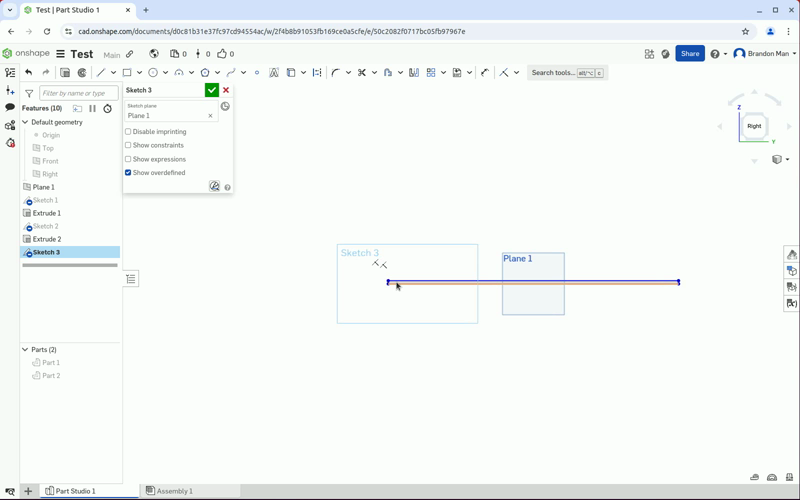
scroll(6)
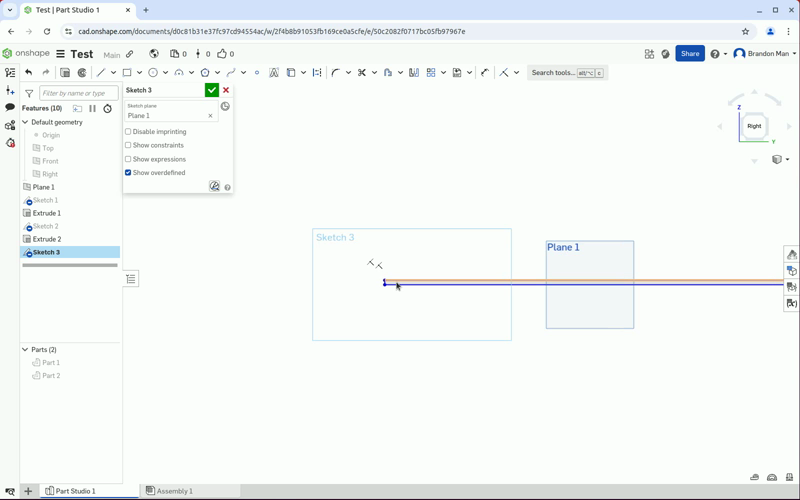
scroll(6)
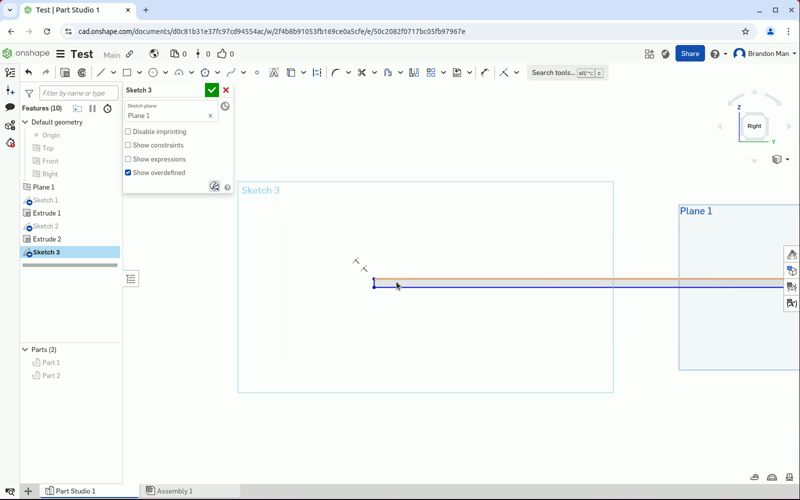
scroll(6)
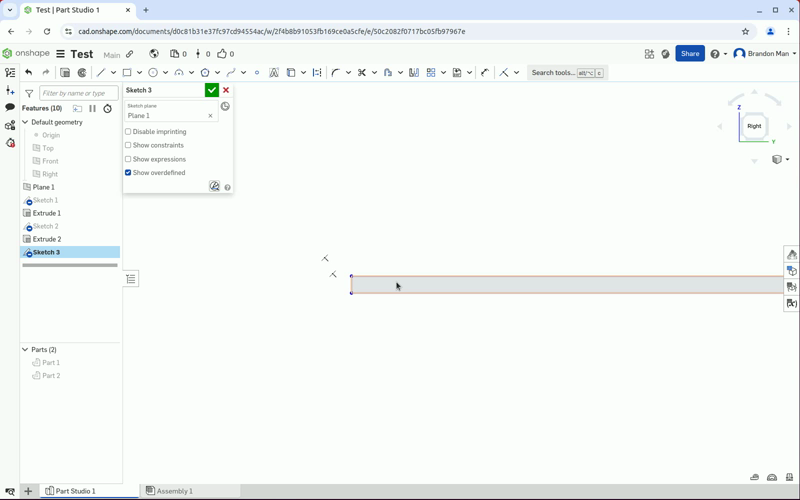
click(396, 281)
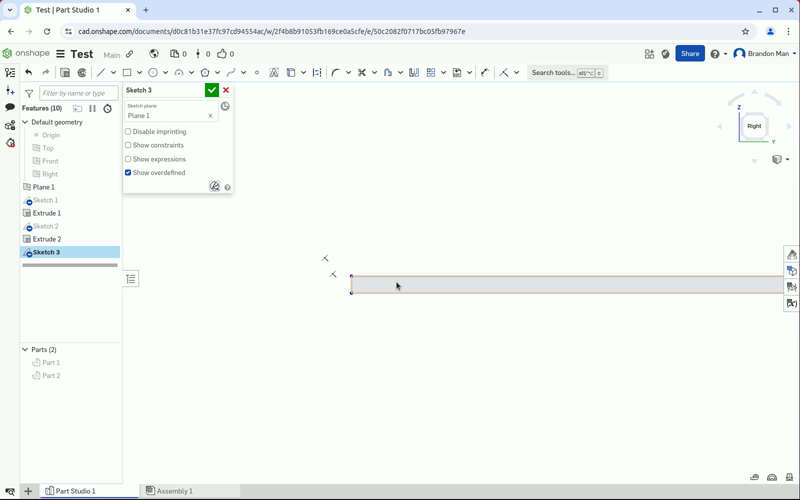
scroll(-6)
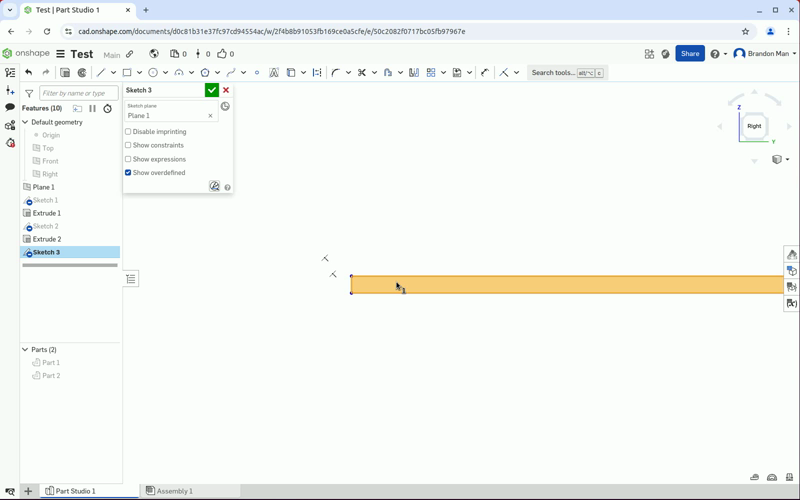
scroll(-6)
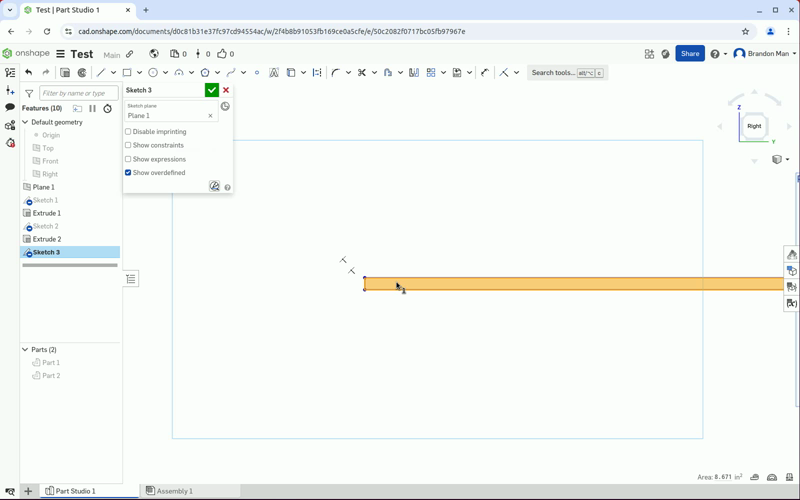
scroll(-6)
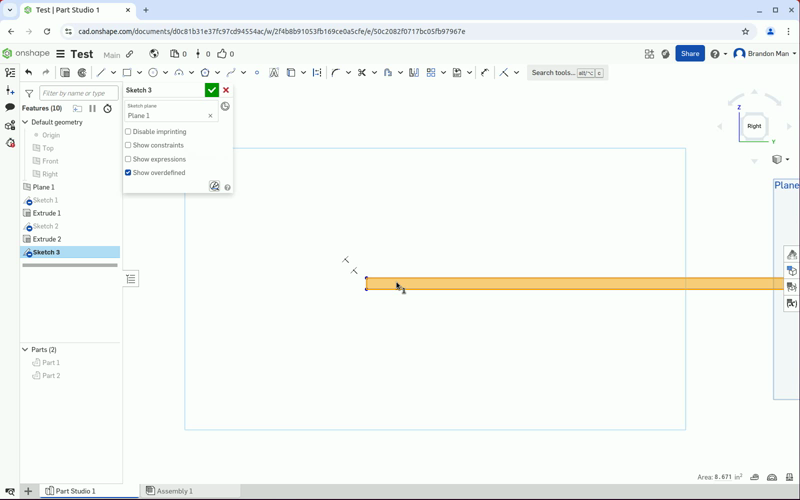
scroll(-6)
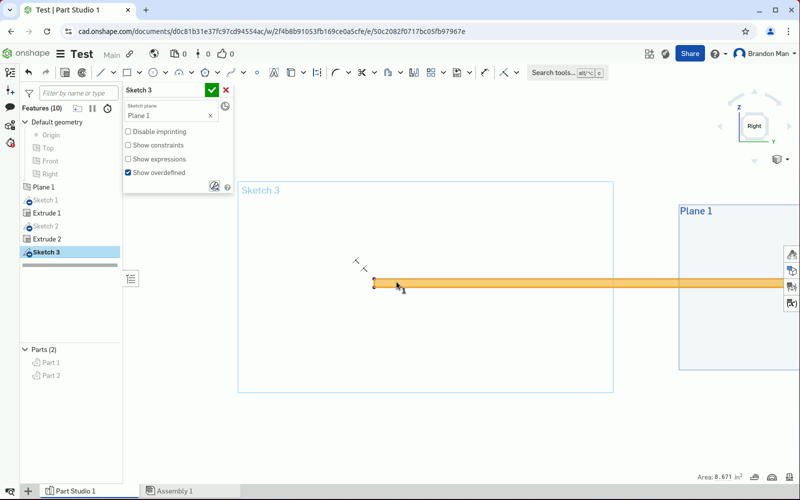
scroll(-6)
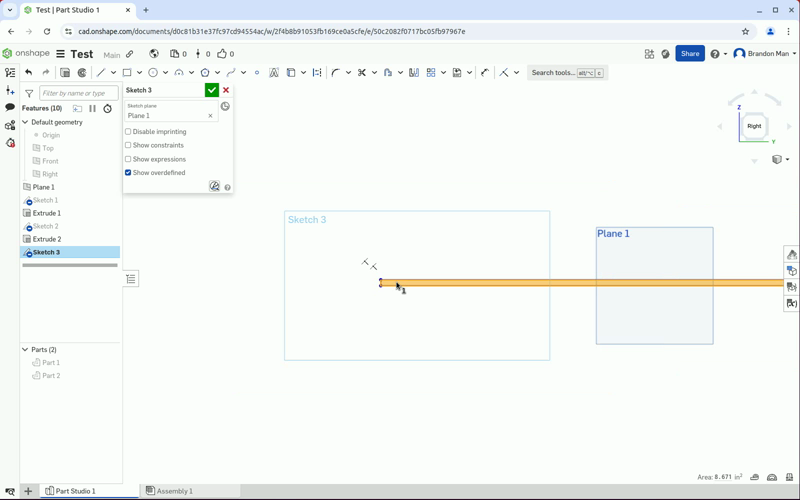
scroll(-6)
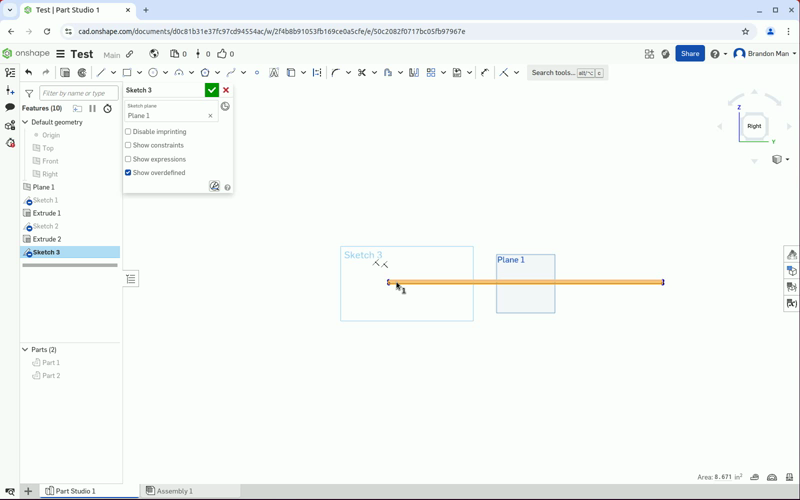
scroll(-6)
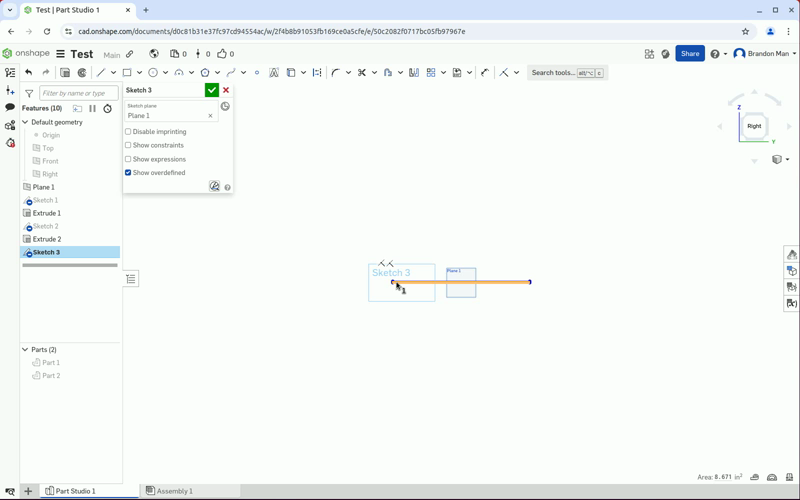
mouse_move(73, 352)
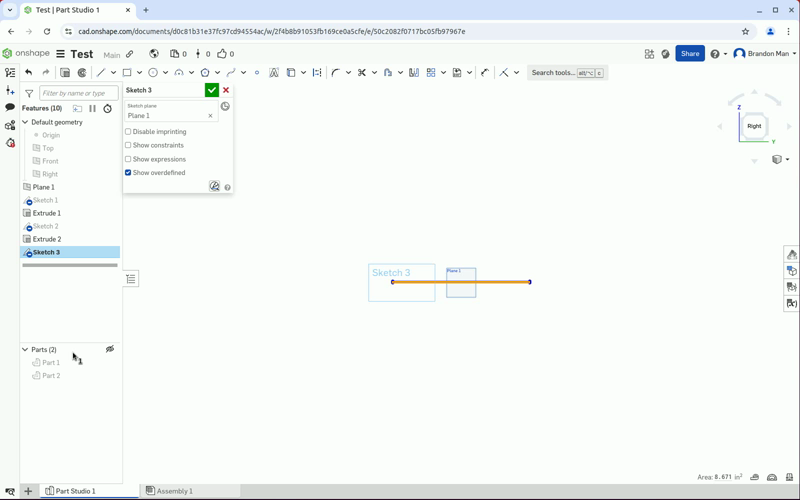
key(shift+y)
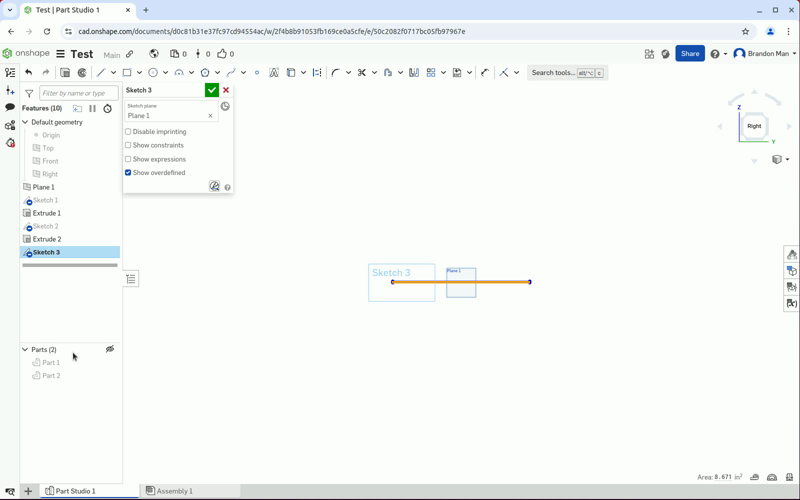
key(shift+e)
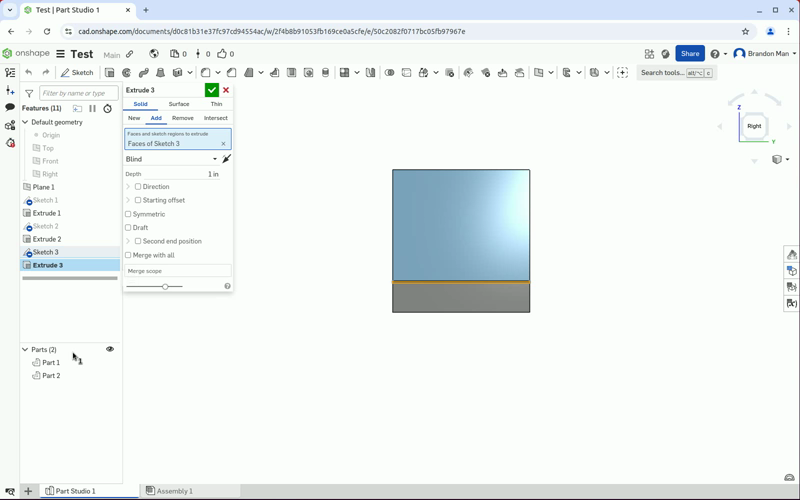
mouse_move(143, 106)
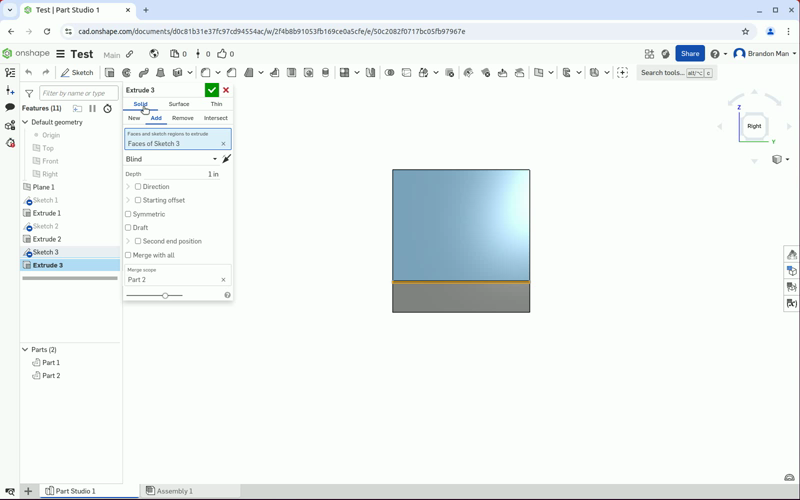
click(143, 106)
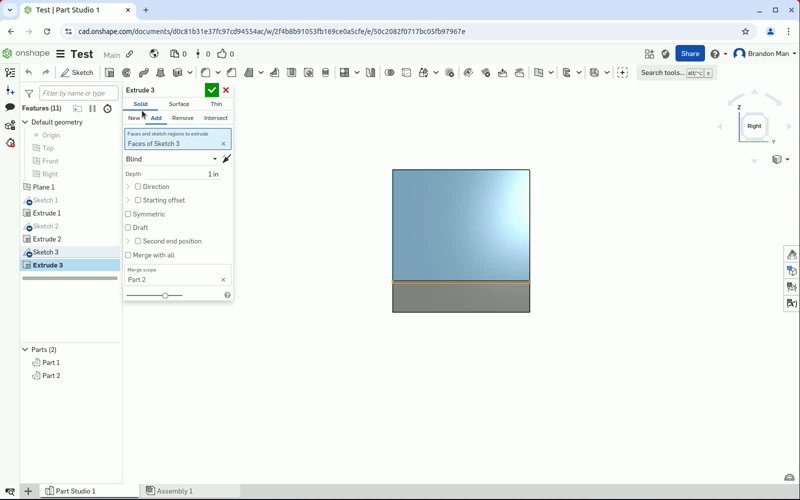
mouse_move(137, 120)
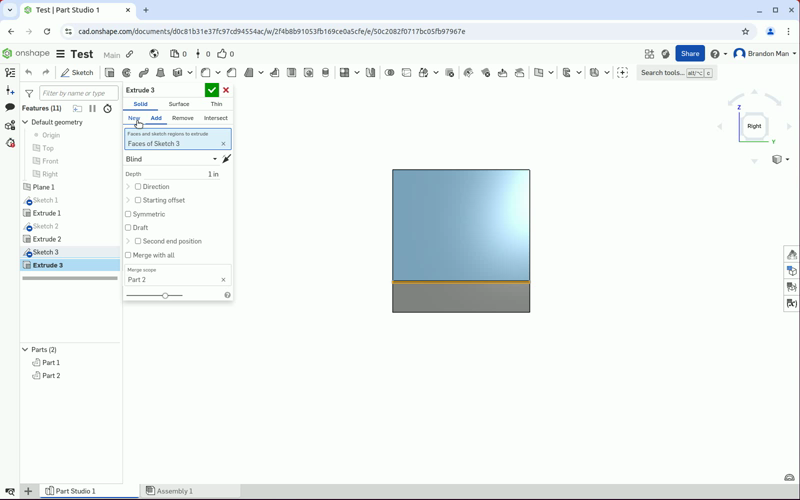
click(137, 120)
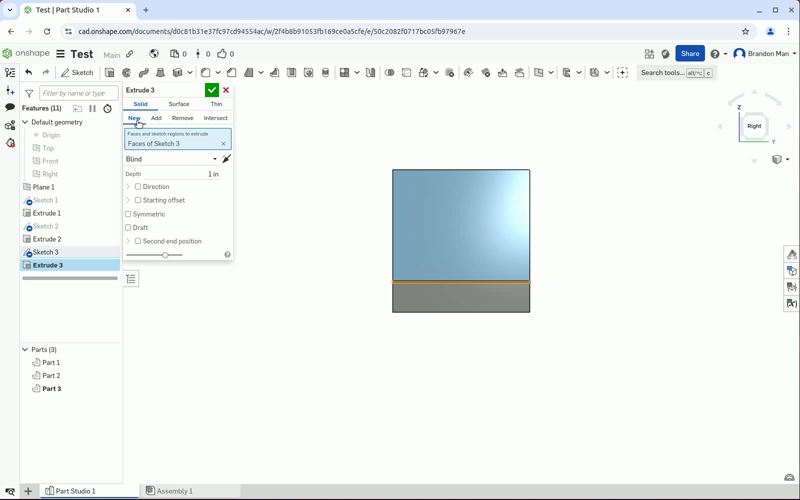
key(tab, 4)
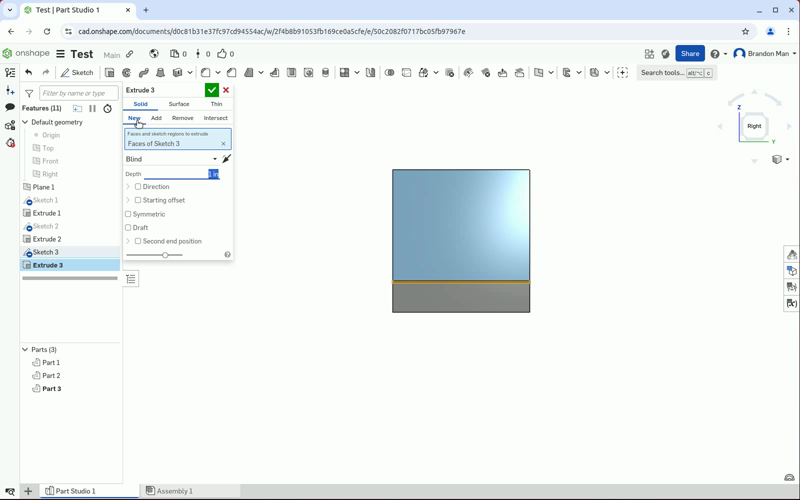
text(0.241)
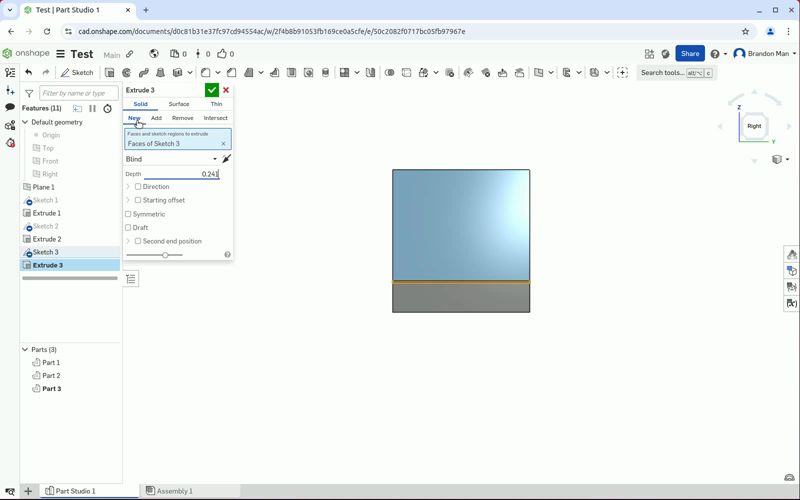
key(enter)
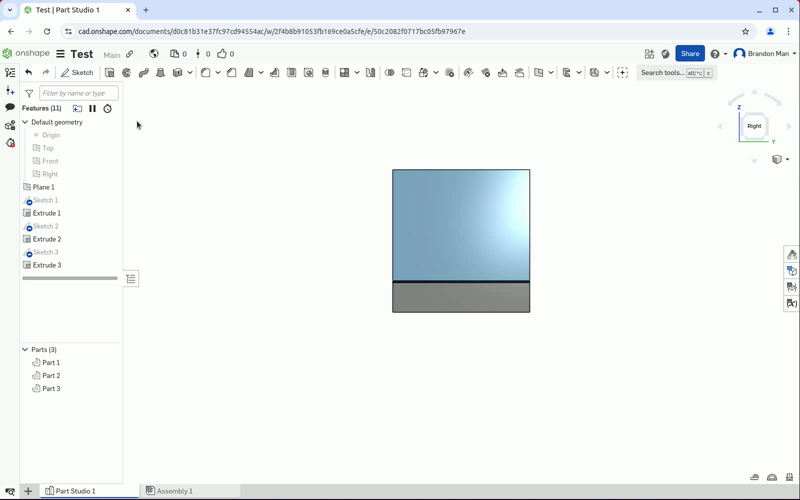
key(shift+h)
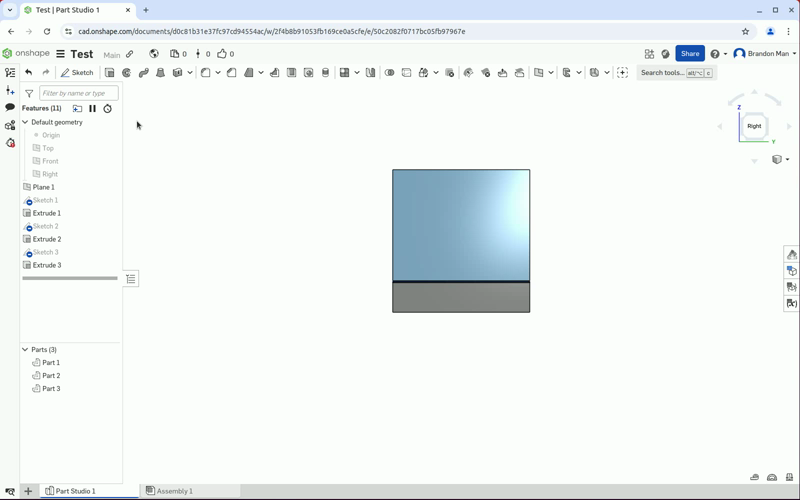
key(shift+h)
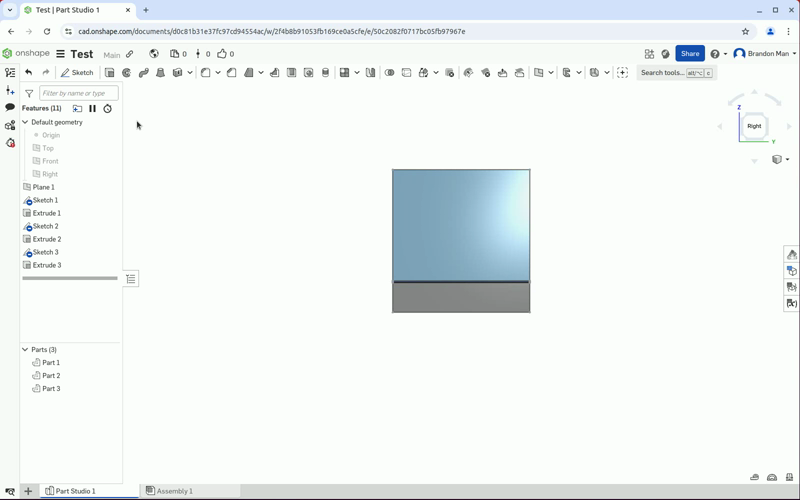
key(shift+7)
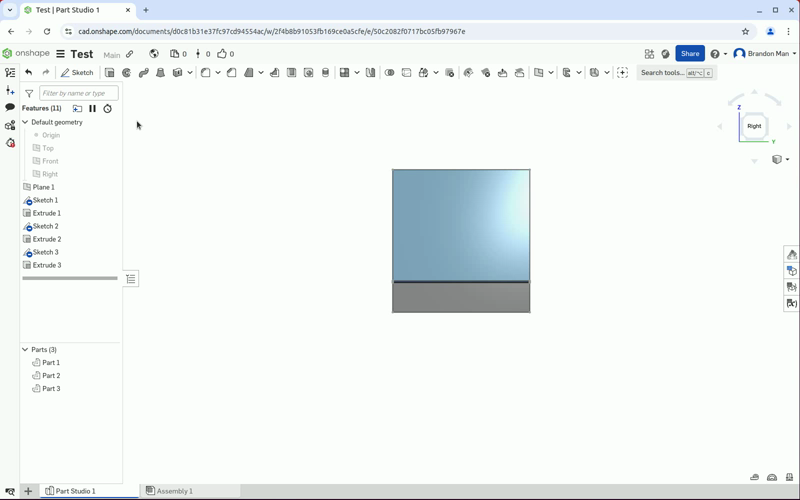
key(right, 2)
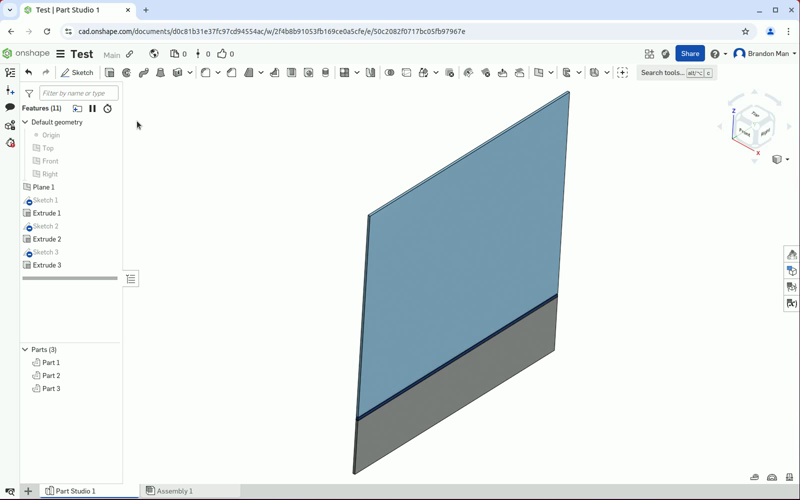
key(down, 2)
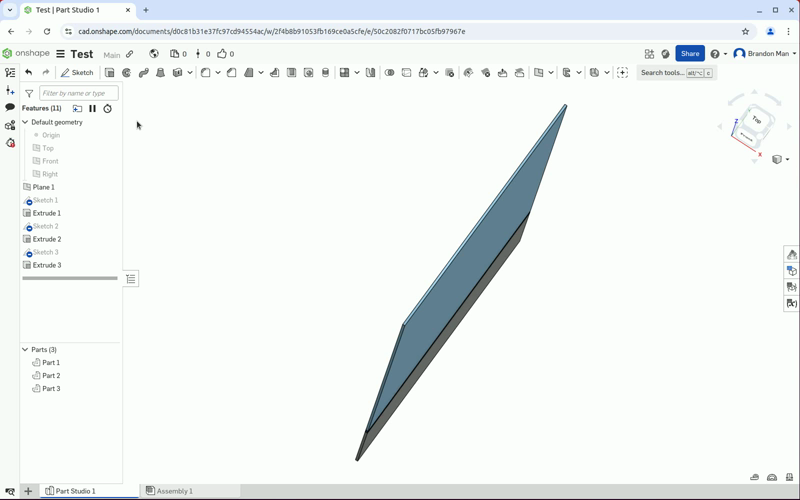
key(up, 2)
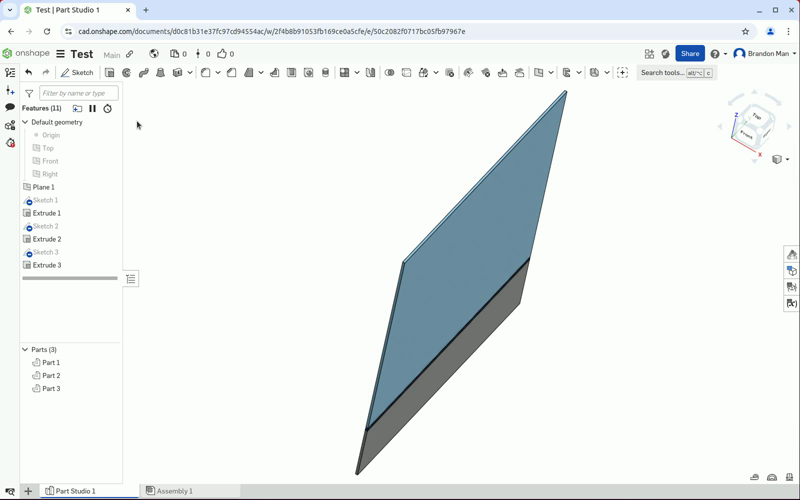
key(left, 2)
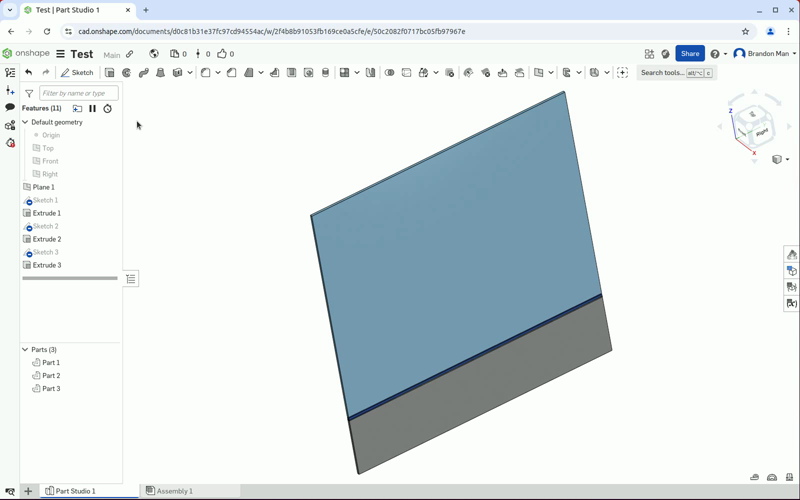
mouse_move(73, 189)
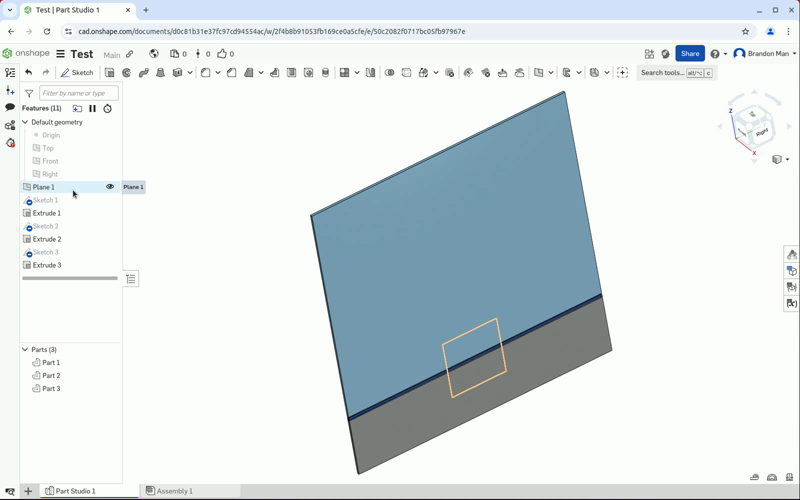
click(73, 189)